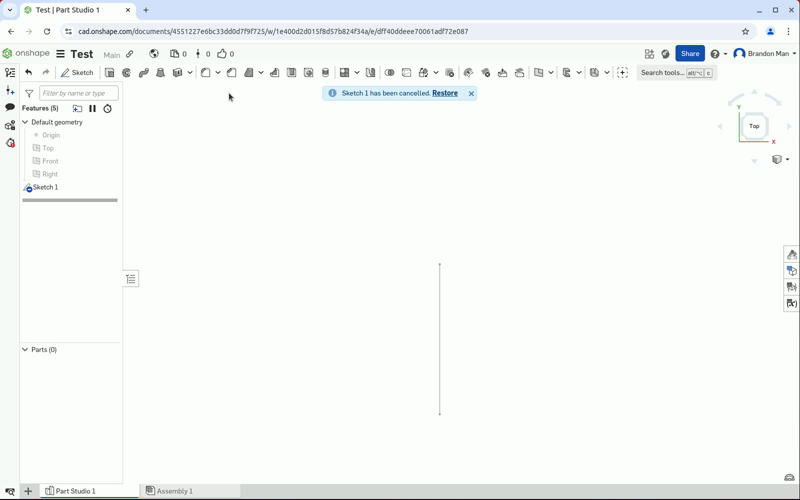
key(shift+h)
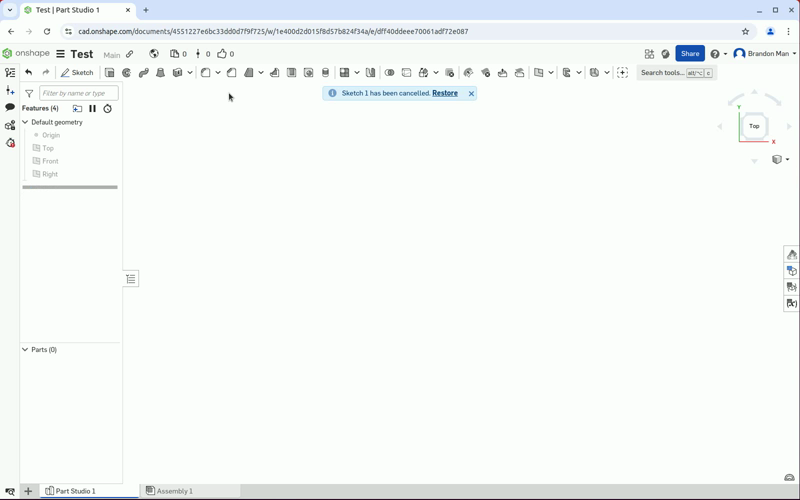
key(shift+s)
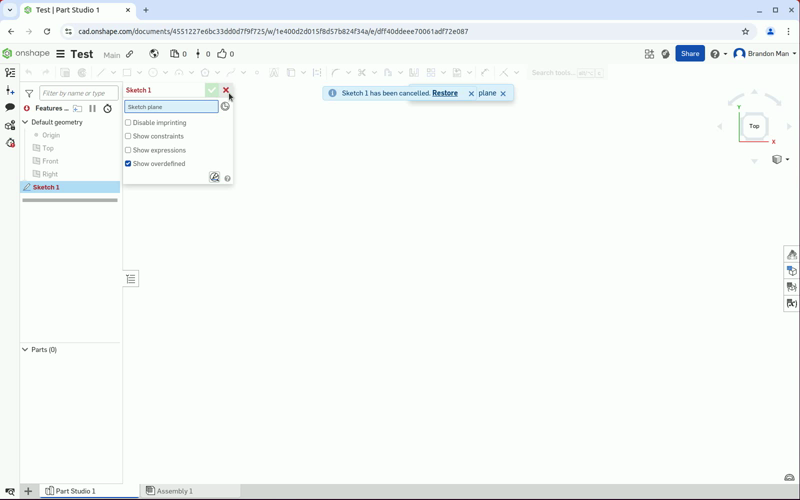
mouse_move(73, 150)
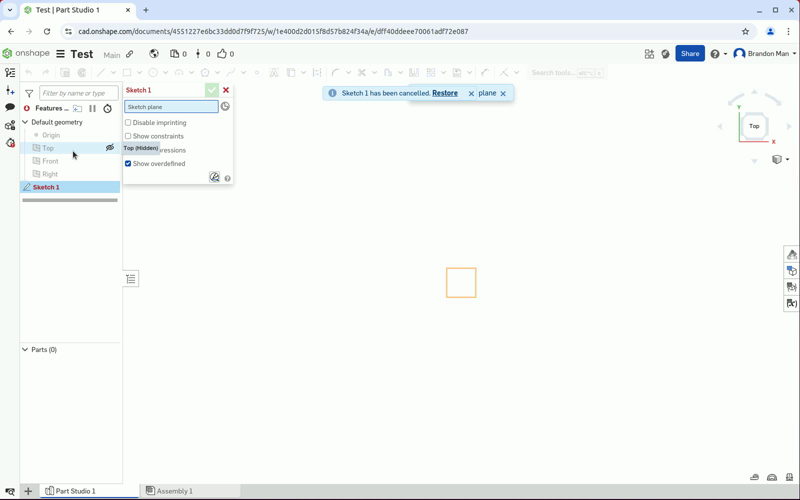
click(73, 150)
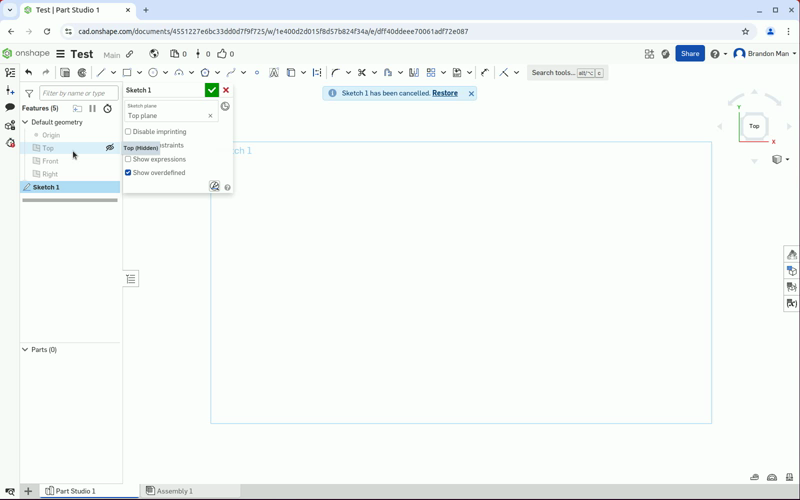
mouse_move(73, 352)
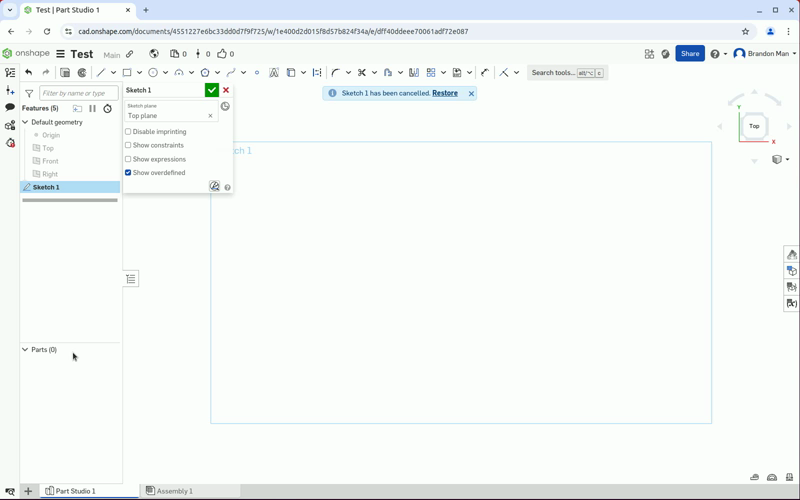
key(y)
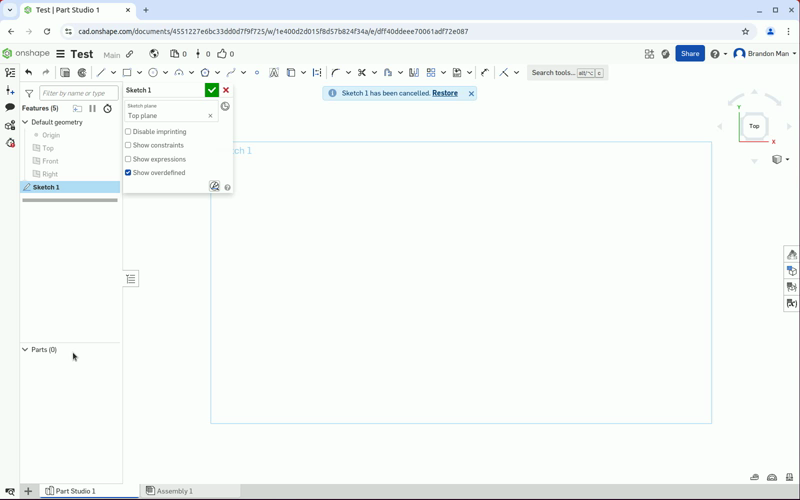
key(c)
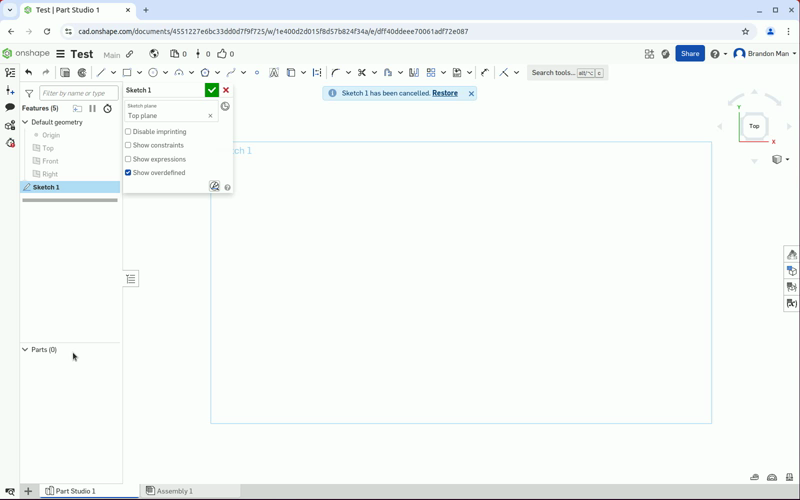
key_down(shift)
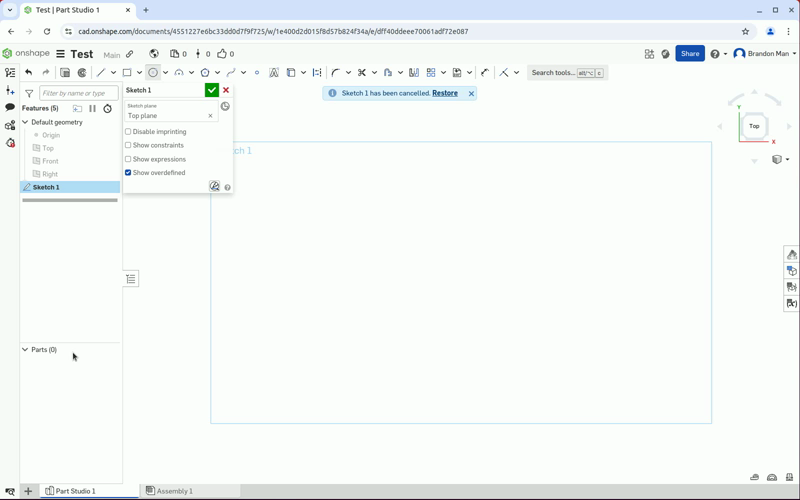
mouse_move(419, 282)
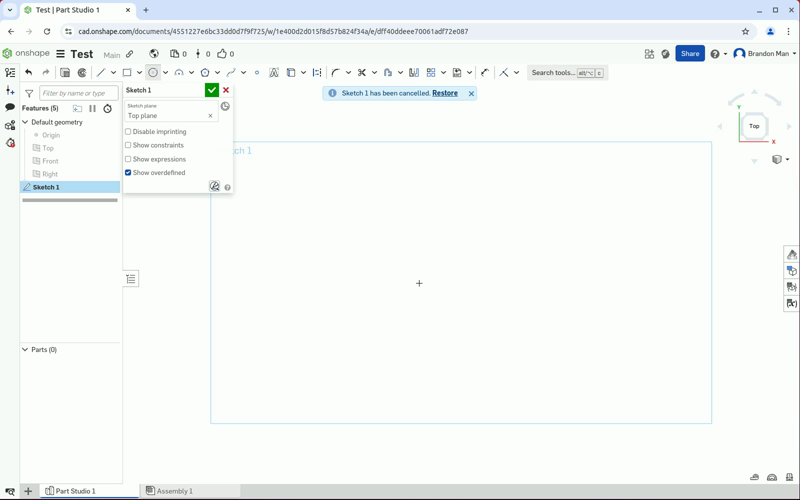
click(419, 282)
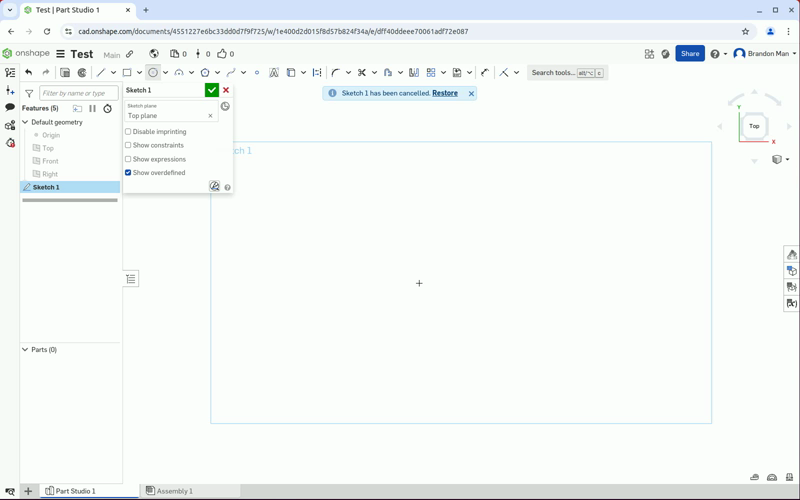
key_up(shift)
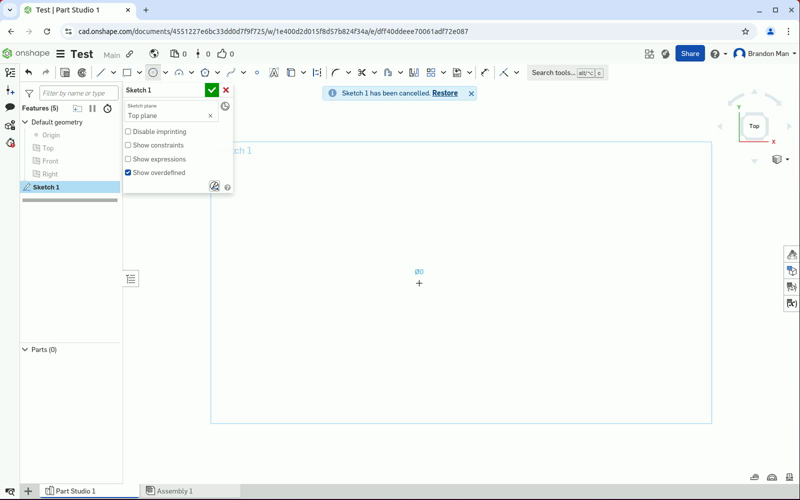
mouse_move(447, 282)
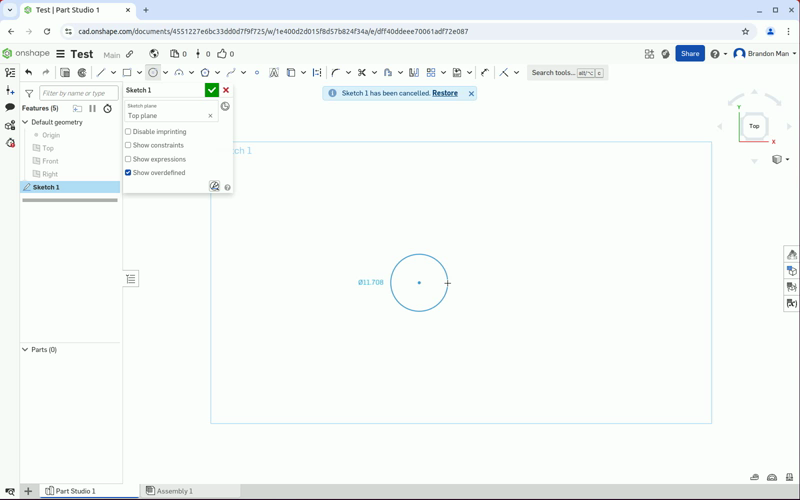
click(447, 282)
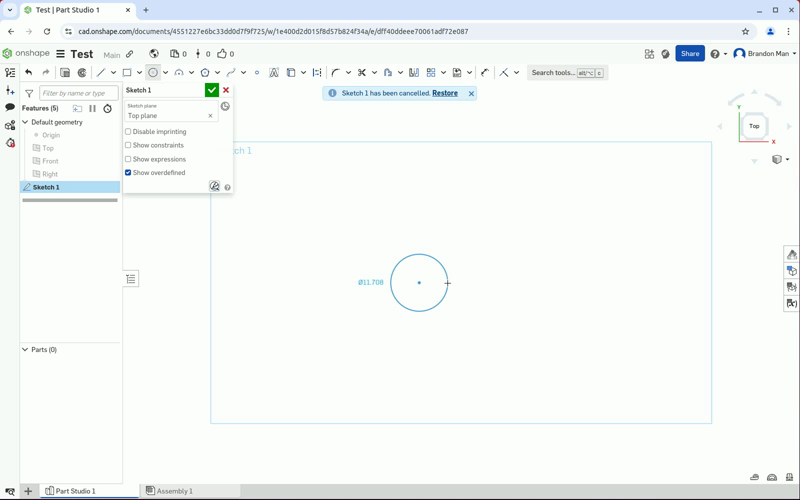
key(esc)
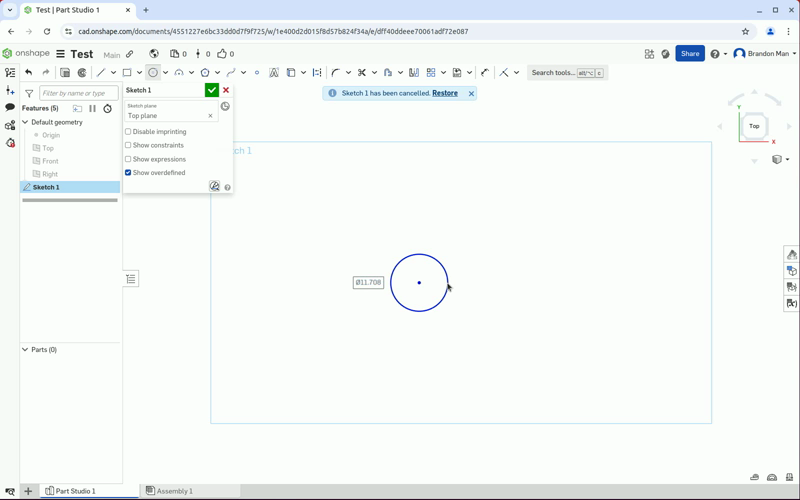
key(c)
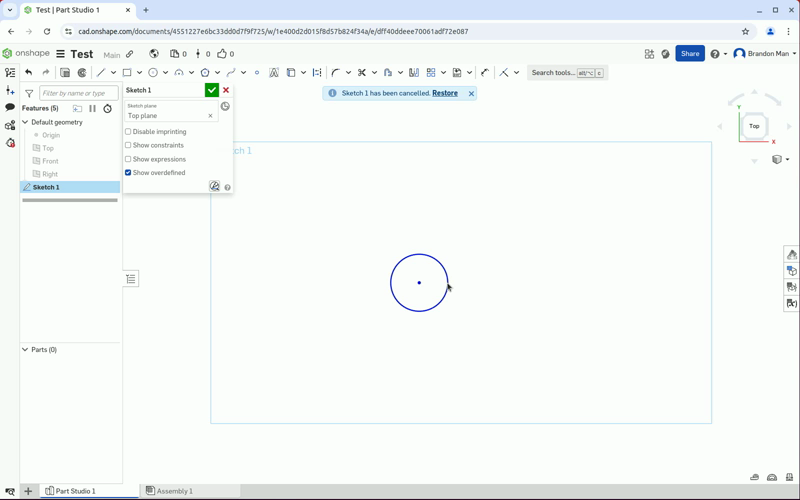
key_down(shift)
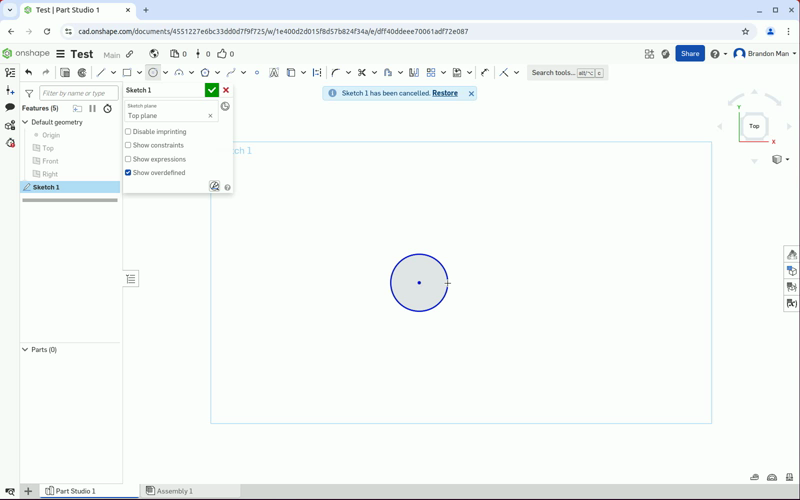
mouse_move(419, 282)
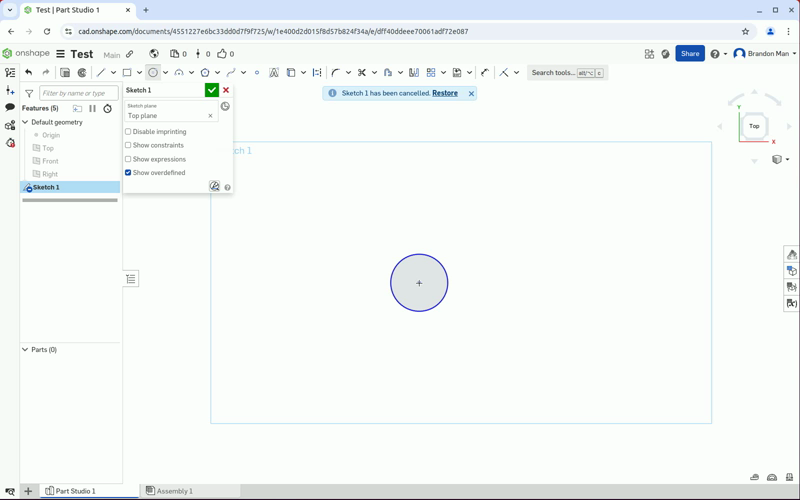
click(419, 282)
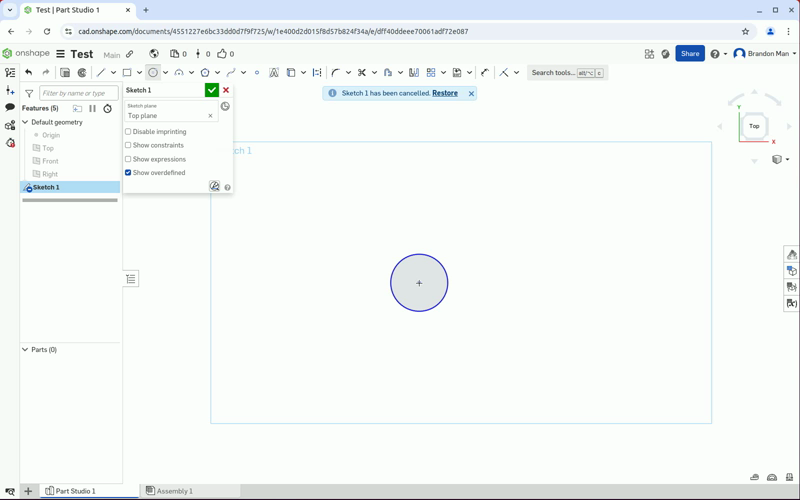
key_up(shift)
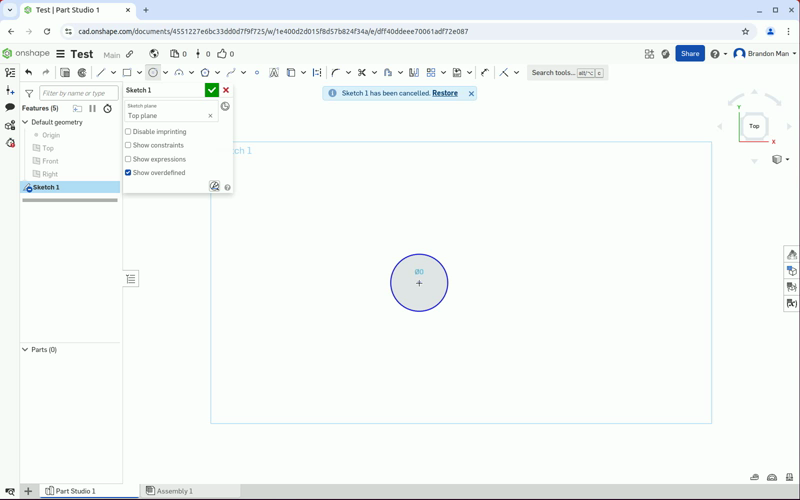
mouse_move(440, 282)
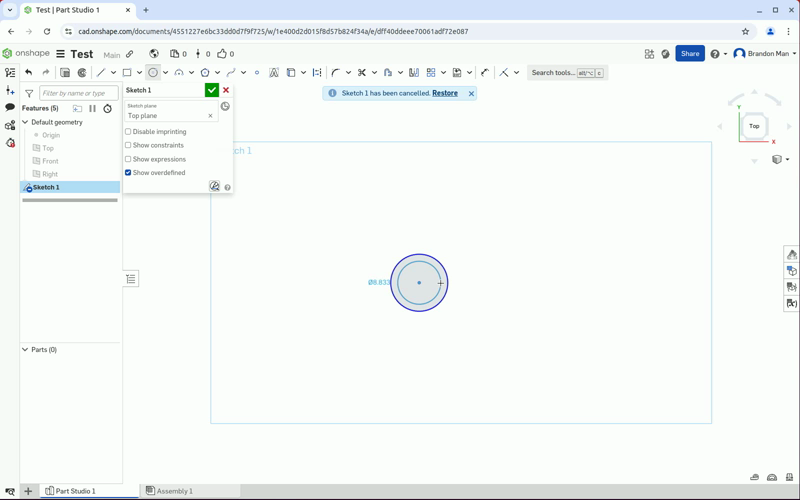
click(440, 282)
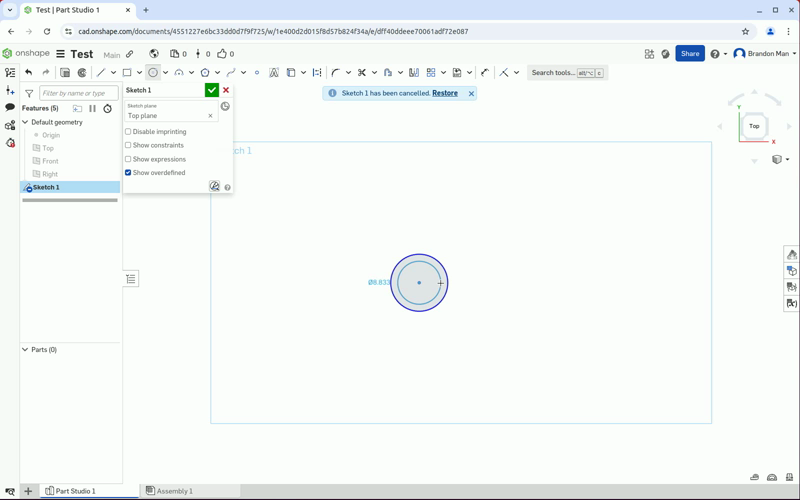
key(esc)
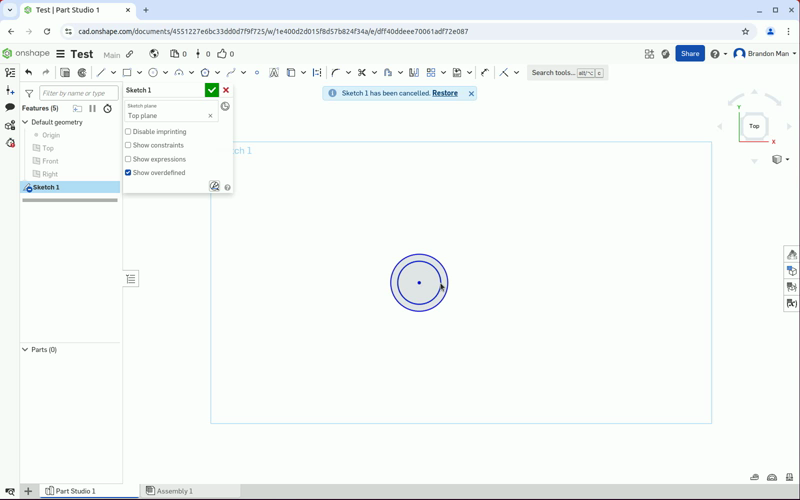
mouse_move(396, 297)
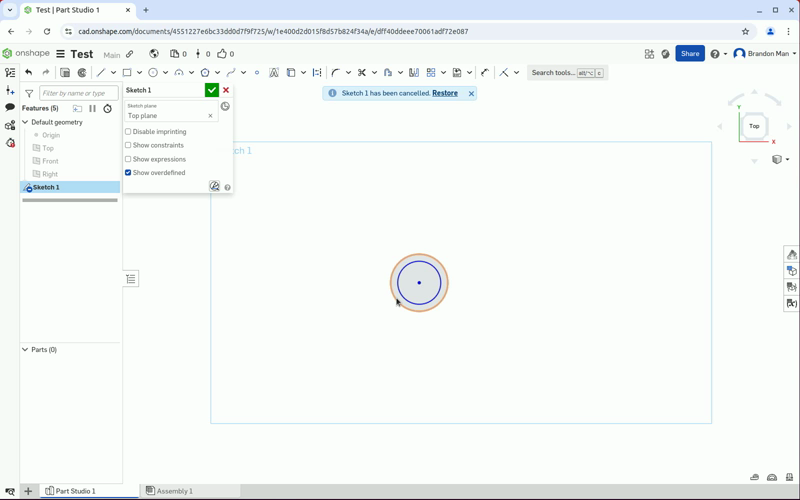
scroll(6)
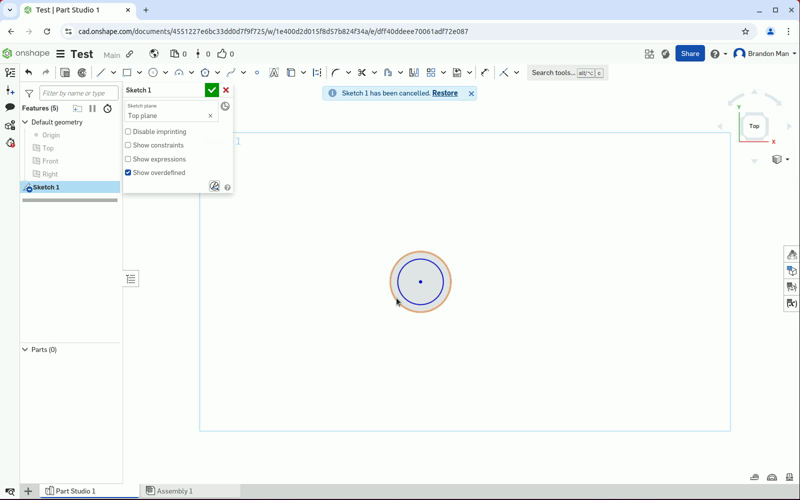
scroll(6)
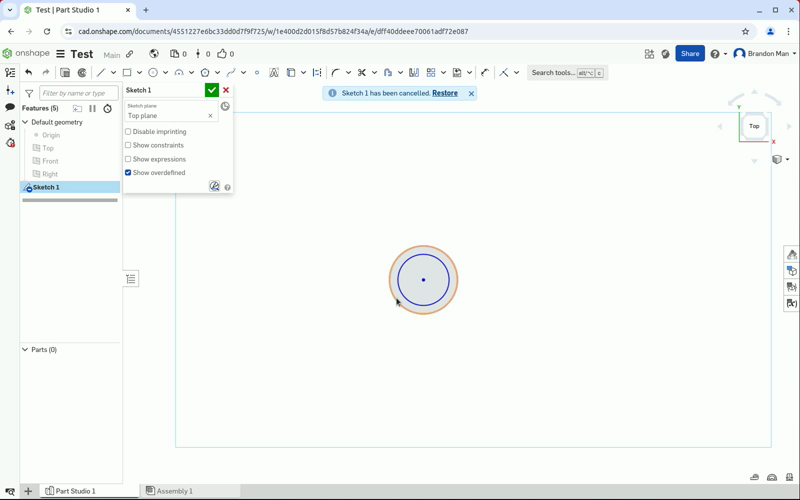
scroll(6)
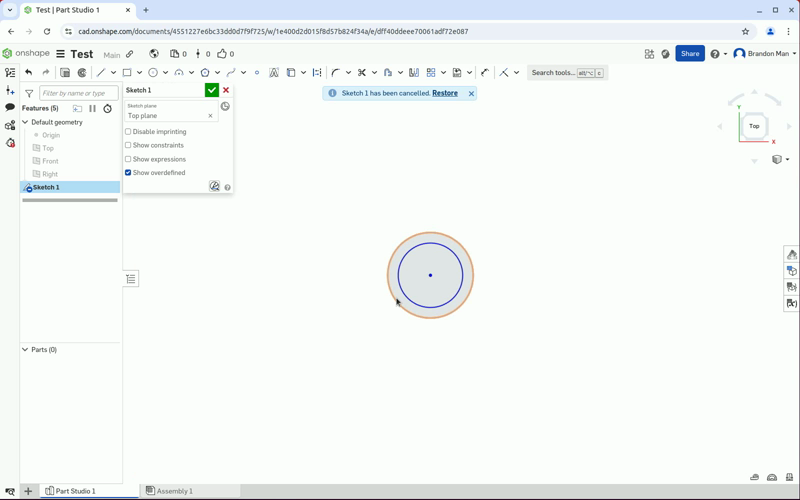
scroll(6)
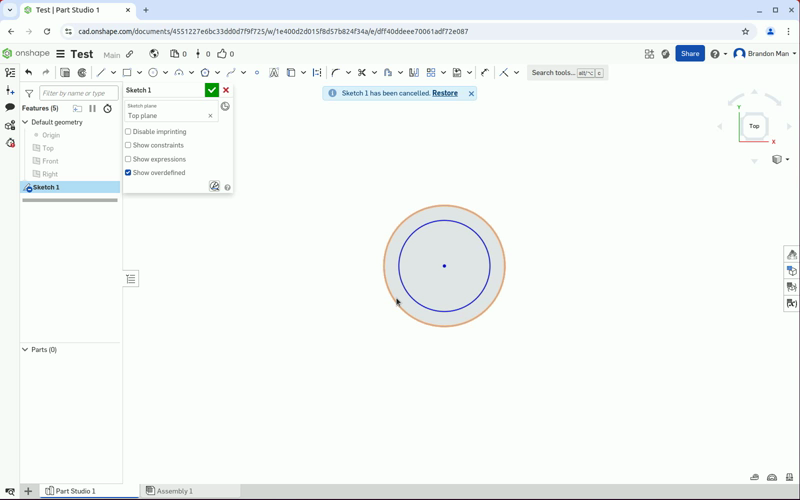
scroll(6)
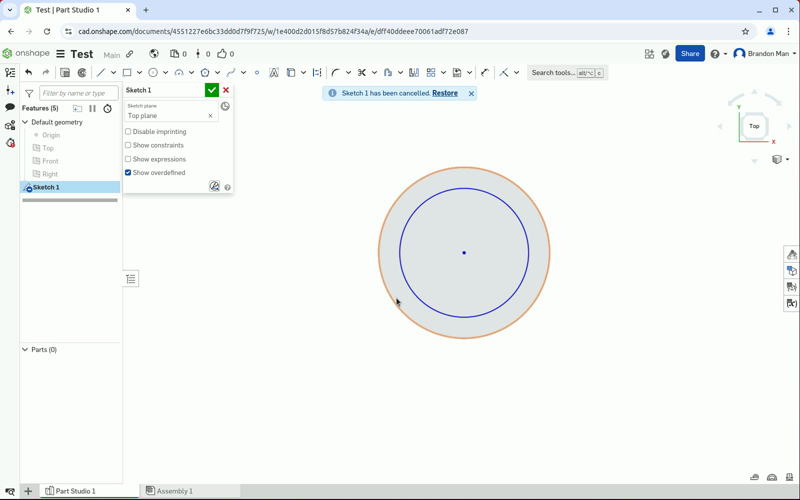
scroll(6)
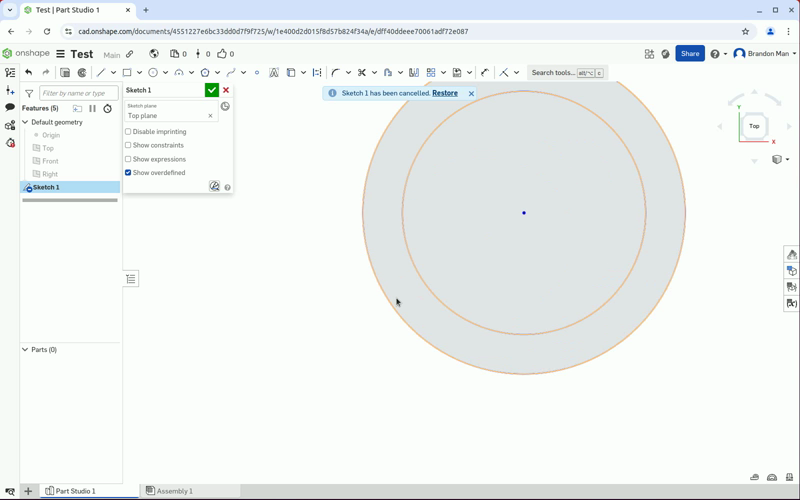
scroll(6)
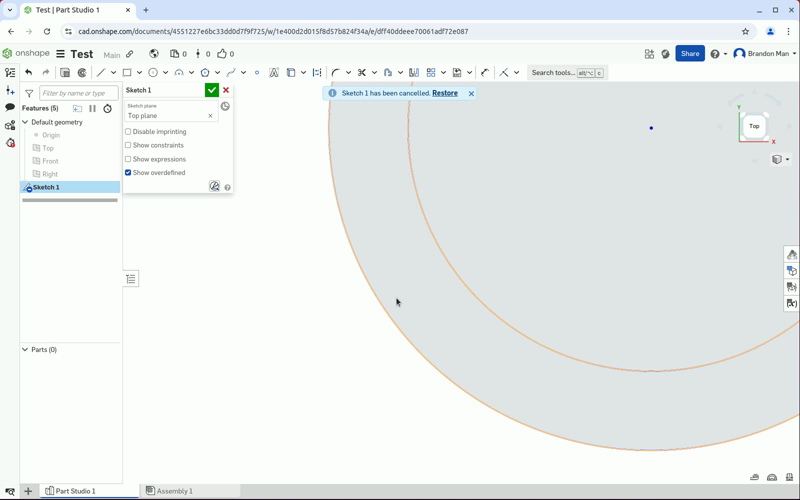
click(396, 297)
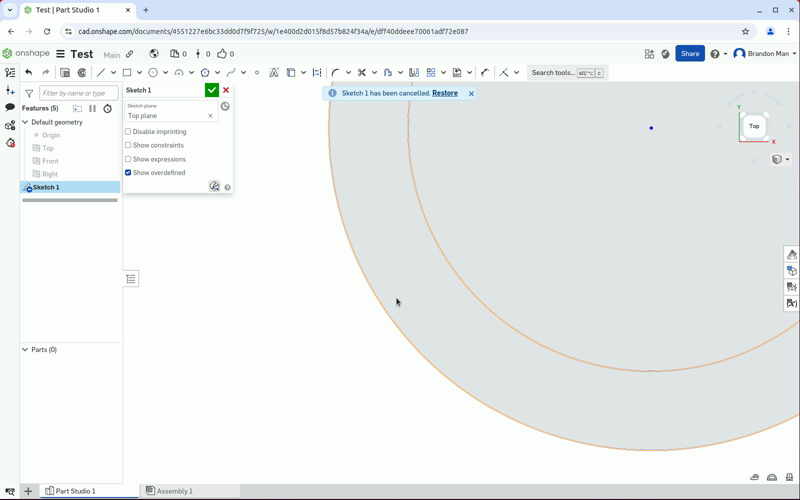
scroll(-6)
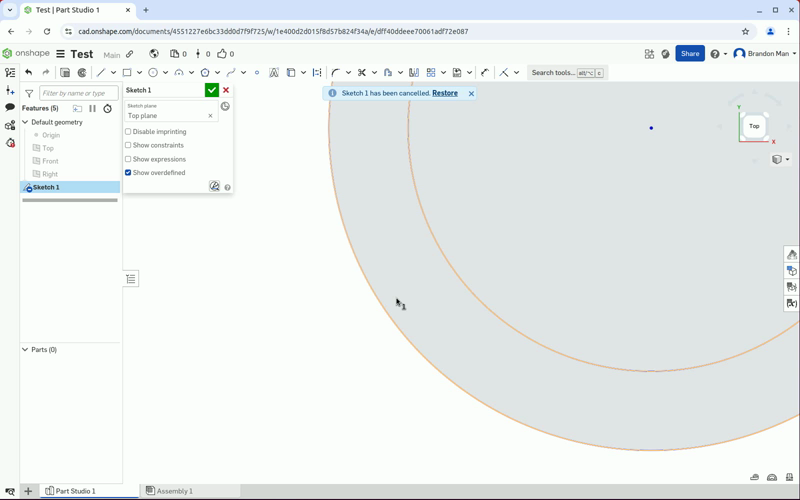
scroll(-6)
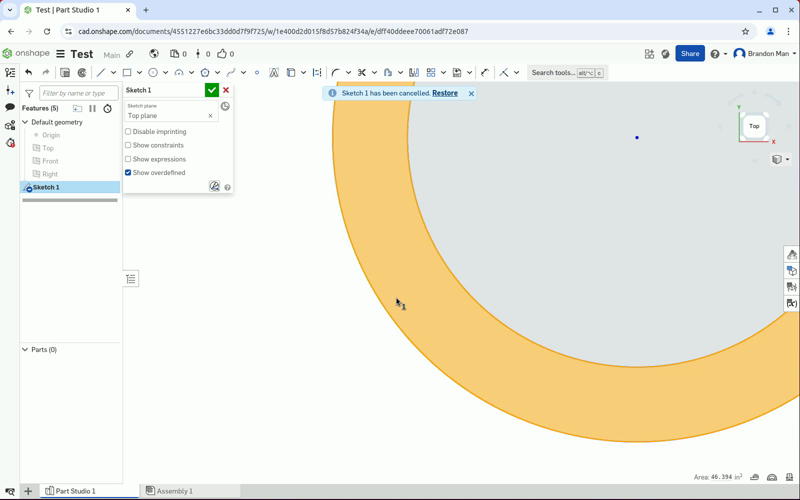
scroll(-6)
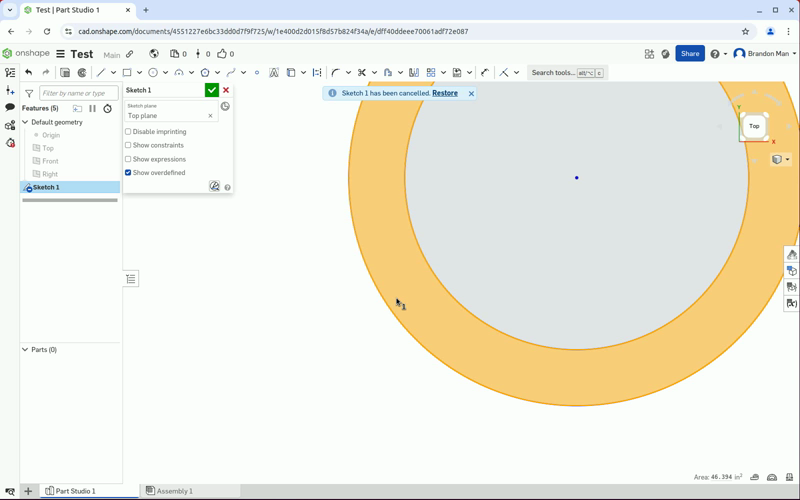
scroll(-6)
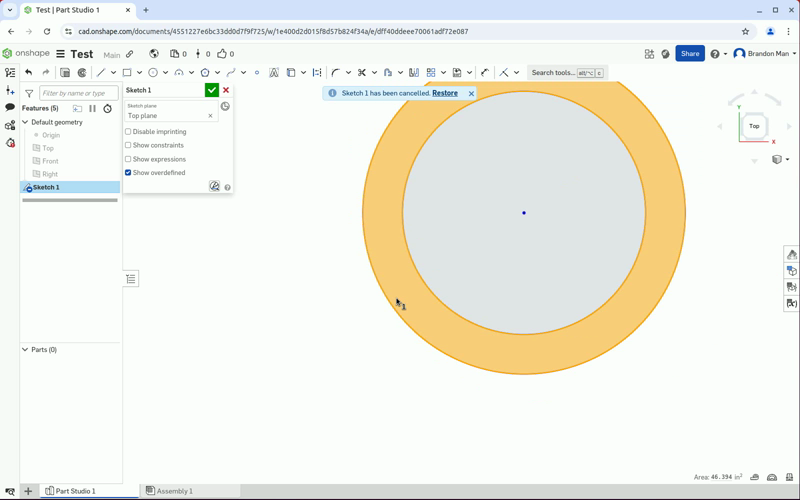
scroll(-6)
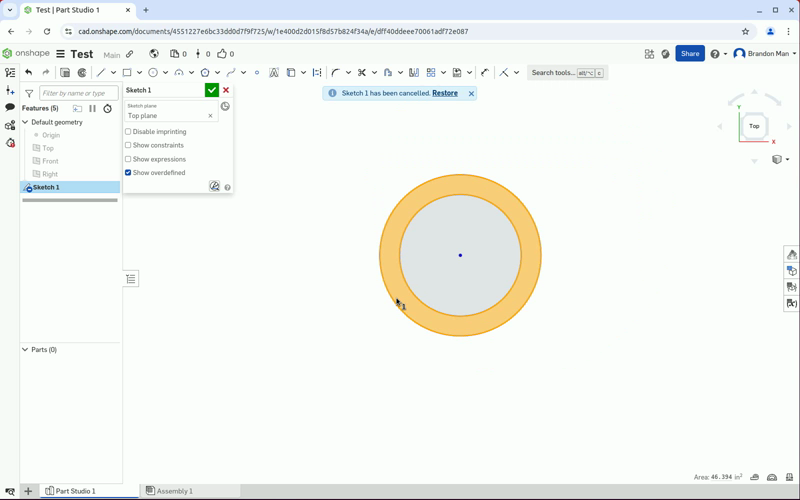
scroll(-6)
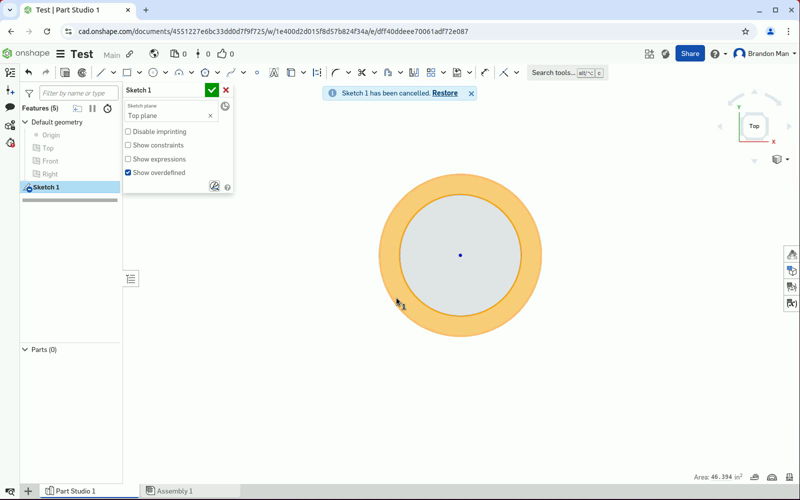
scroll(-6)
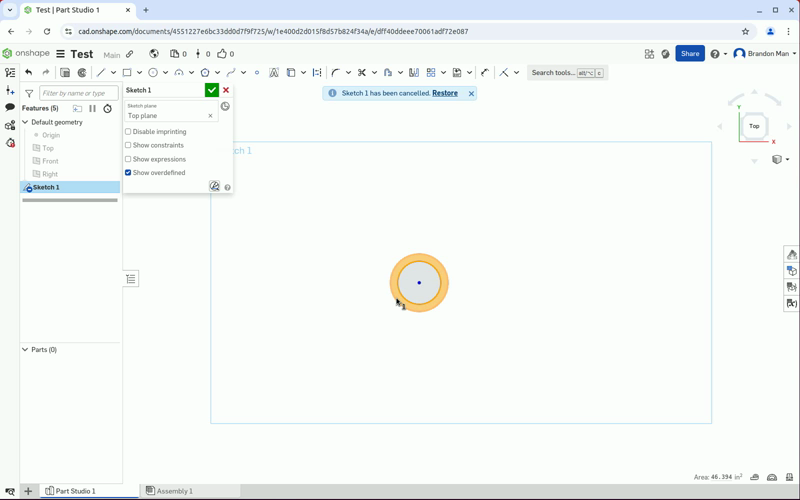
mouse_move(73, 352)
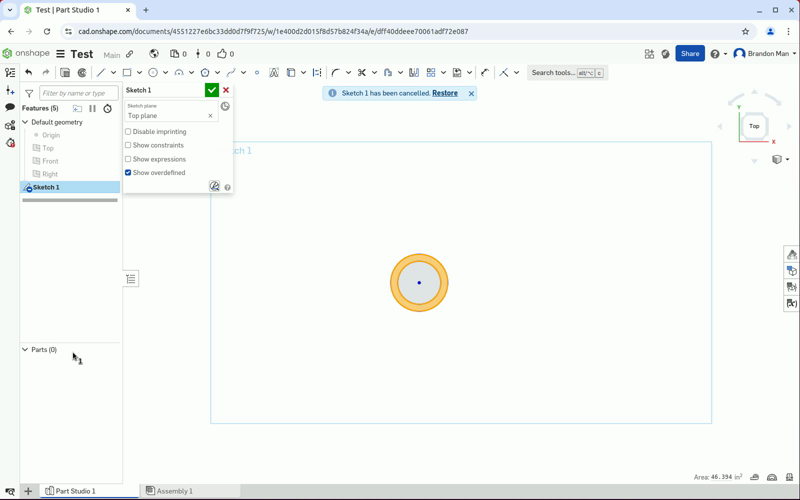
key(shift+y)
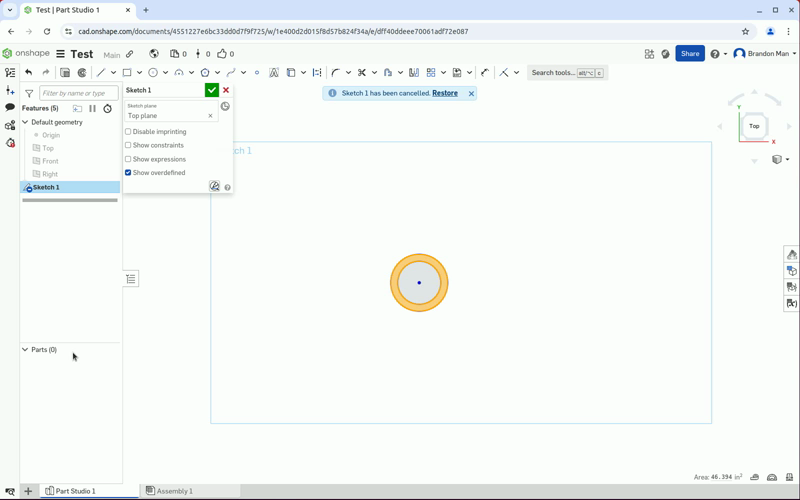
key(shift+e)
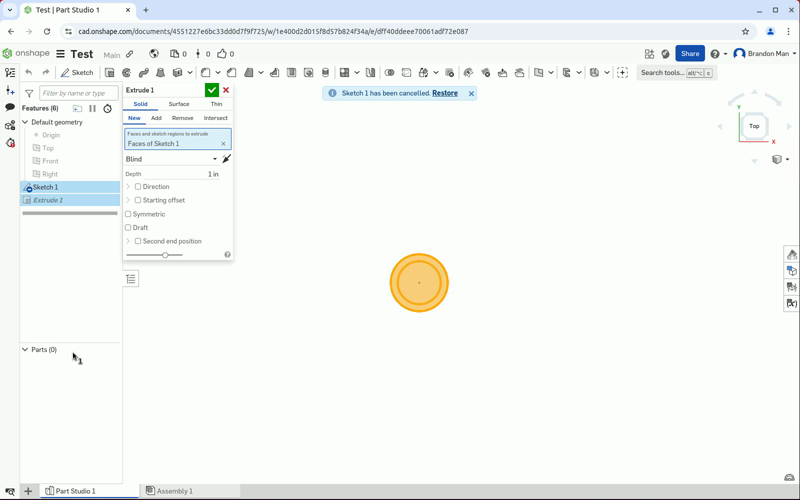
mouse_move(143, 106)
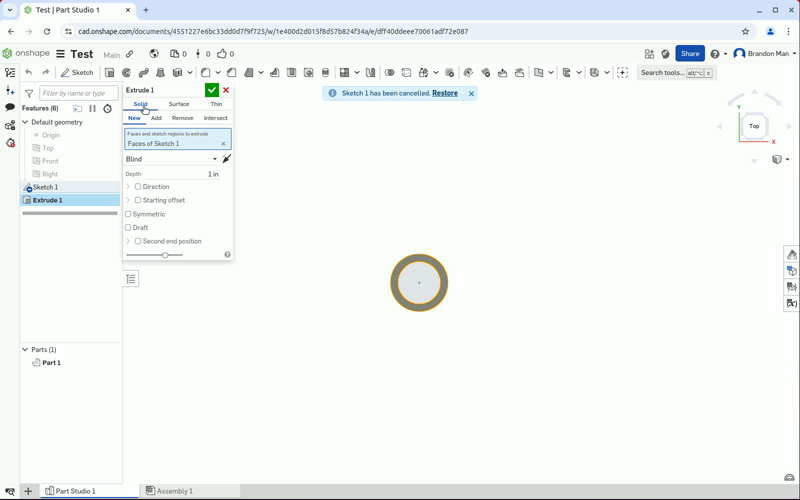
click(143, 106)
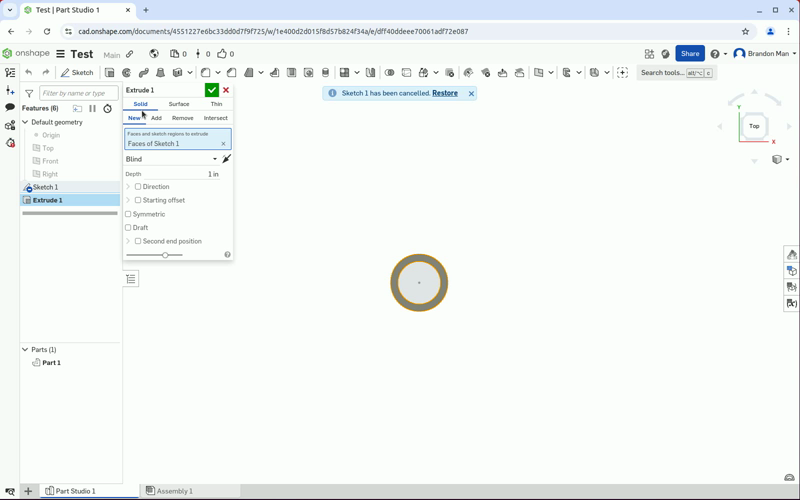
mouse_move(137, 120)
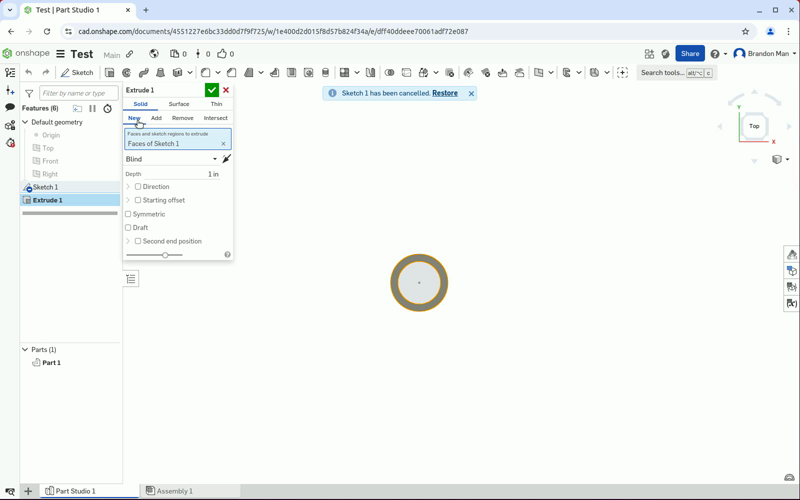
click(137, 120)
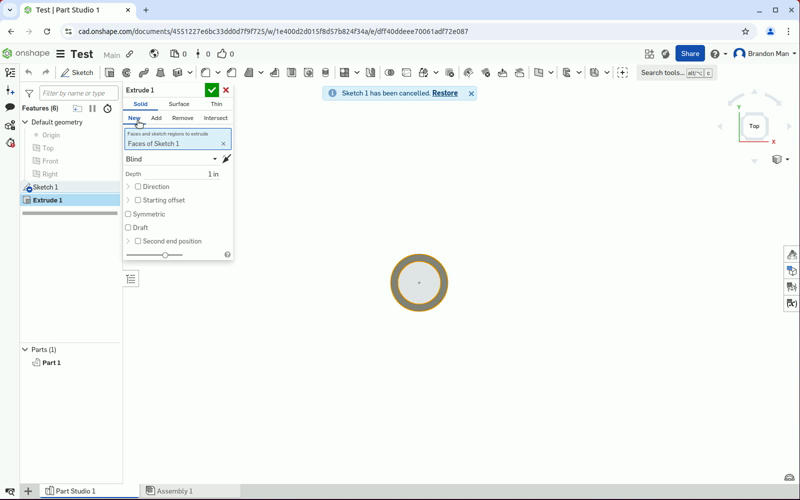
key(tab, 4)
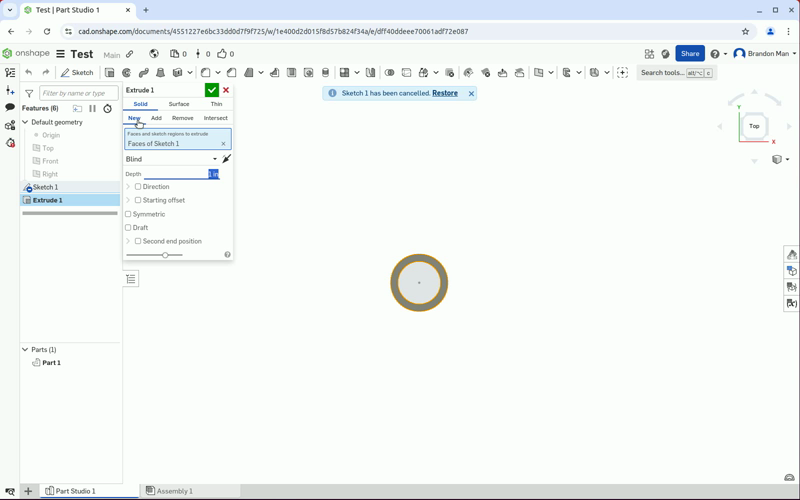
text(8.666)
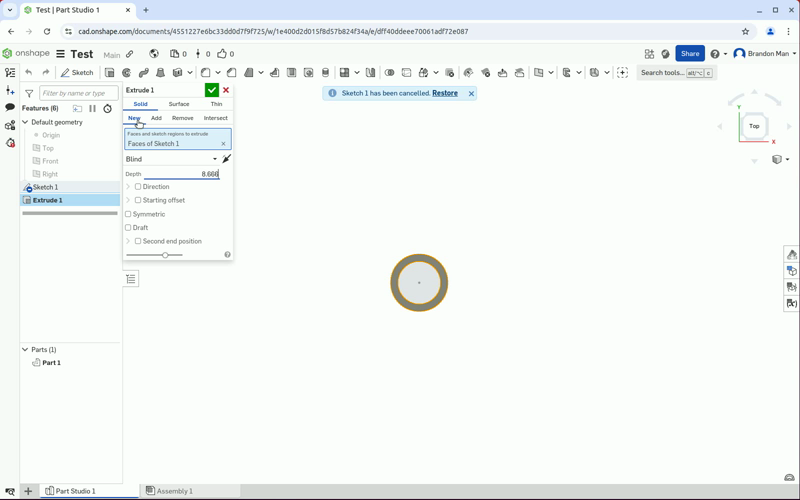
key(enter)
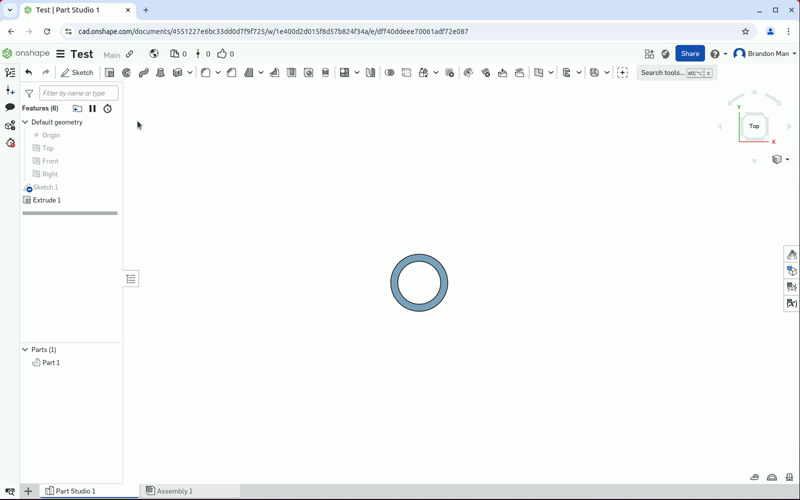
key(shift+h)
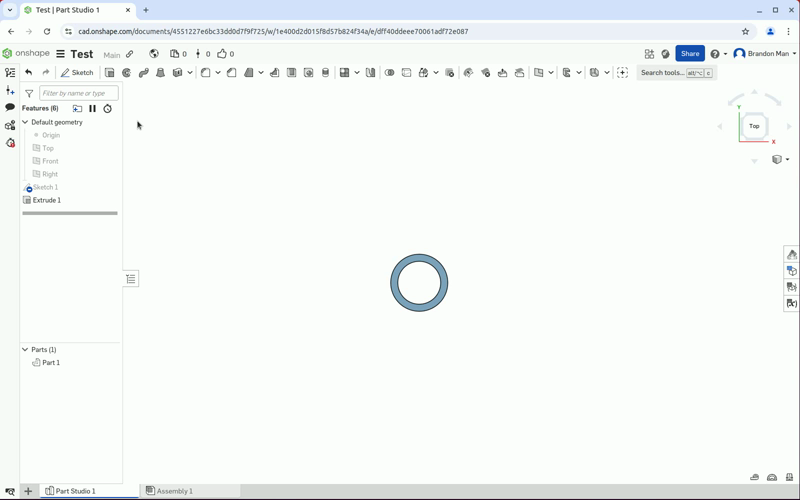
key(shift+h)
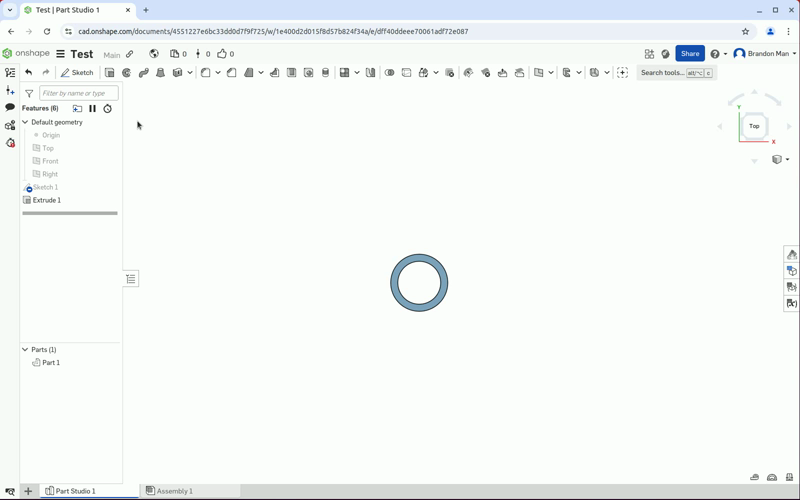
mouse_move(73, 189)
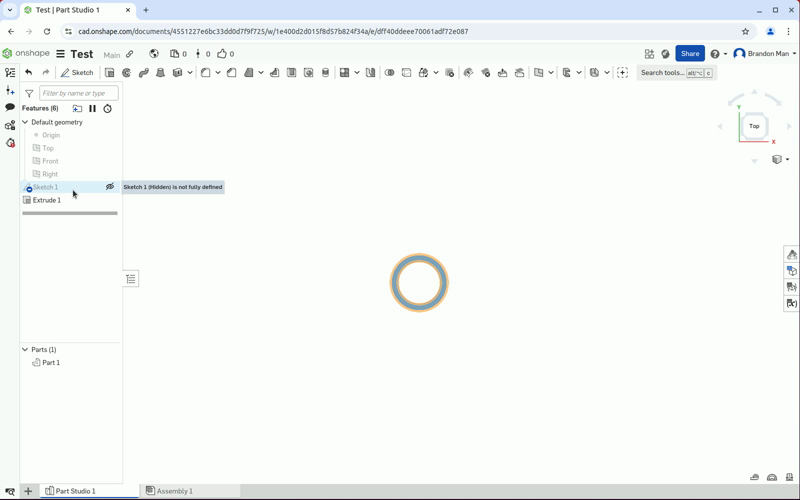
click(73, 189)
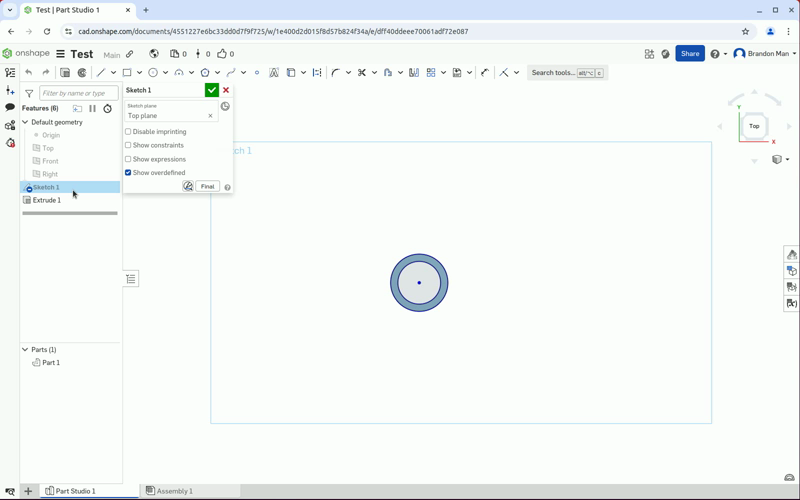
mouse_move(229, 92)
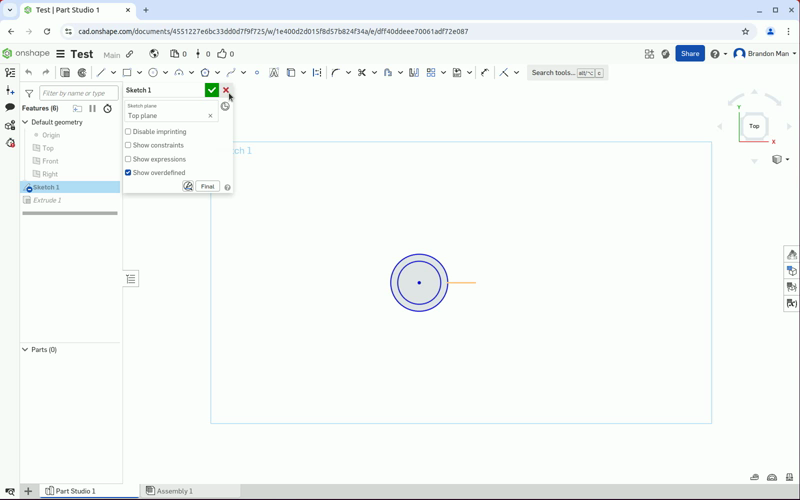
click(229, 92)
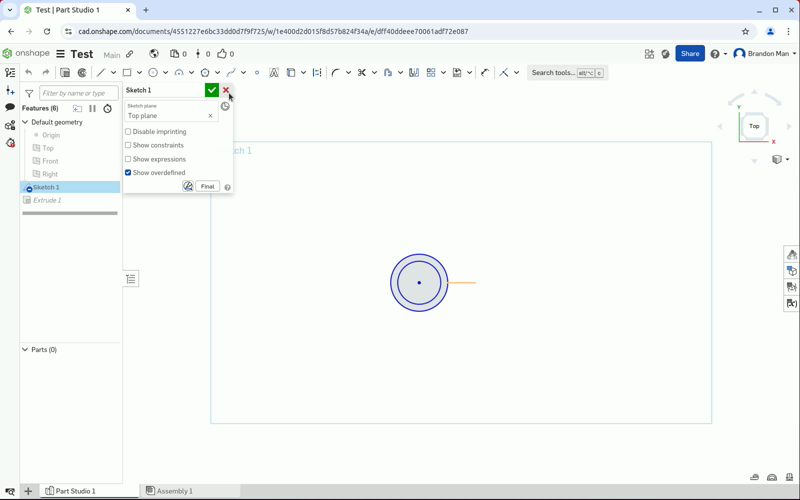
key(shift+s)
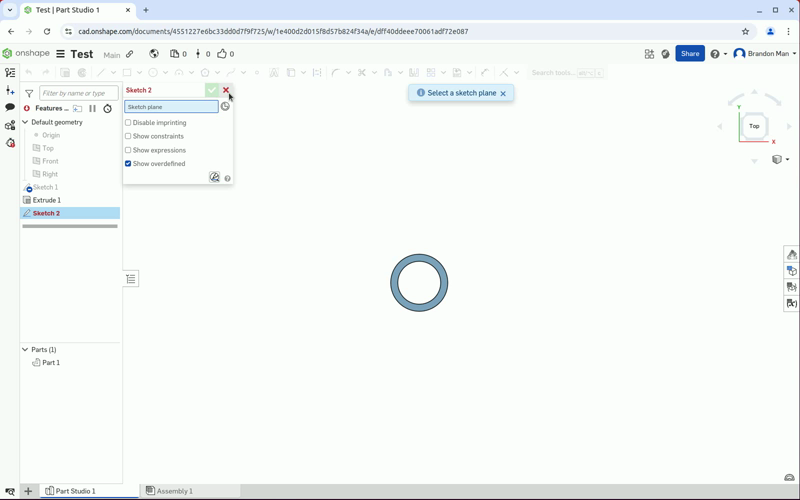
mouse_move(73, 150)
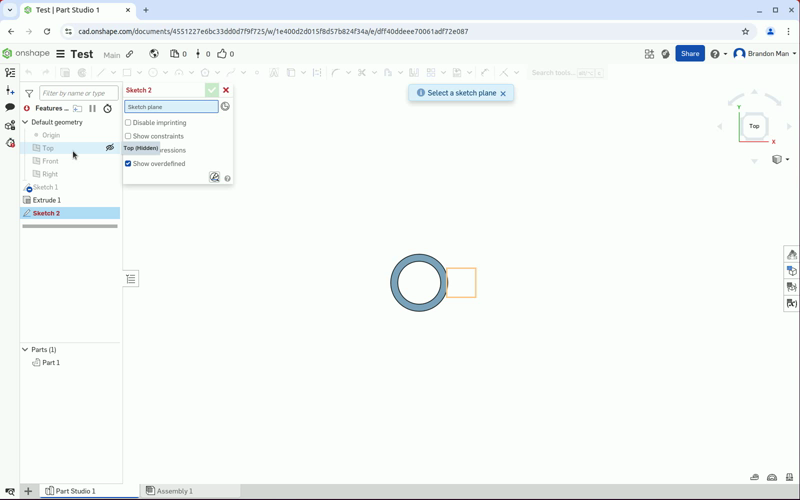
click(73, 150)
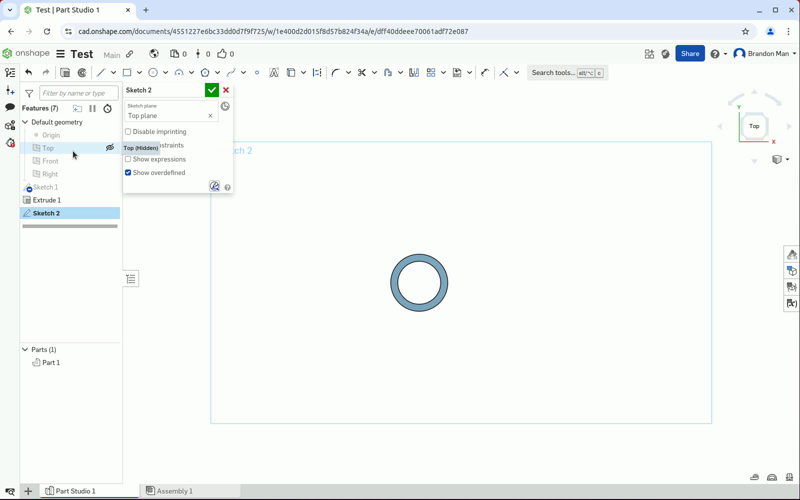
mouse_move(73, 352)
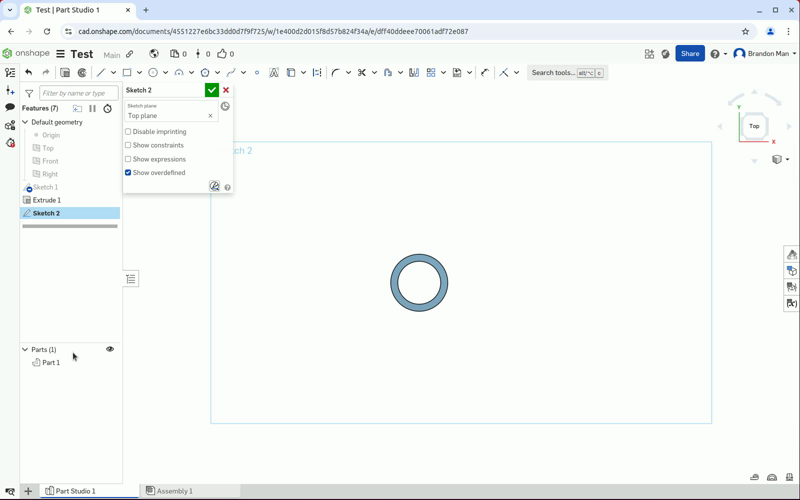
key(y)
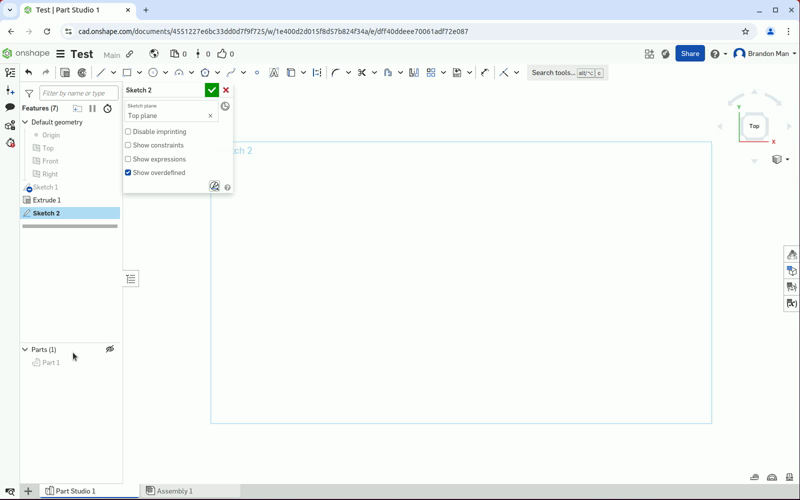
key(l)
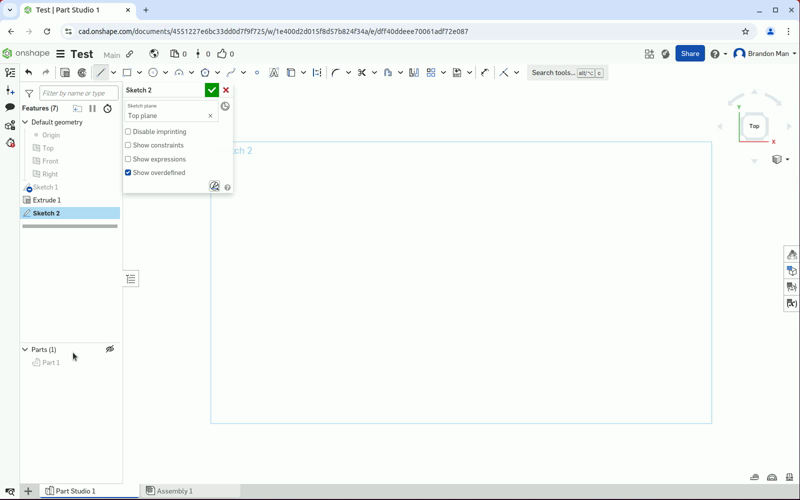
key_down(shift)
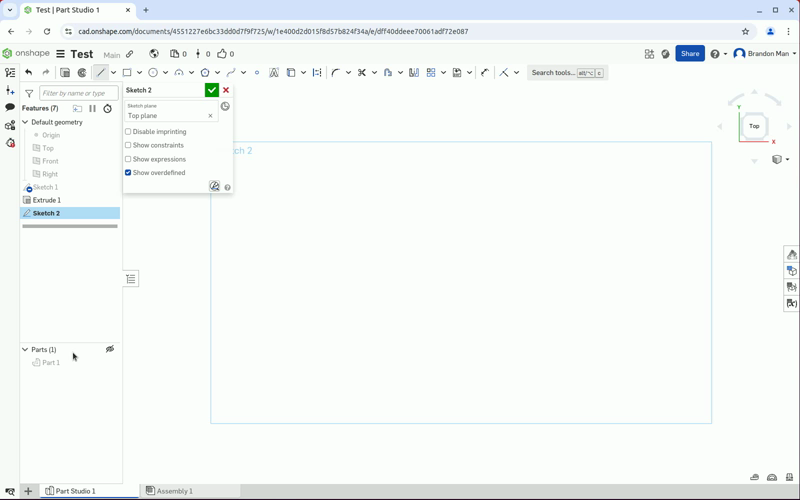
mouse_move(420, 311)
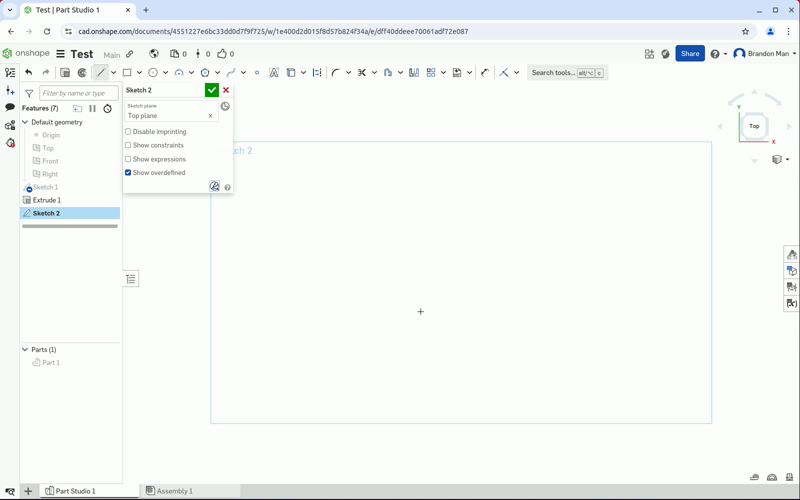
click(420, 311)
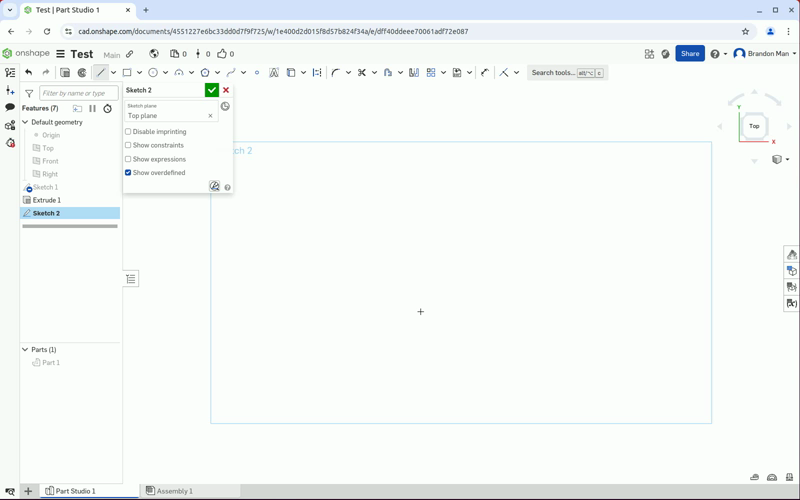
key_up(shift)
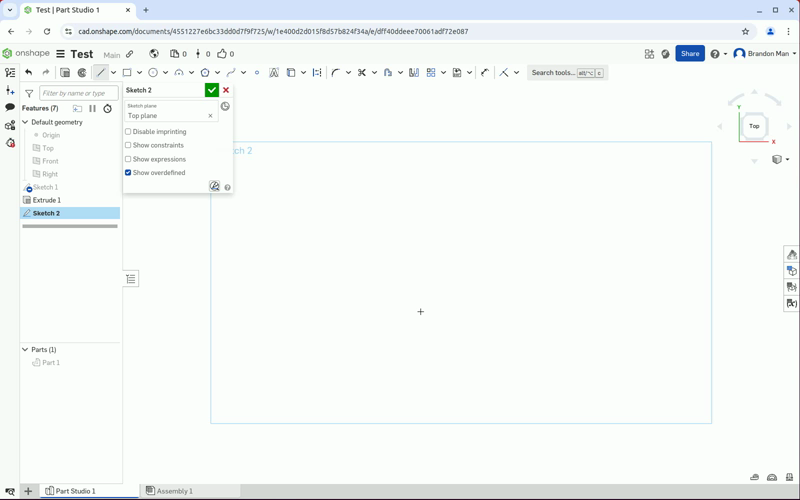
key_down(shift)
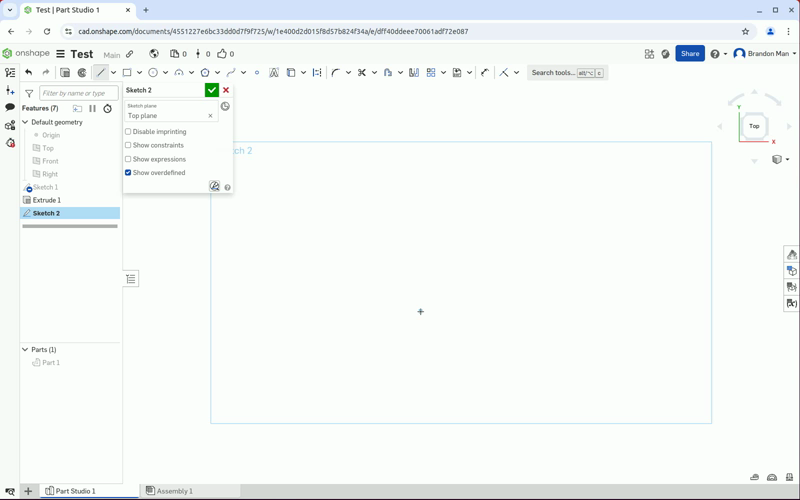
mouse_move(560, 296)
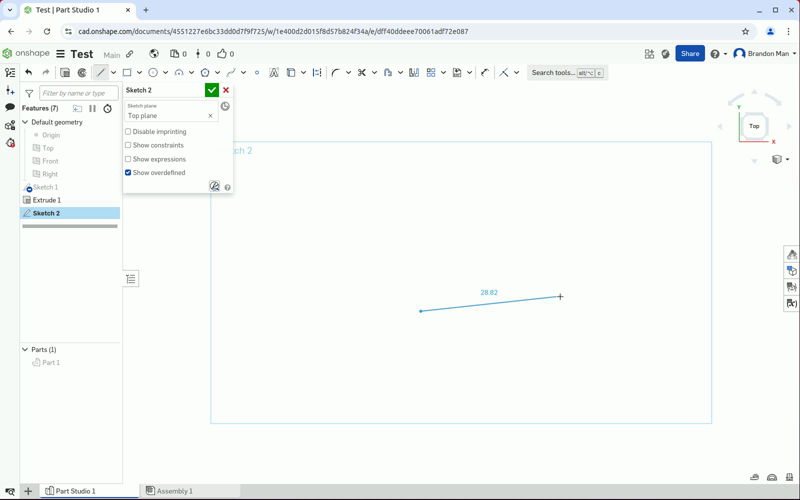
click(560, 296)
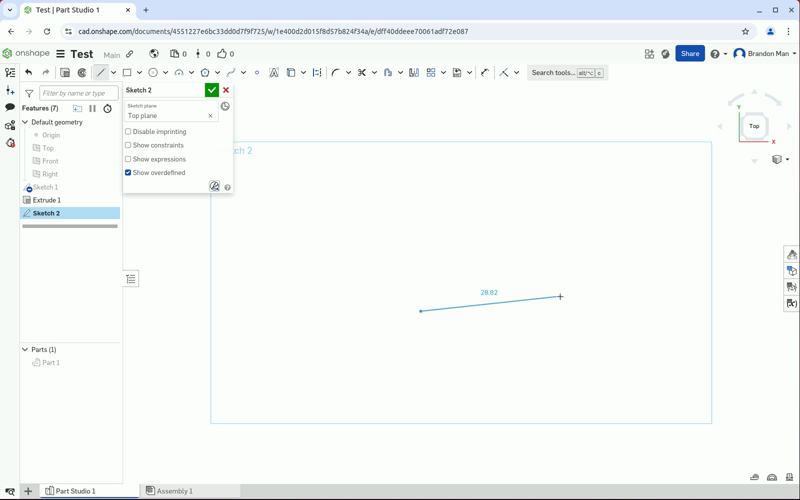
key_up(shift)
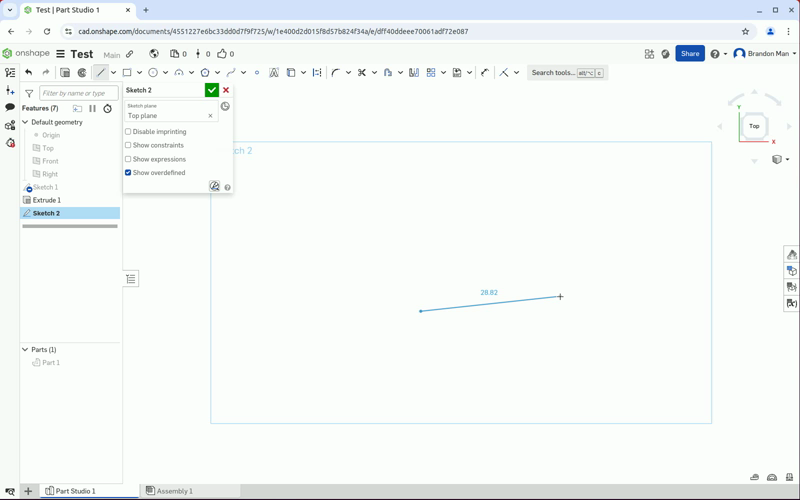
key(esc)
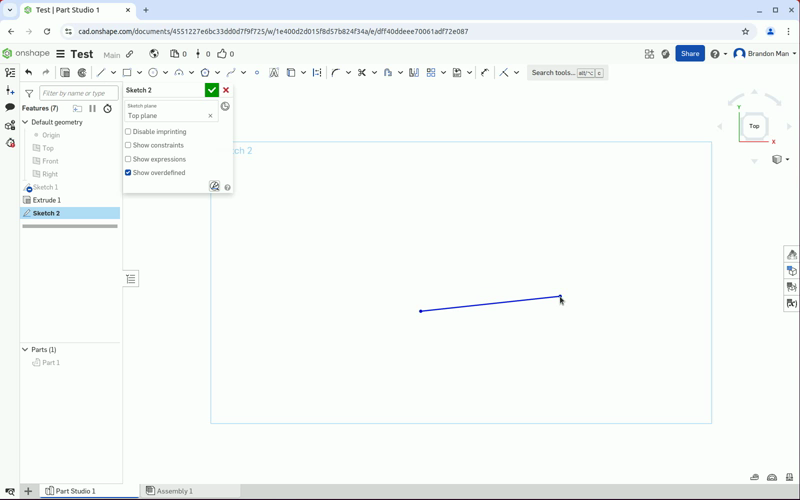
key(a)
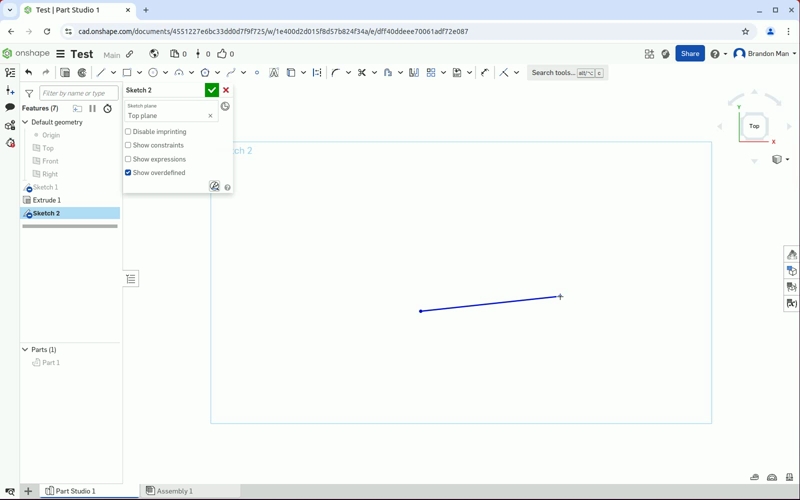
mouse_move(560, 296)
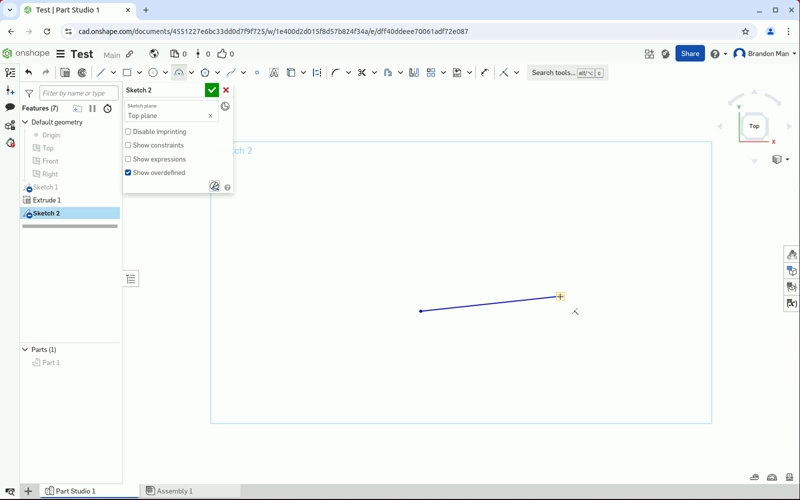
click(560, 296)
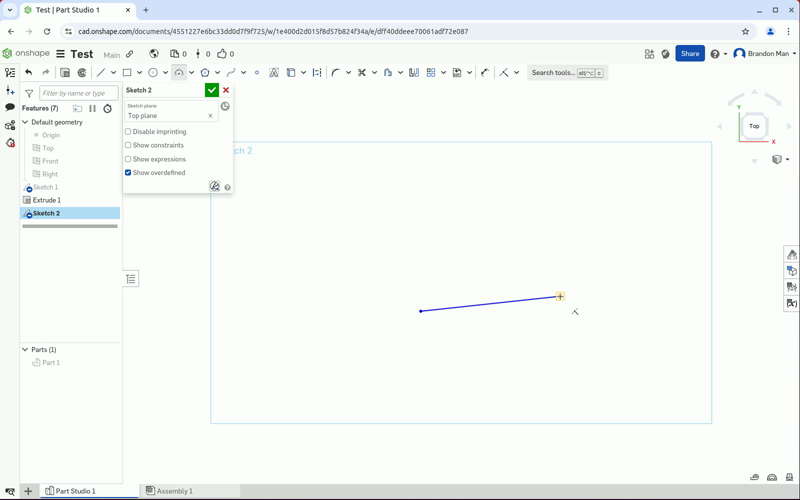
key_down(shift)
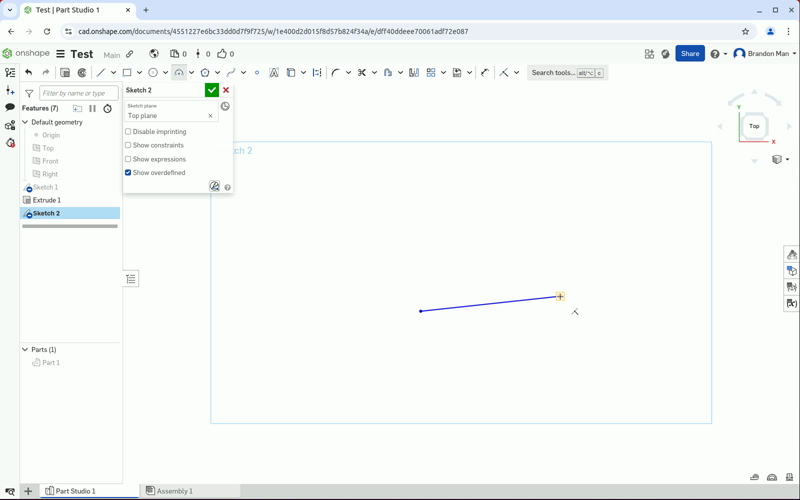
mouse_move(560, 268)
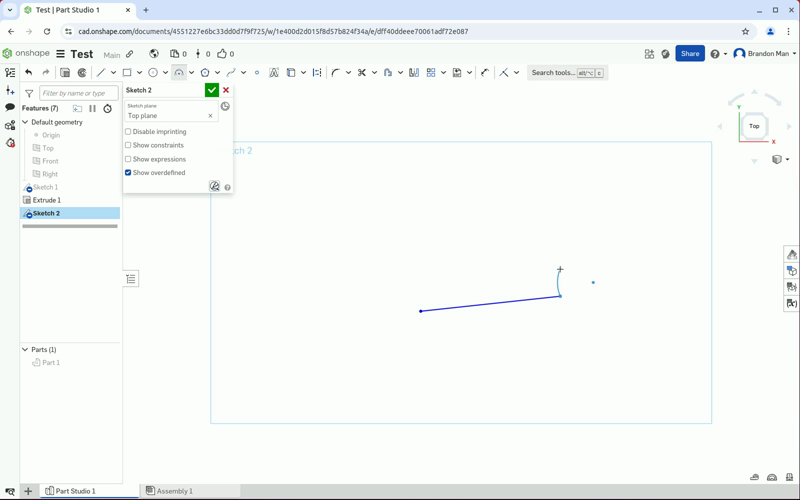
click(560, 268)
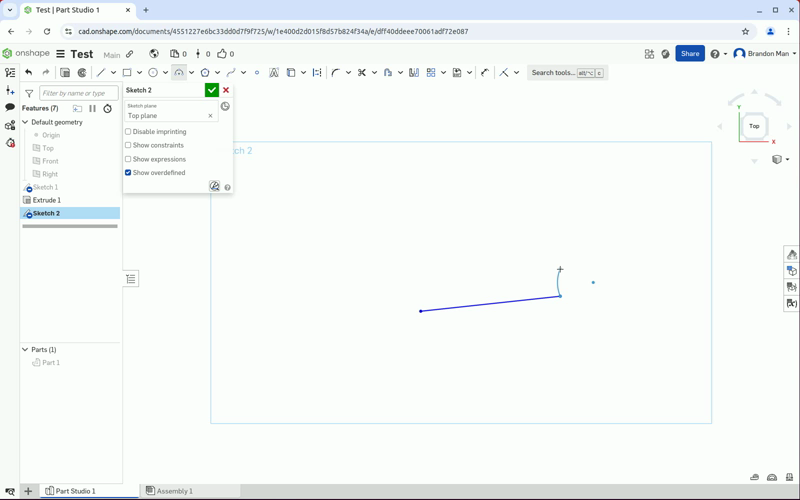
mouse_move(544, 282)
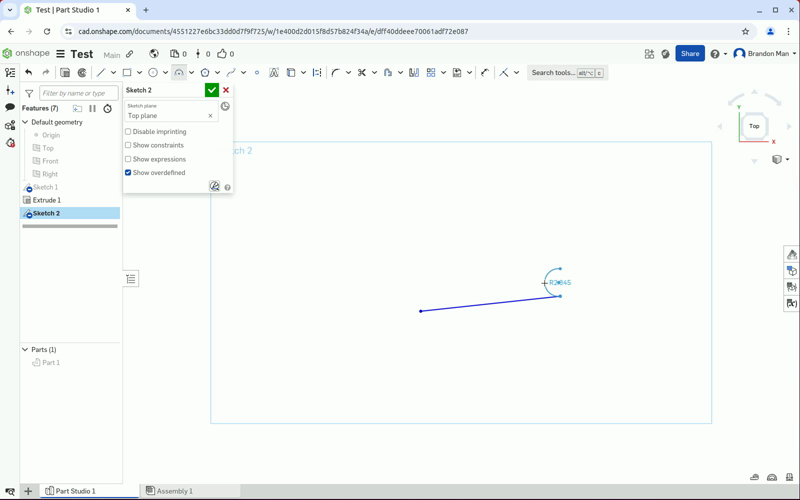
click(544, 282)
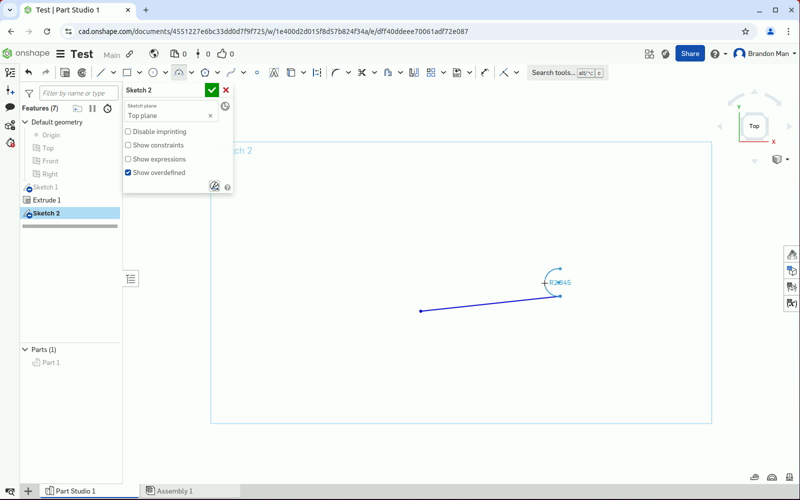
key_up(shift)
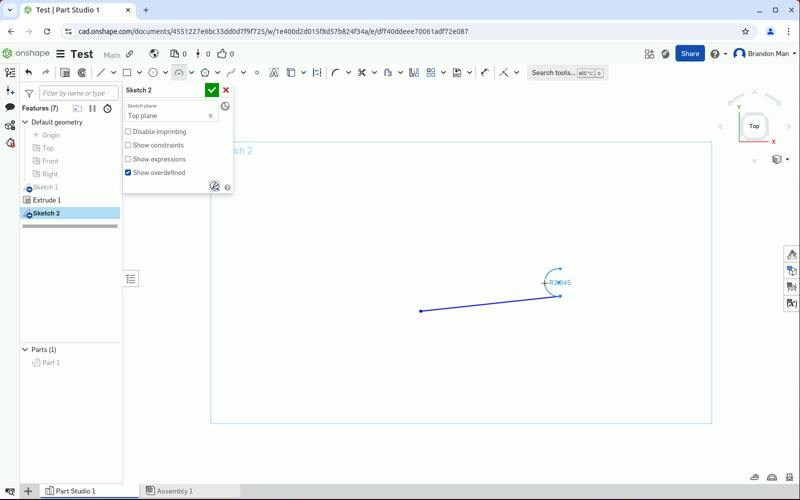
key(esc)
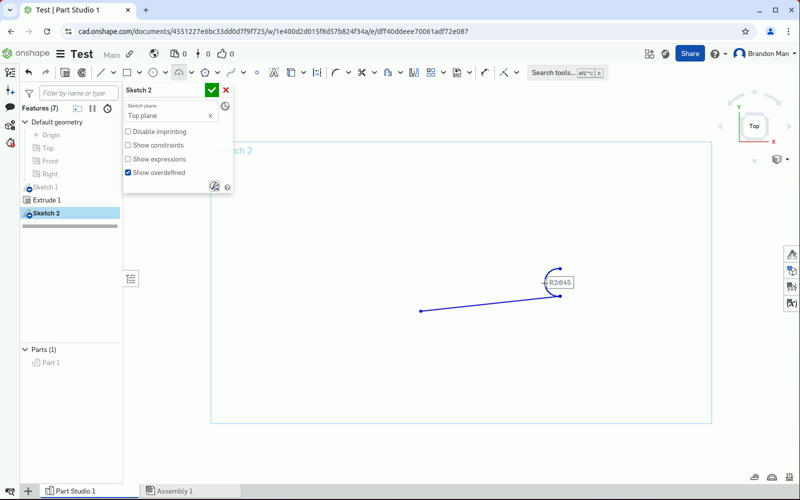
key(l)
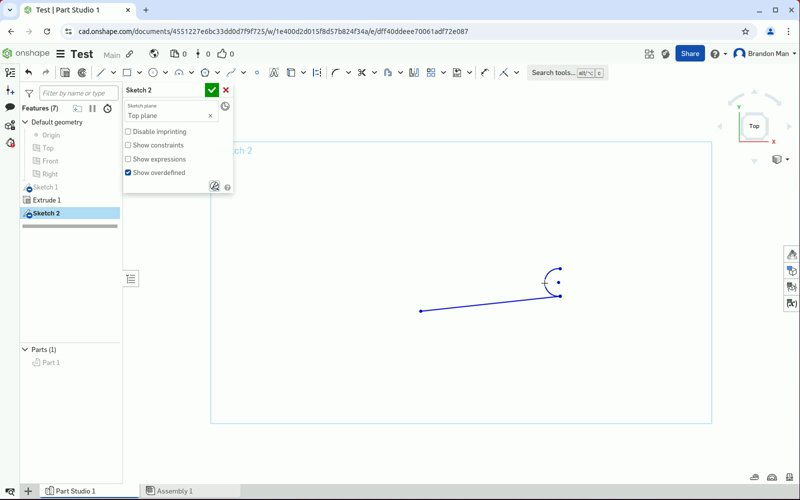
mouse_move(560, 268)
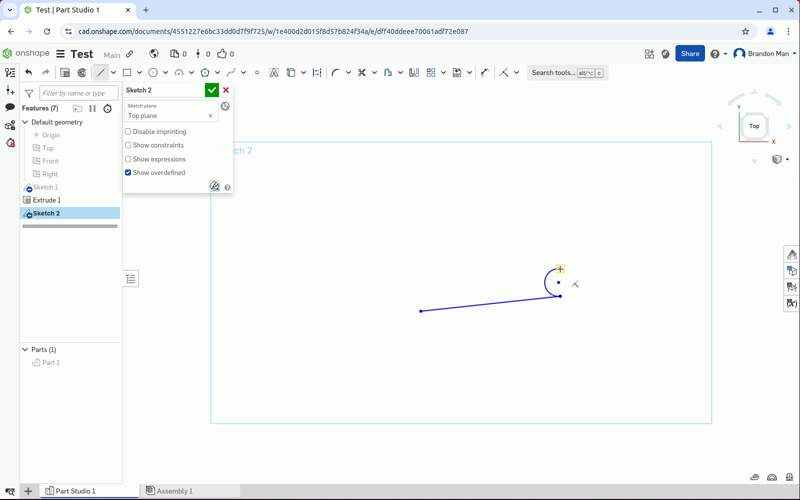
click(560, 268)
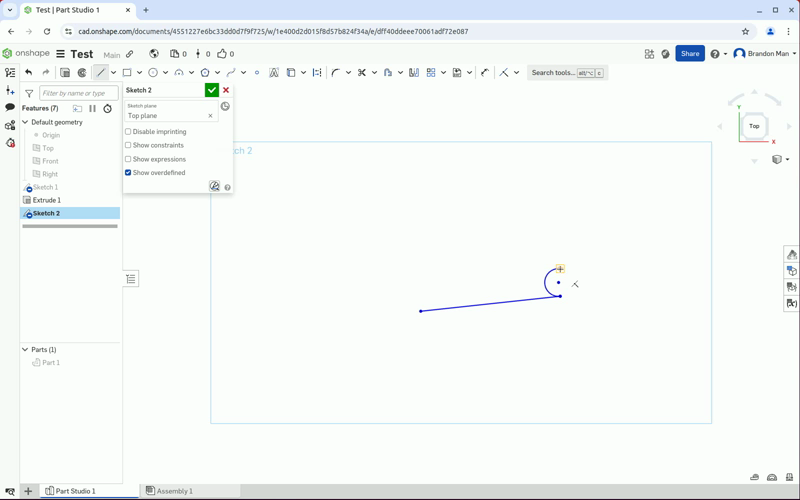
key_down(shift)
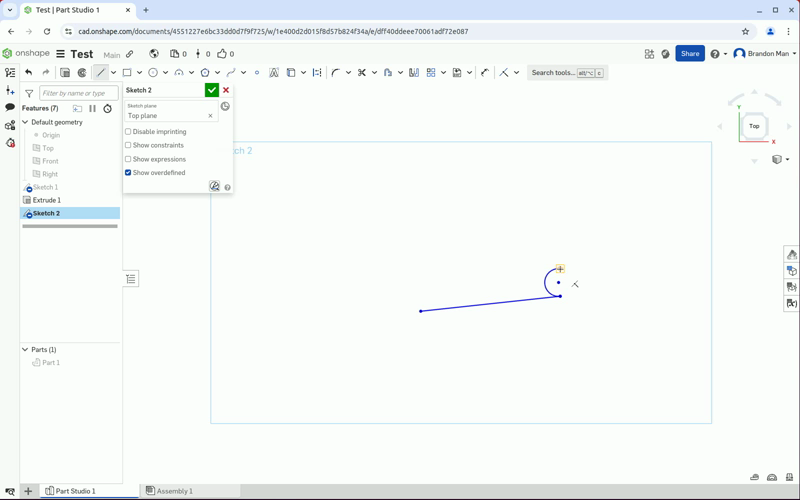
mouse_move(420, 255)
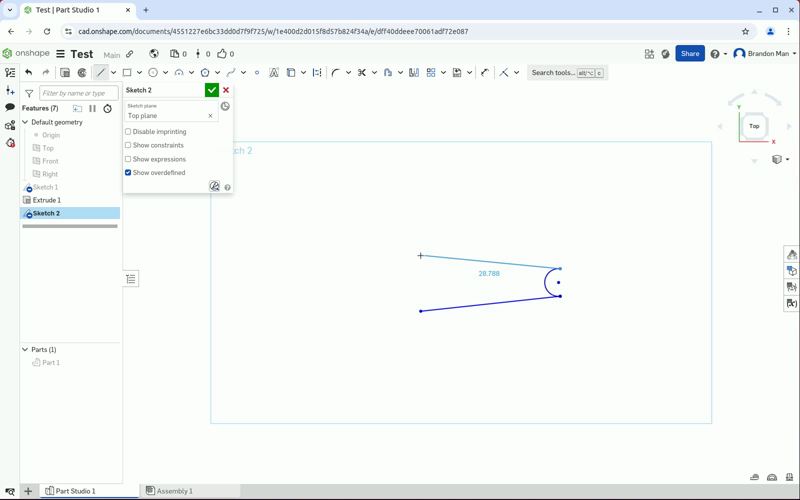
click(420, 255)
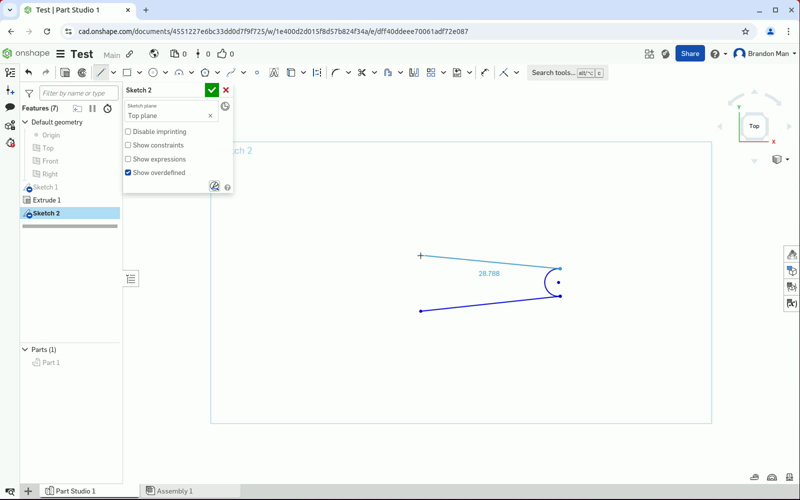
key_up(shift)
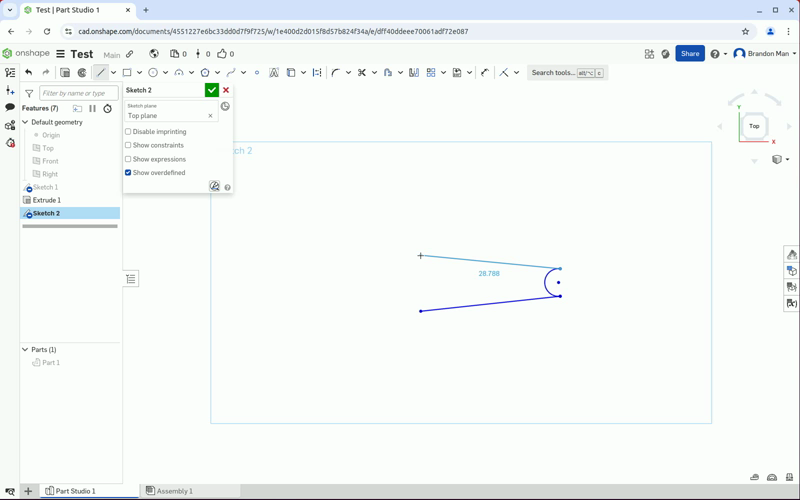
key(esc)
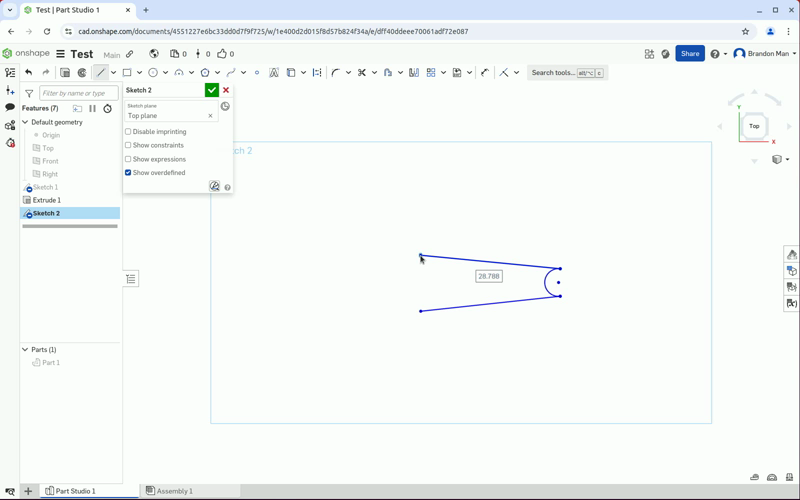
key(a)
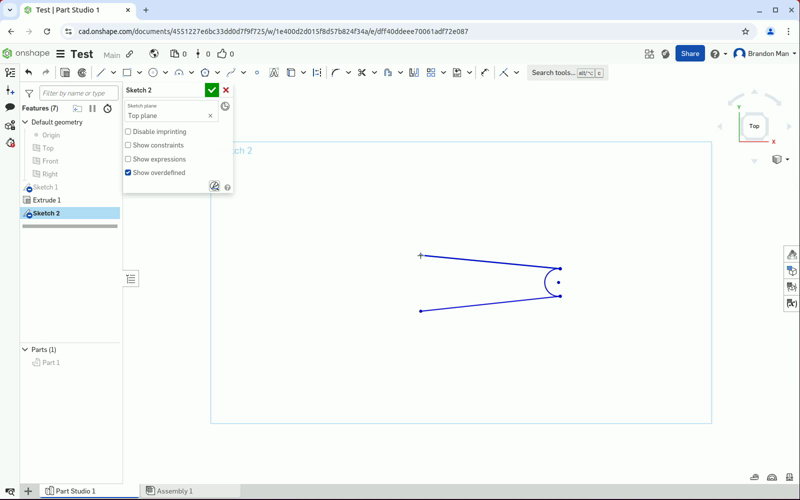
mouse_move(420, 255)
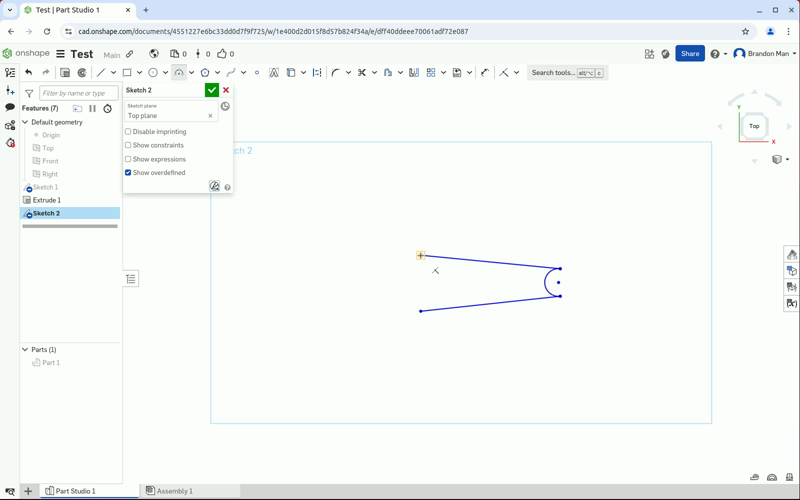
click(420, 255)
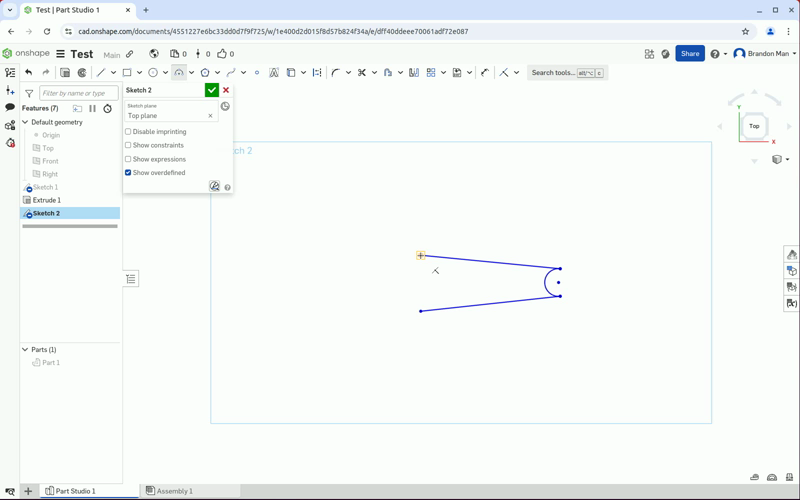
mouse_move(420, 311)
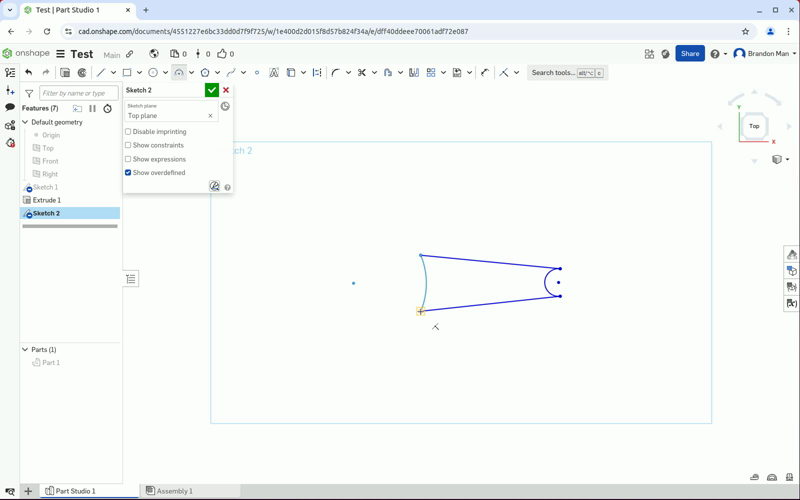
click(420, 311)
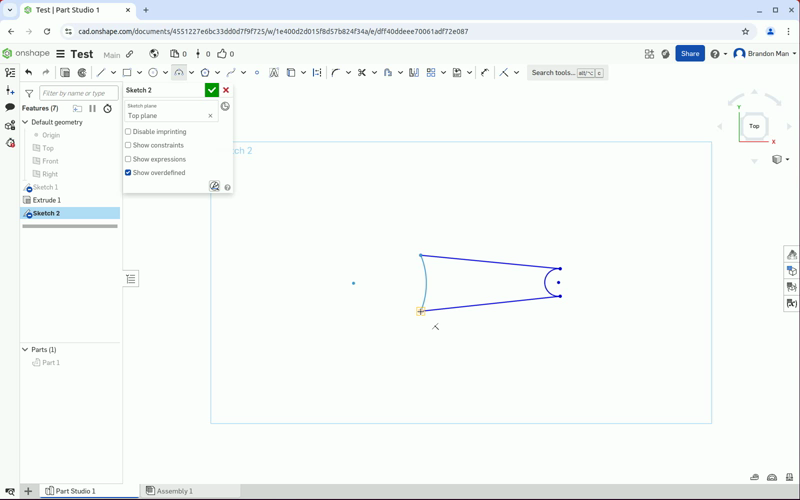
key_down(shift)
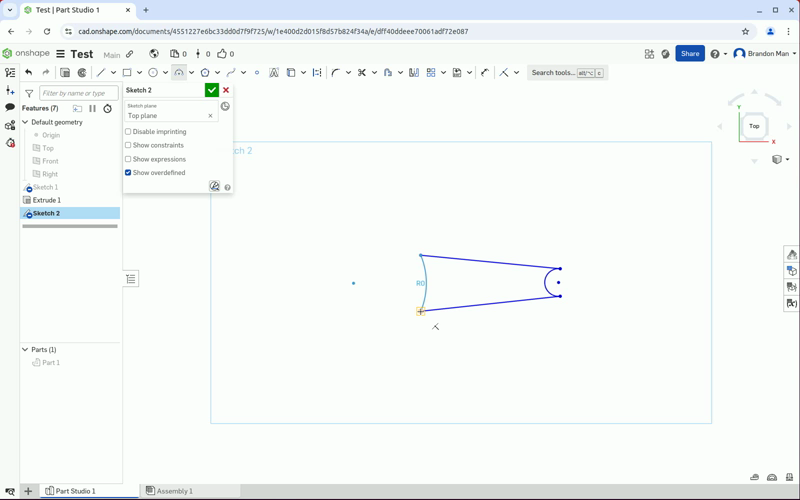
mouse_move(446, 283)
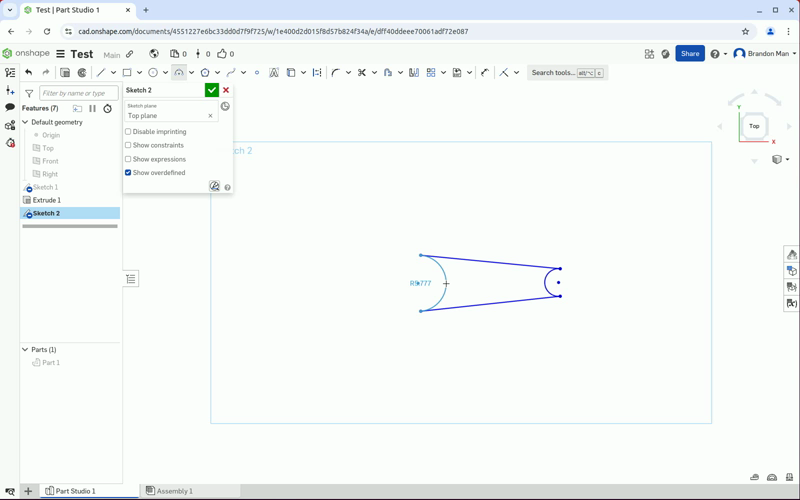
click(446, 283)
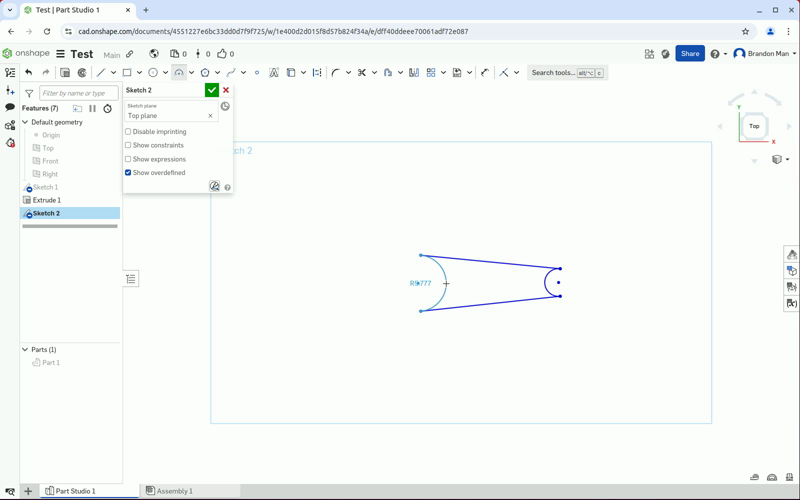
key_up(shift)
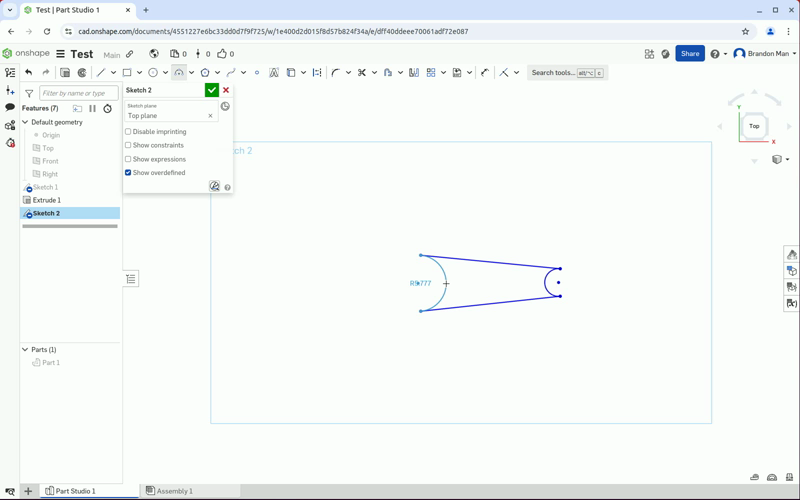
key(esc)
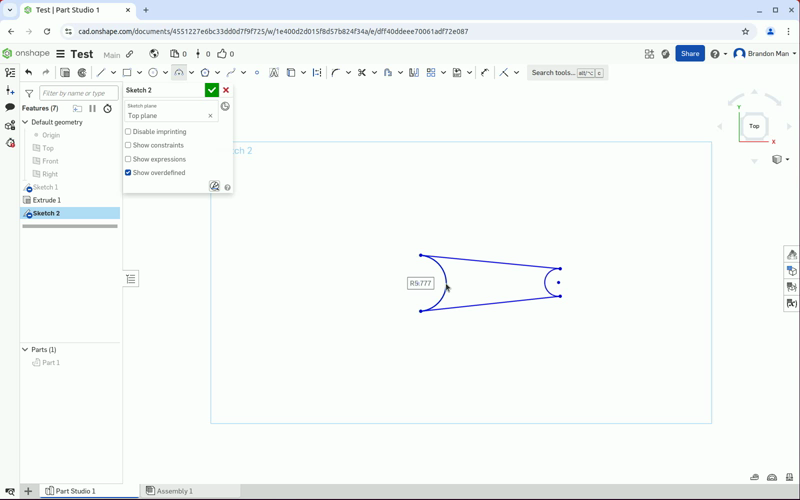
key(l)
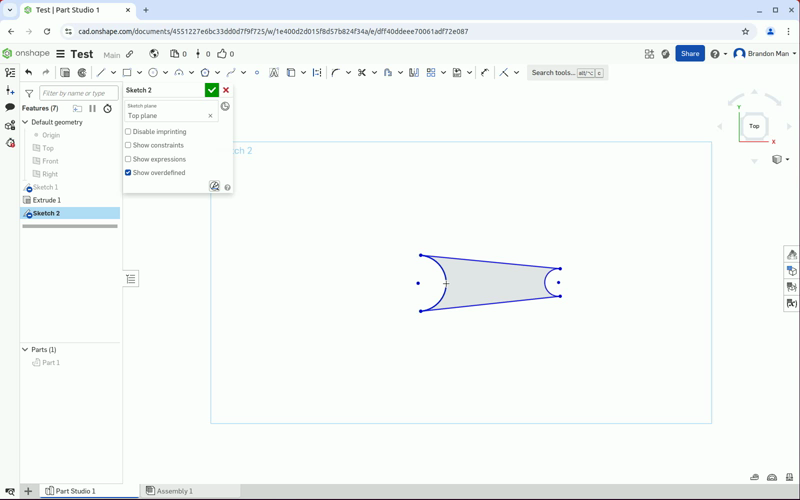
key_down(shift)
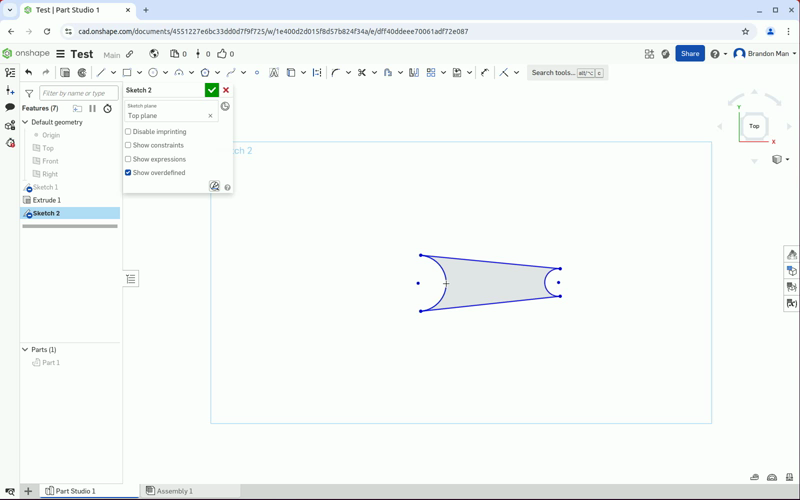
mouse_move(460, 290)
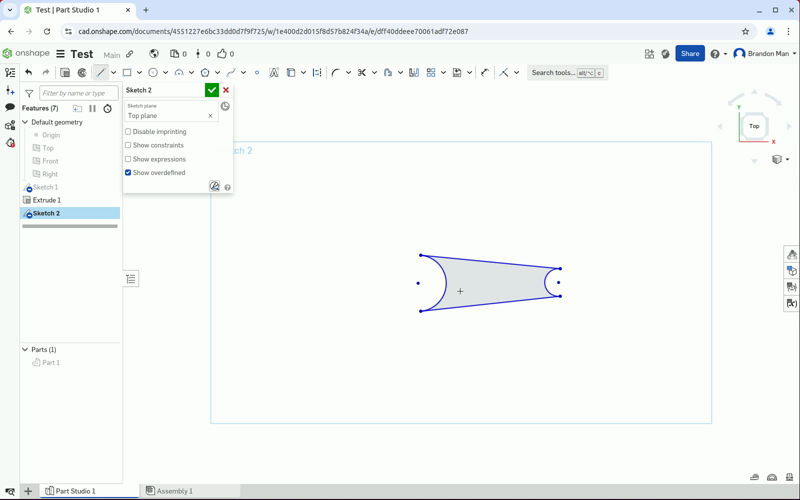
click(460, 290)
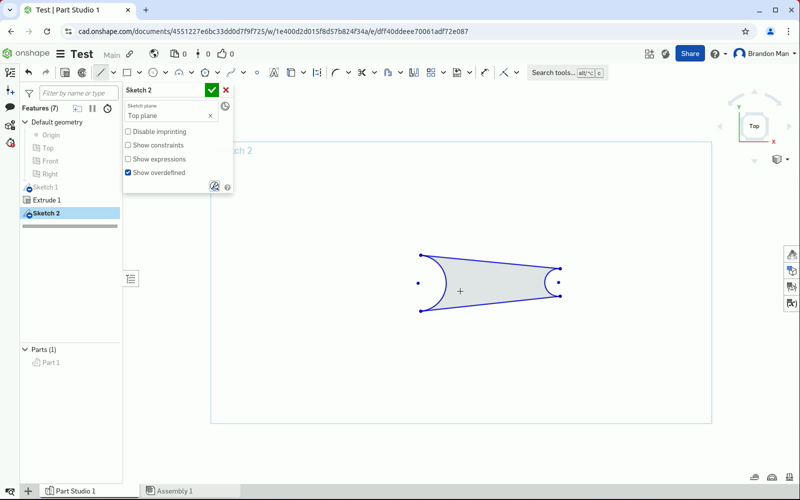
key_up(shift)
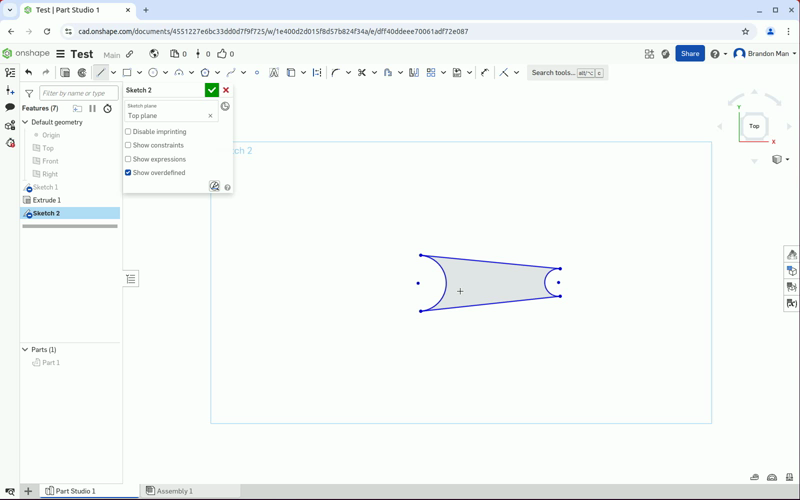
key_down(shift)
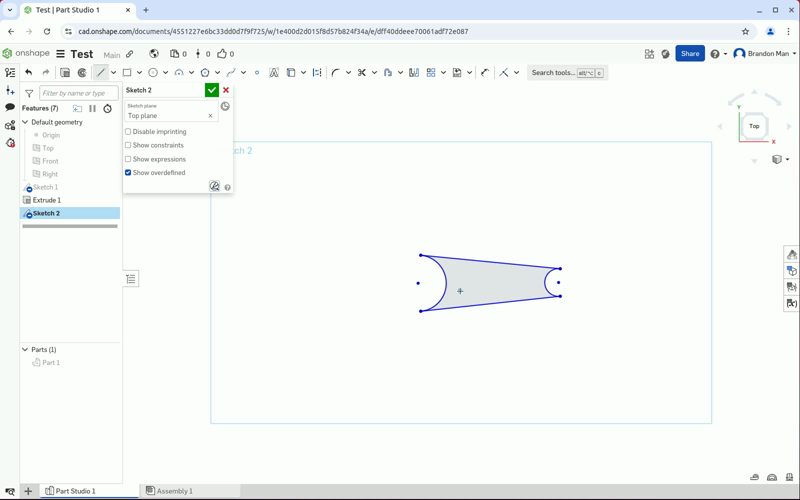
mouse_move(490, 290)
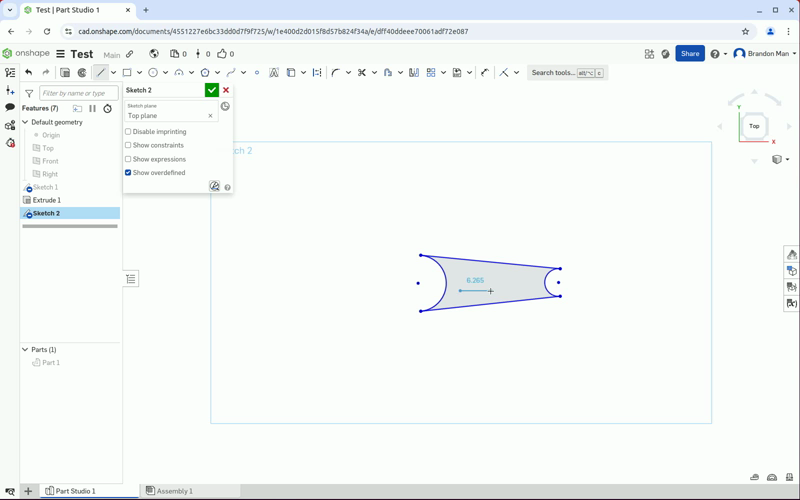
mouse_move(516, 290)
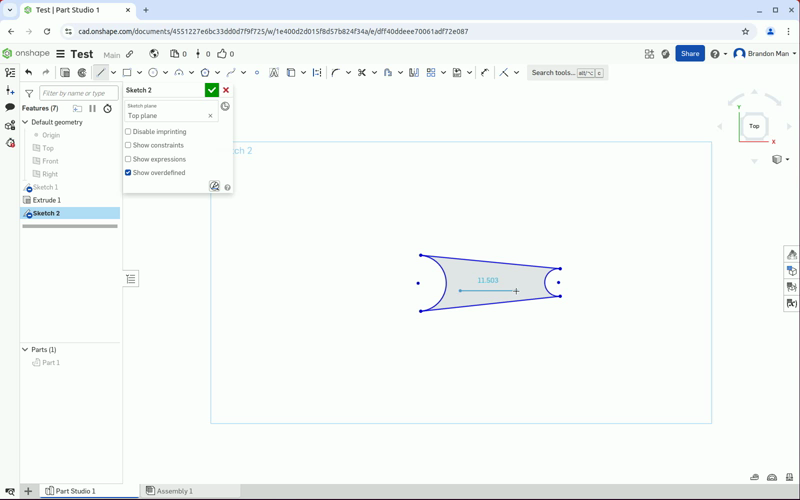
click(516, 290)
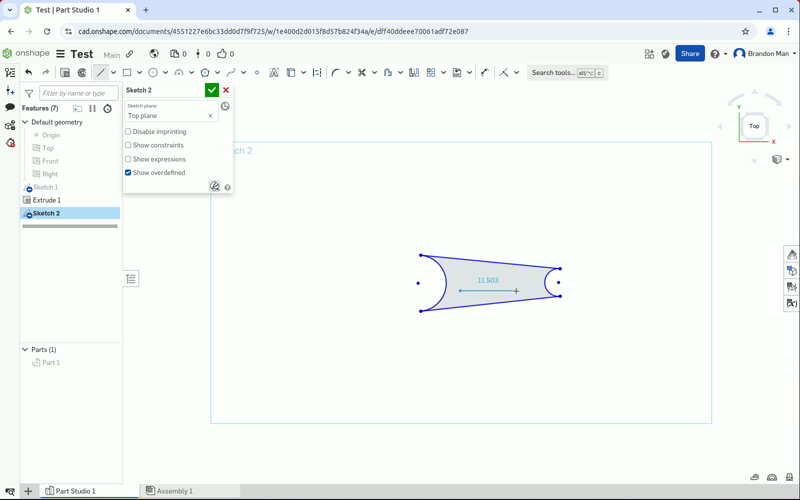
key_up(shift)
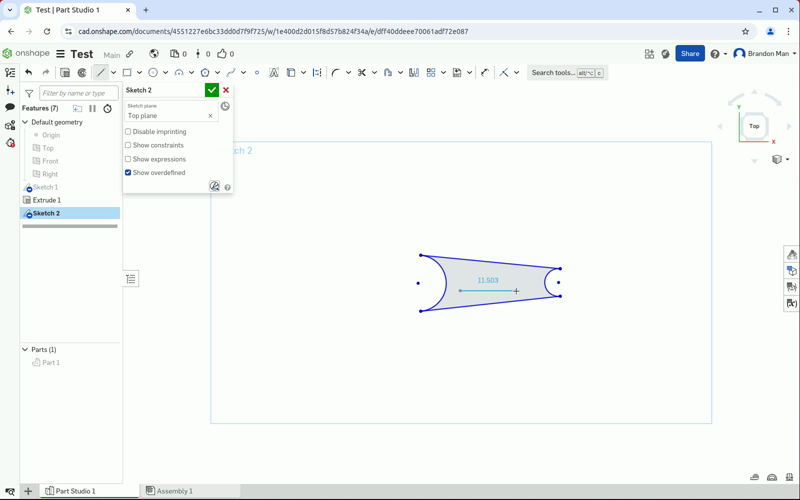
key(esc)
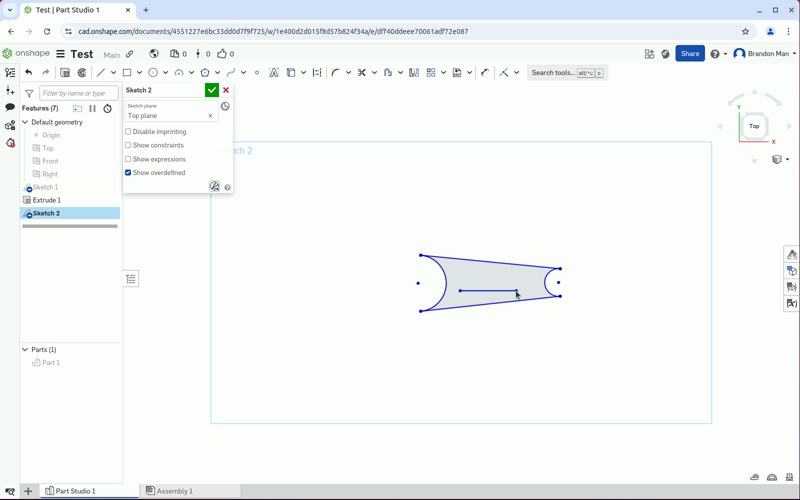
key(a)
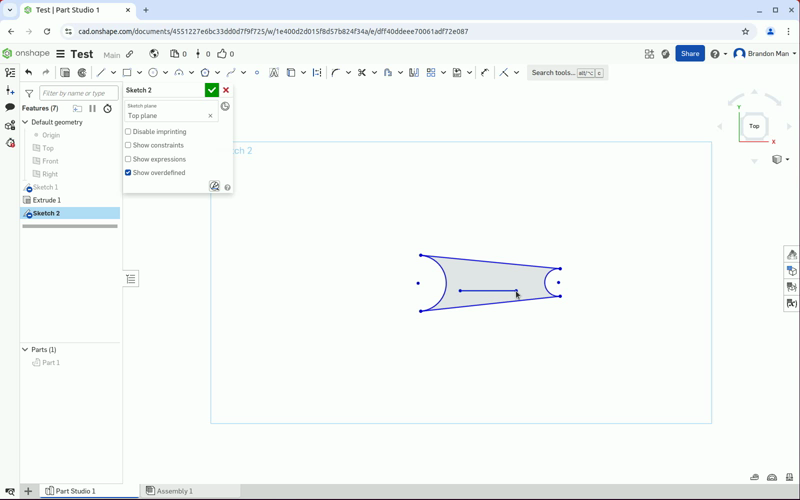
mouse_move(516, 290)
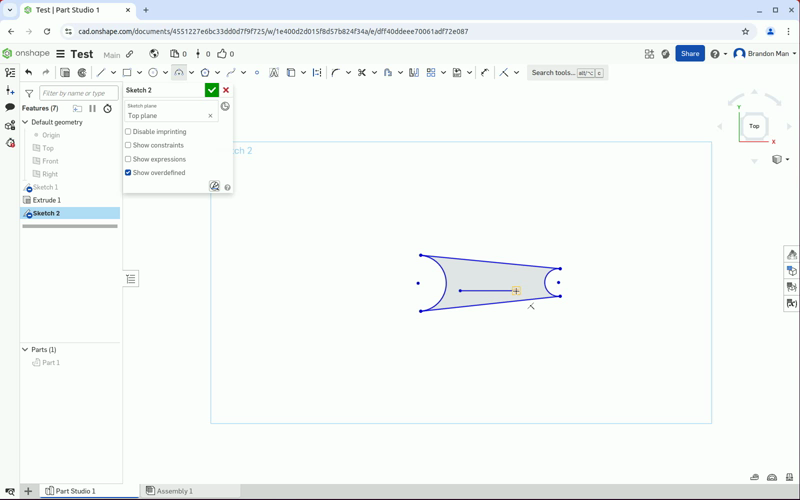
click(516, 290)
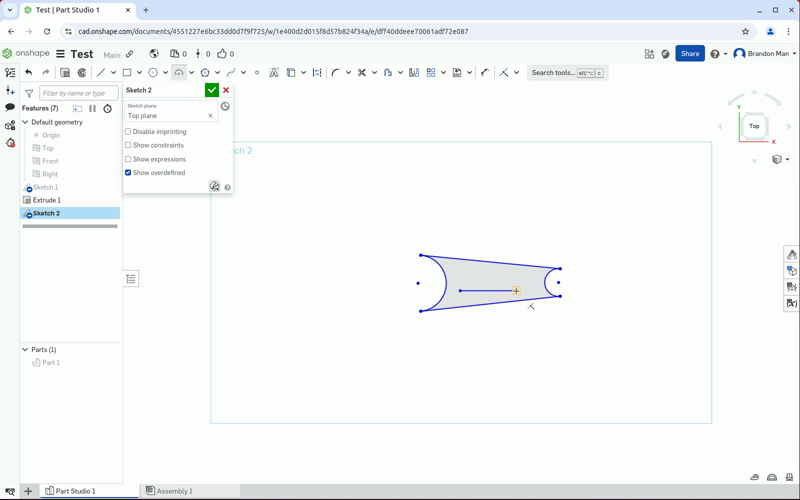
key_down(shift)
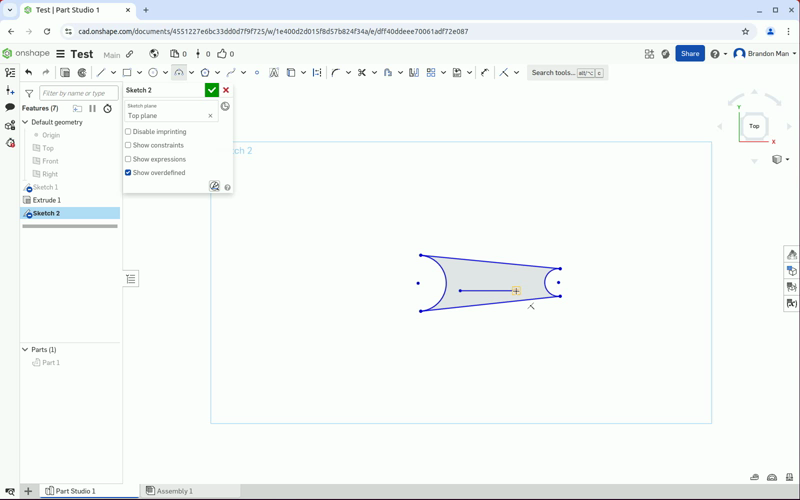
mouse_move(516, 276)
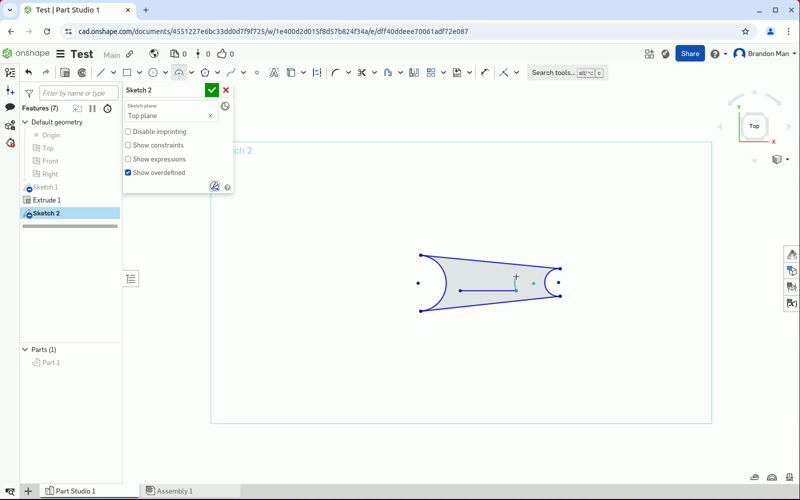
click(516, 276)
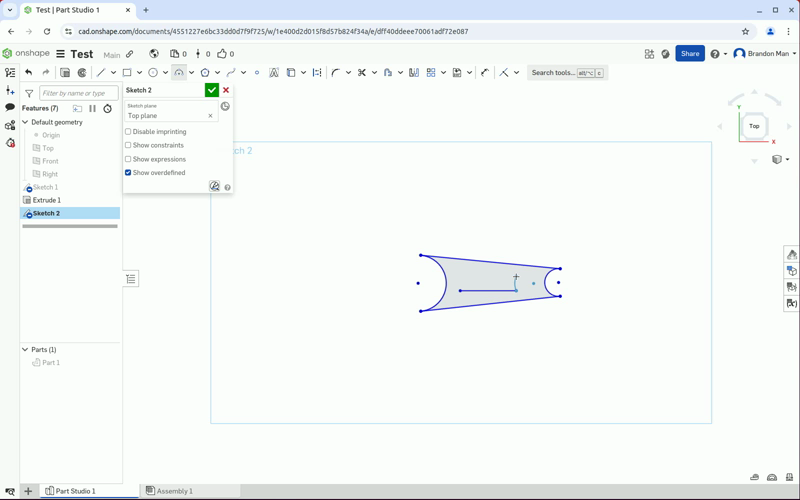
mouse_move(523, 283)
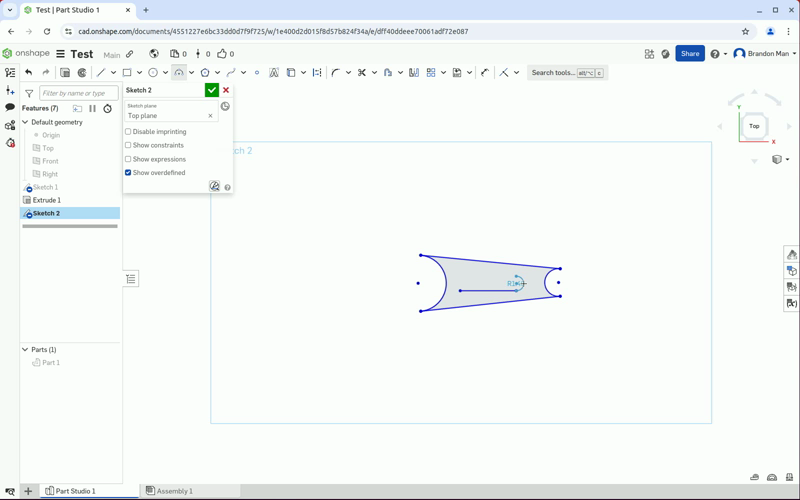
click(523, 283)
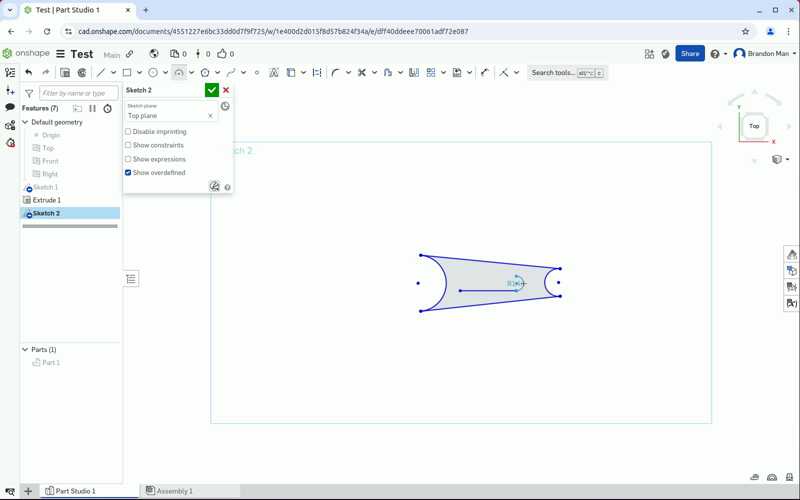
key_up(shift)
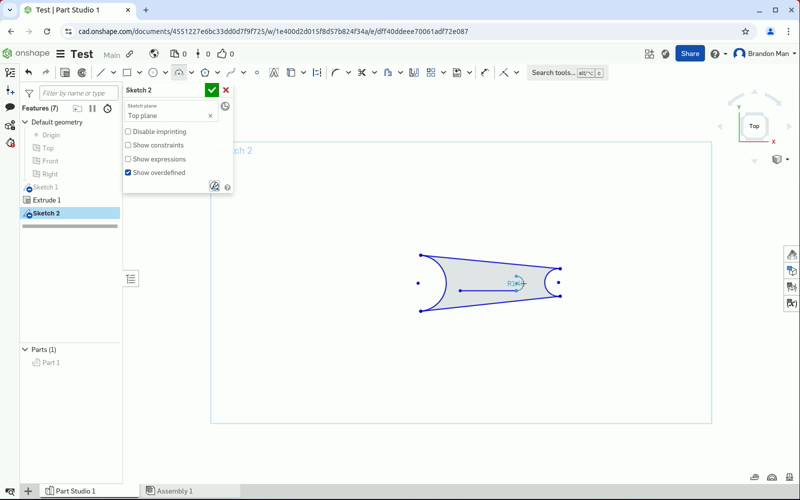
key(esc)
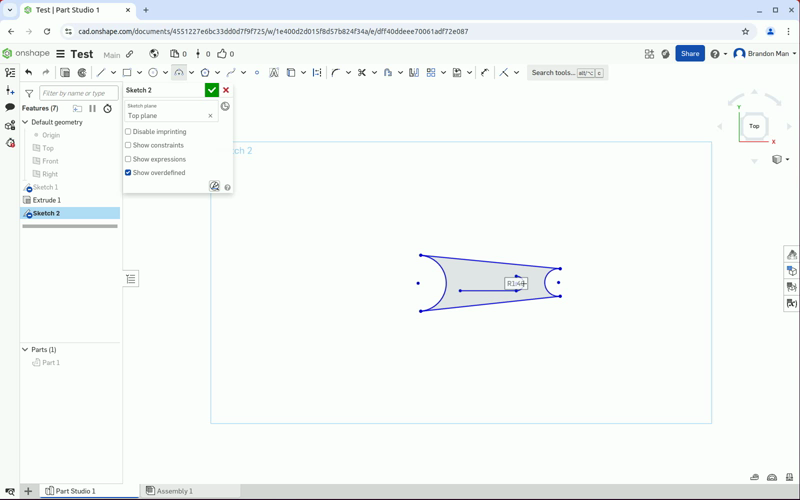
key(l)
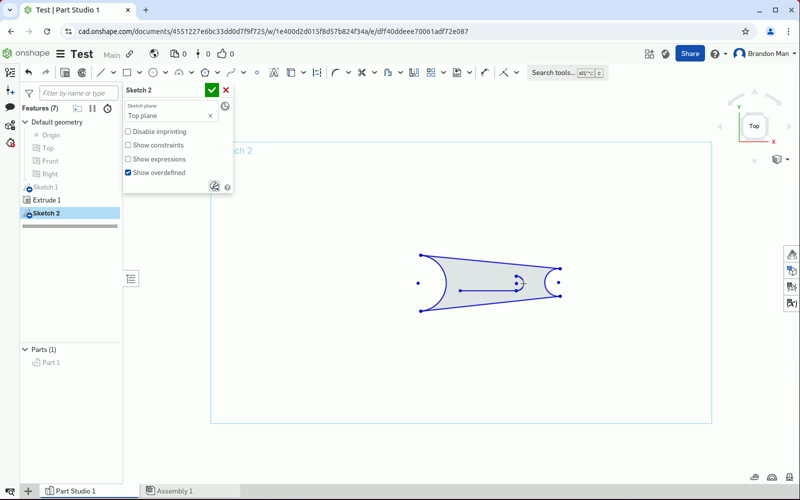
mouse_move(516, 276)
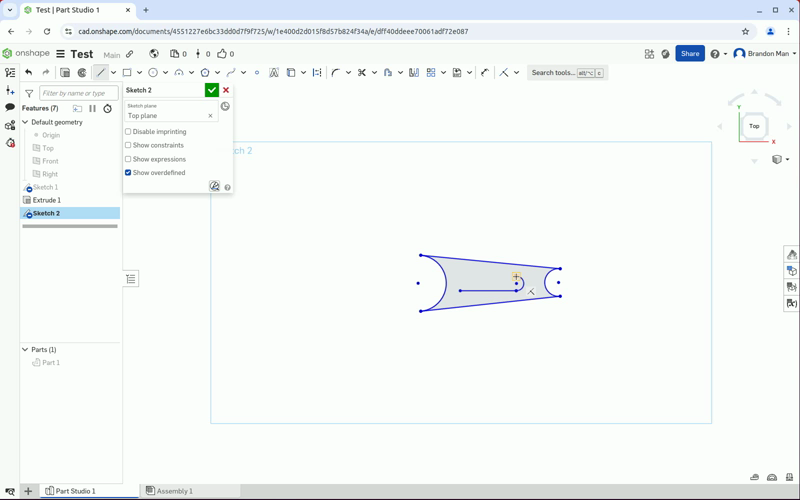
click(516, 276)
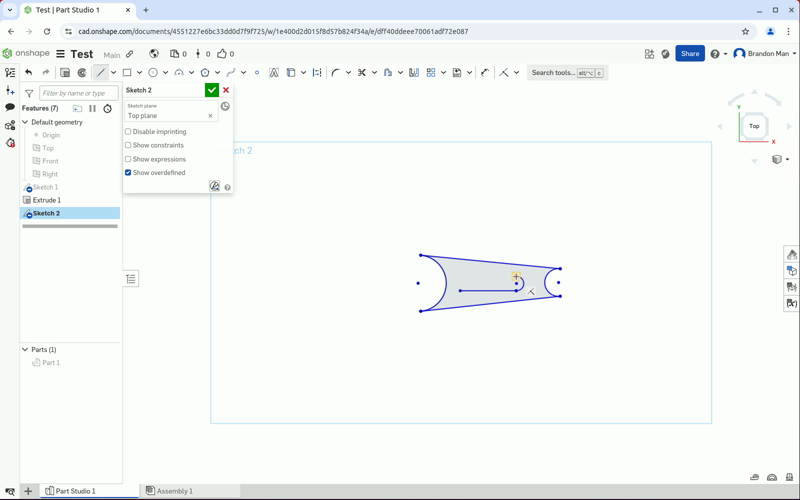
key_down(shift)
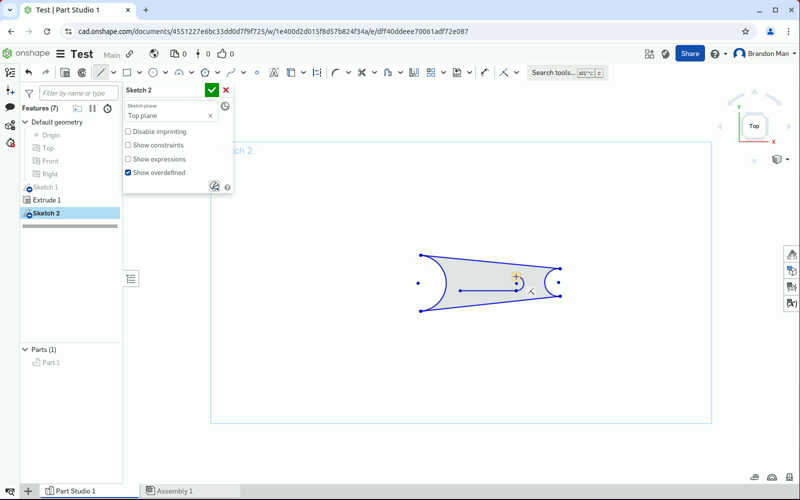
mouse_move(546, 276)
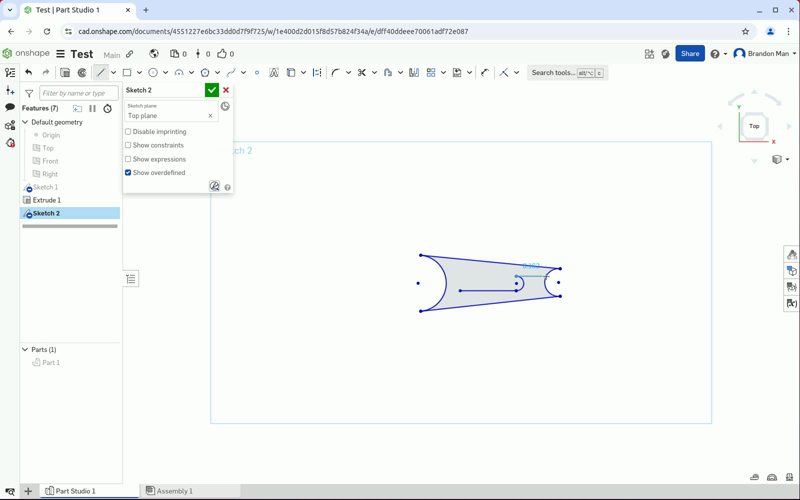
mouse_move(460, 276)
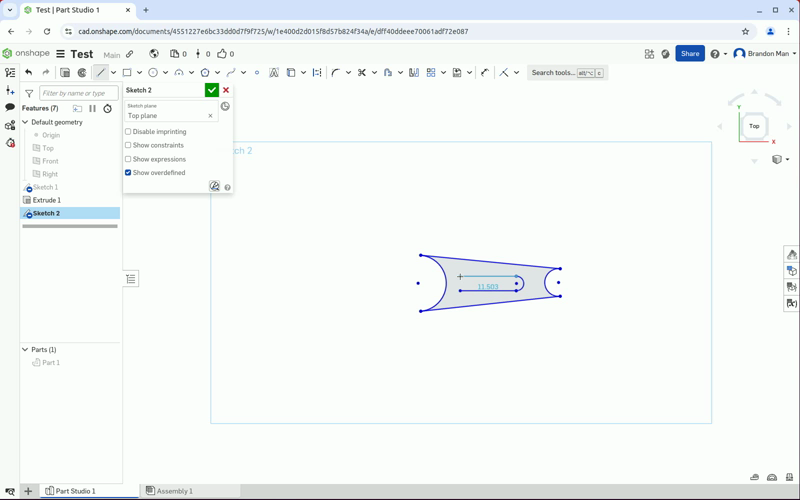
click(460, 276)
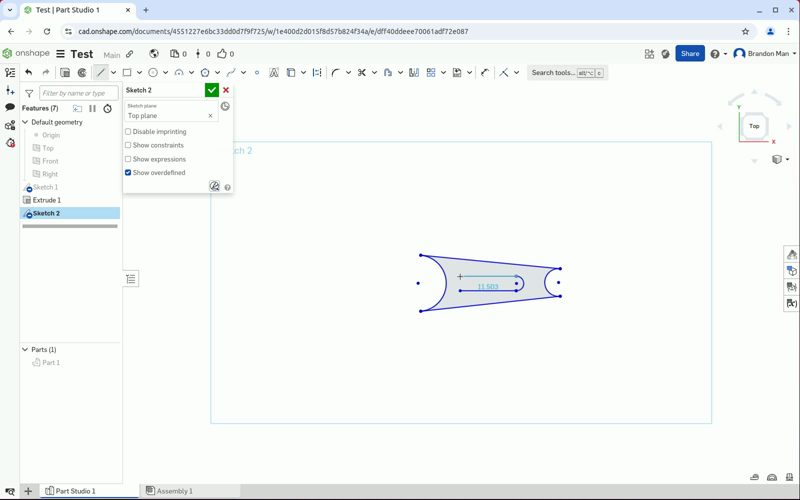
key_up(shift)
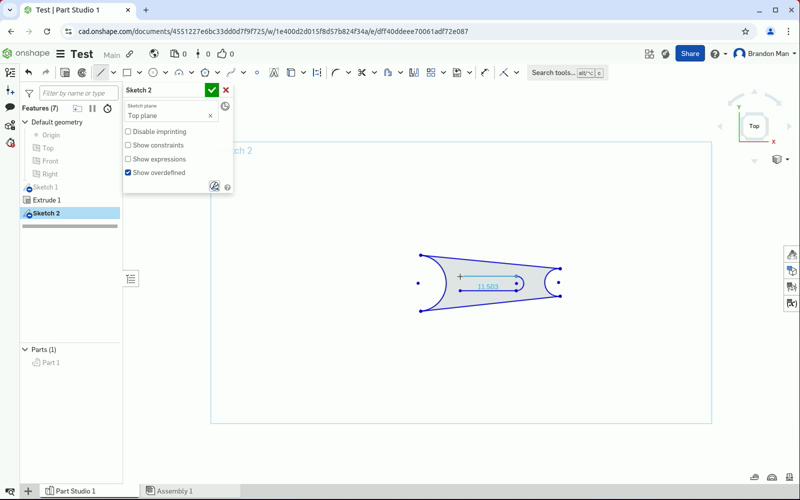
key(esc)
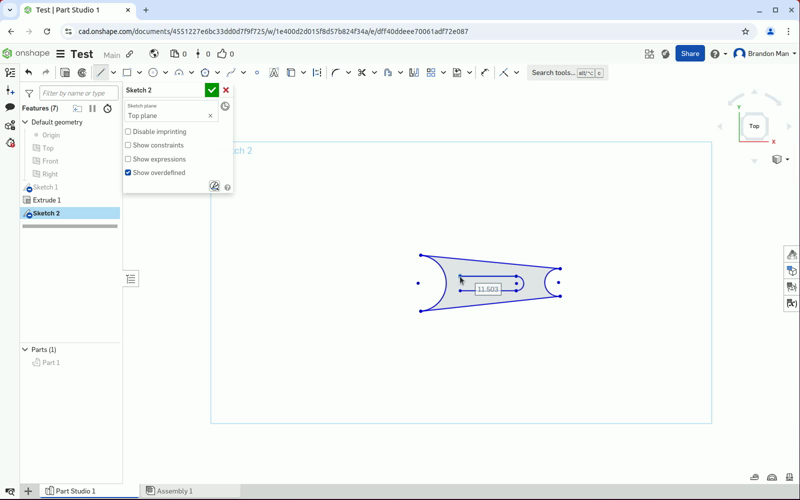
key(a)
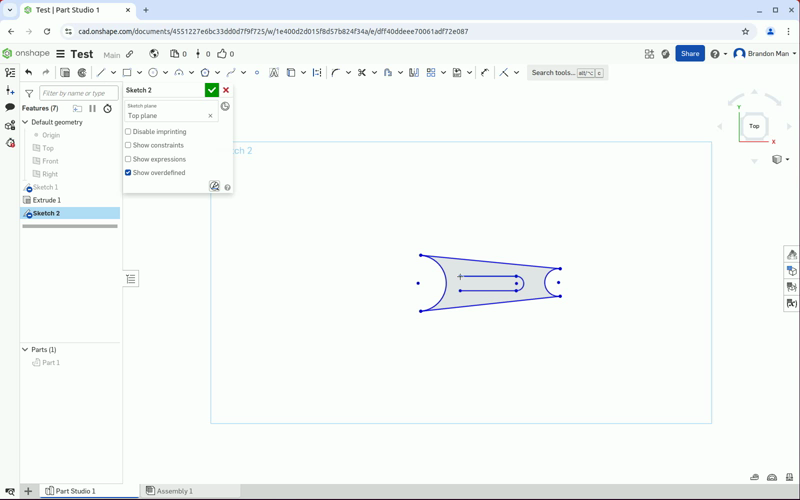
mouse_move(460, 276)
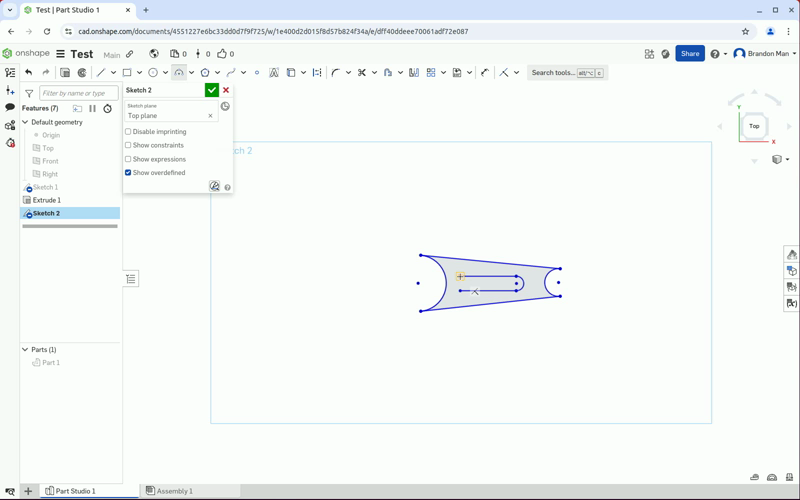
click(460, 276)
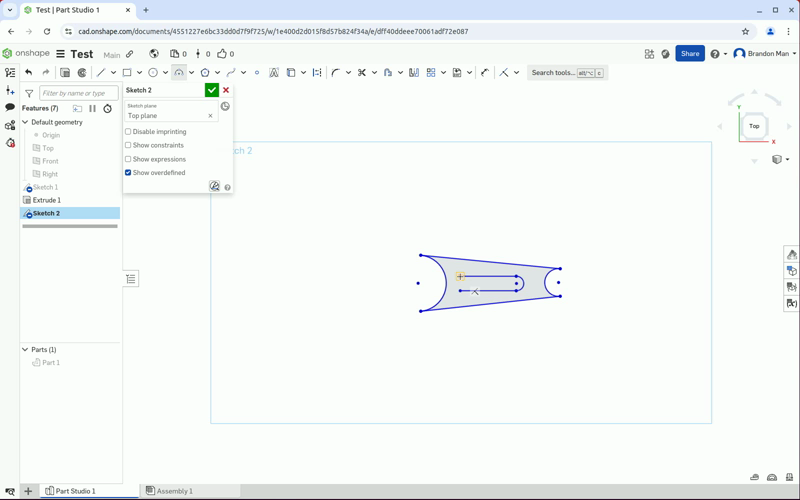
mouse_move(460, 290)
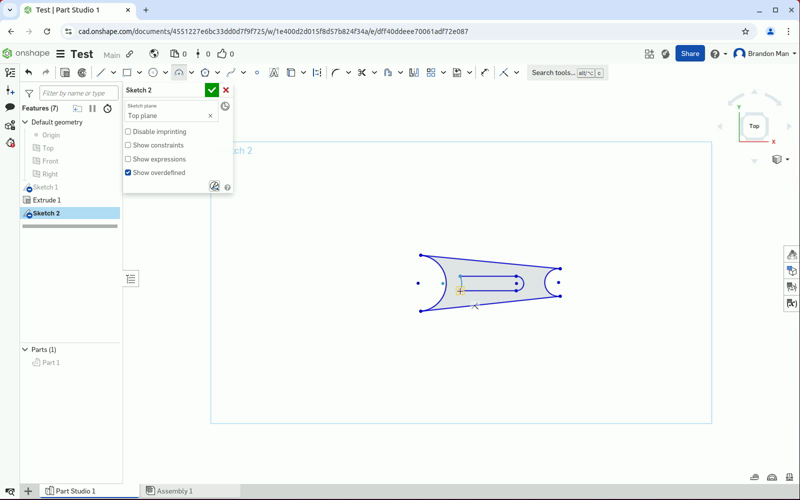
click(460, 290)
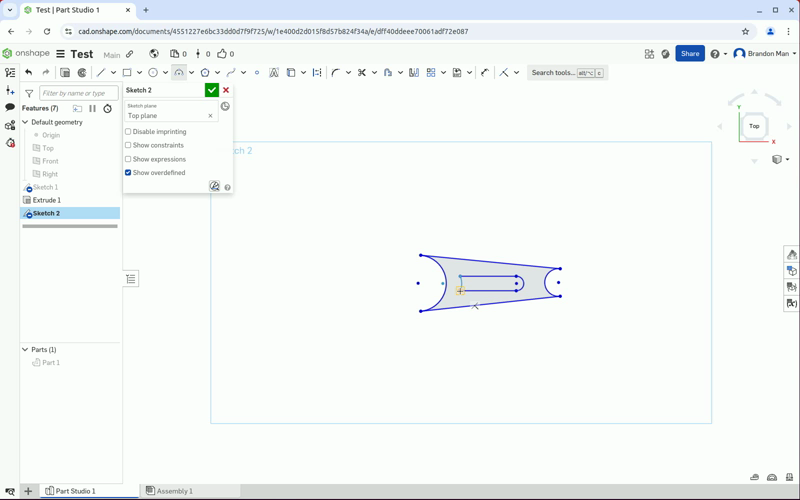
key_down(shift)
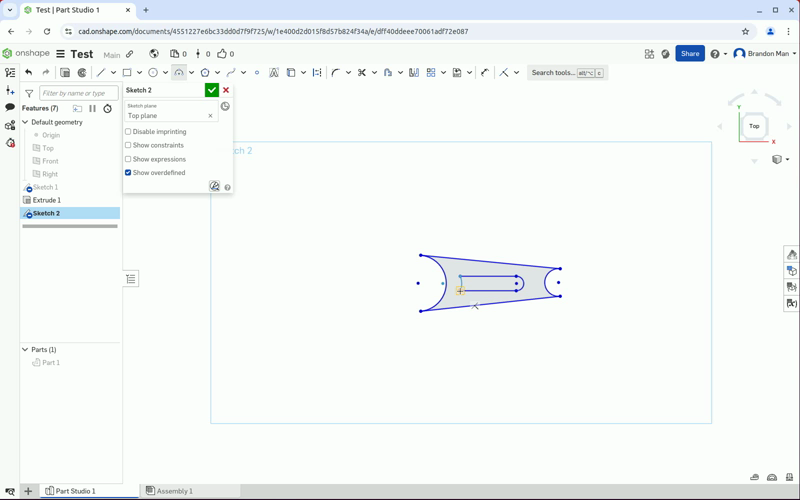
mouse_move(453, 283)
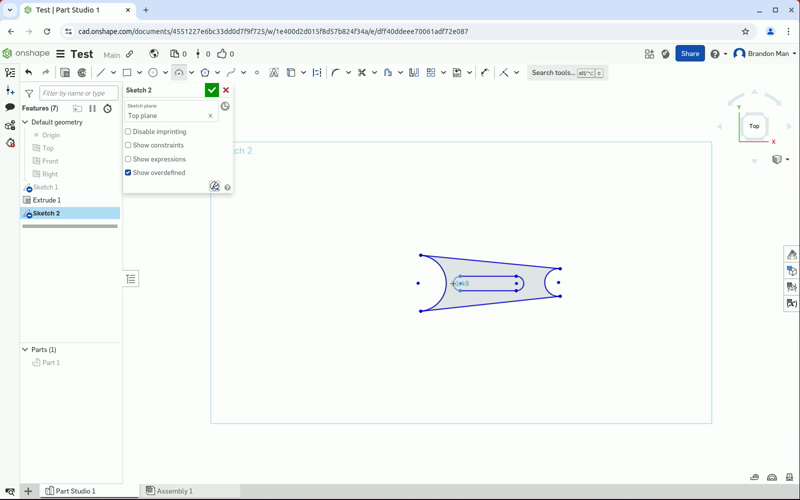
click(453, 283)
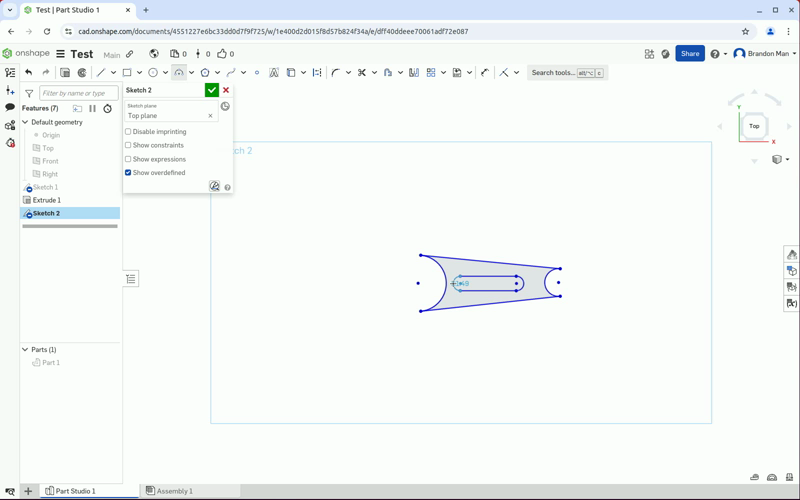
key_up(shift)
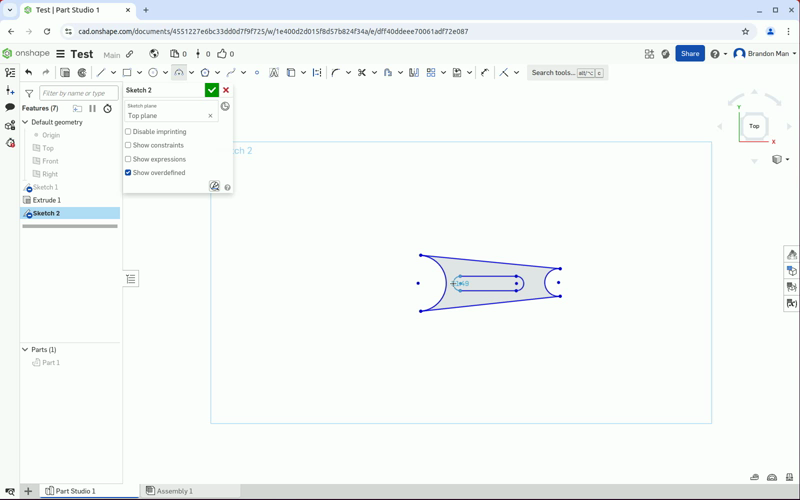
key(esc)
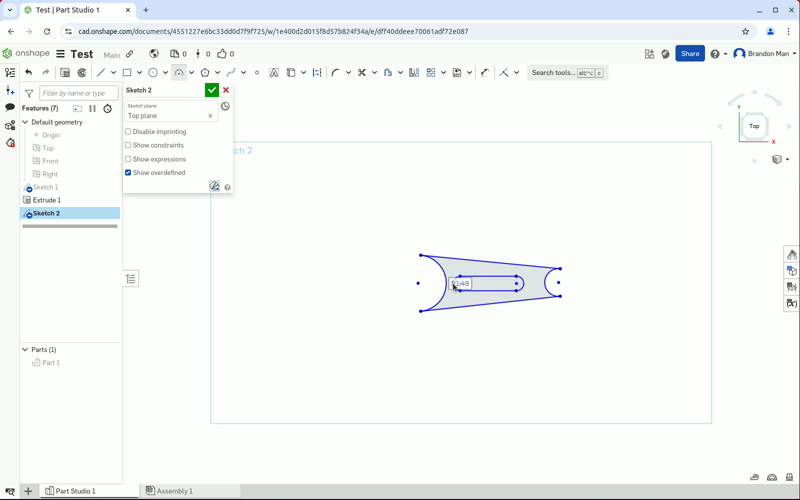
mouse_move(446, 261)
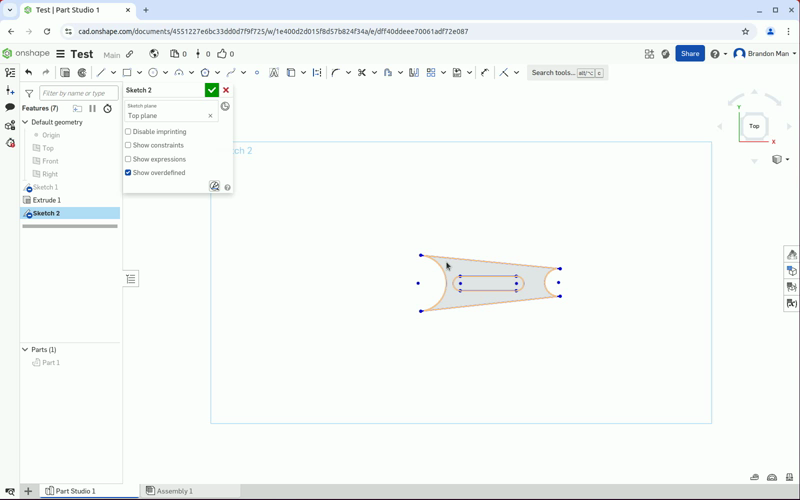
click(446, 261)
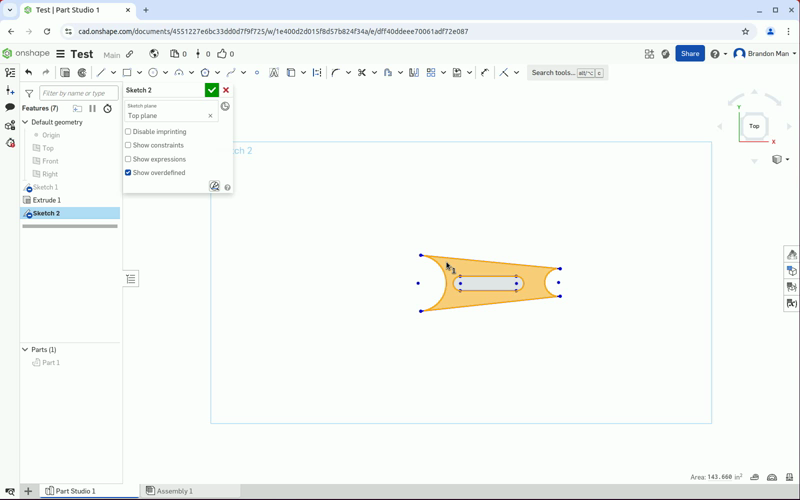
mouse_move(73, 352)
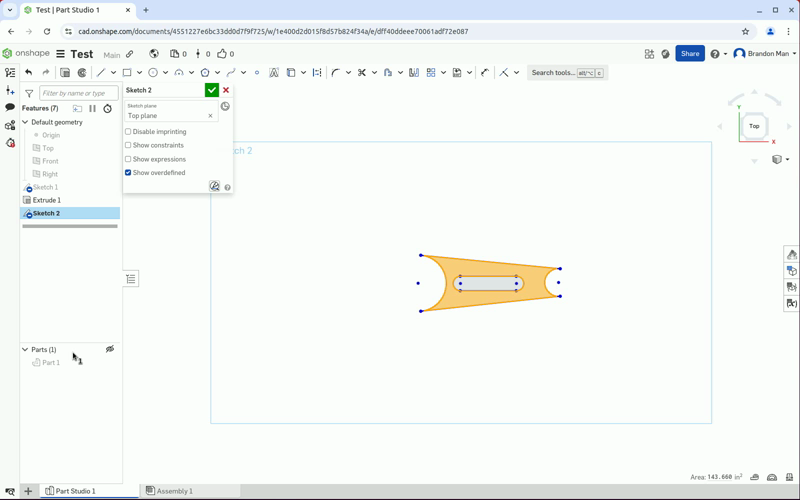
key(shift+y)
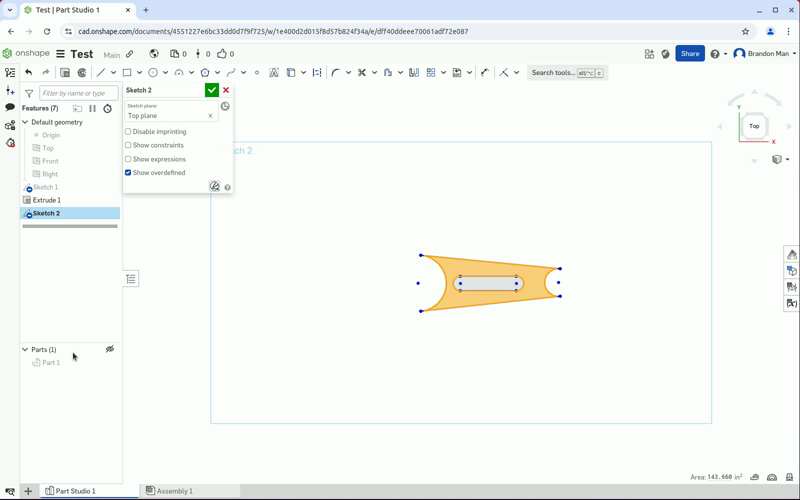
key(shift+e)
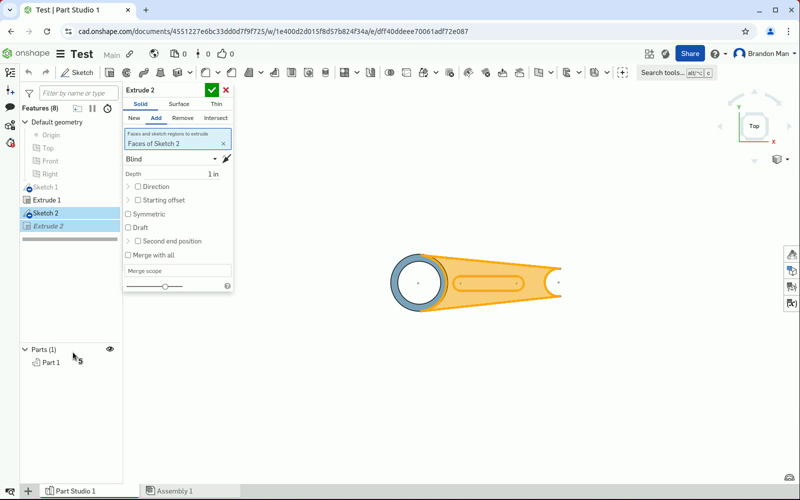
mouse_move(143, 106)
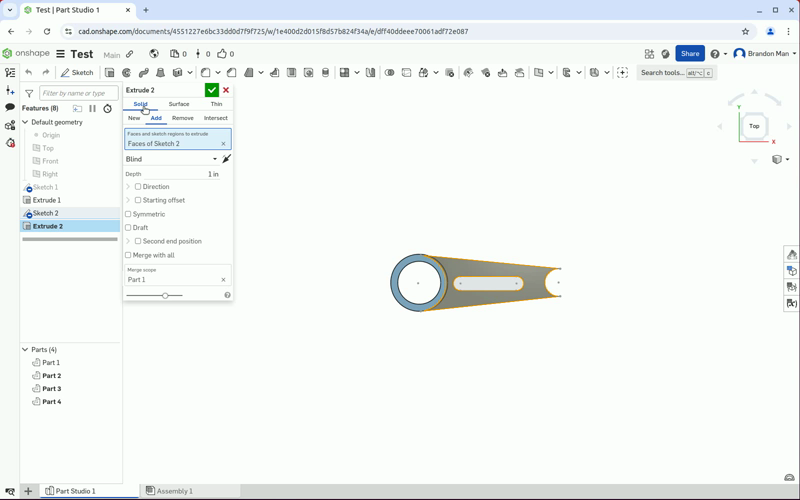
click(143, 106)
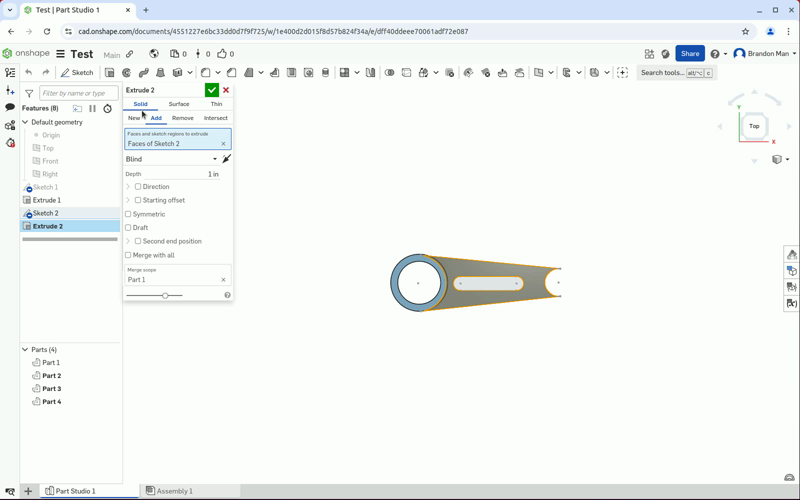
mouse_move(137, 120)
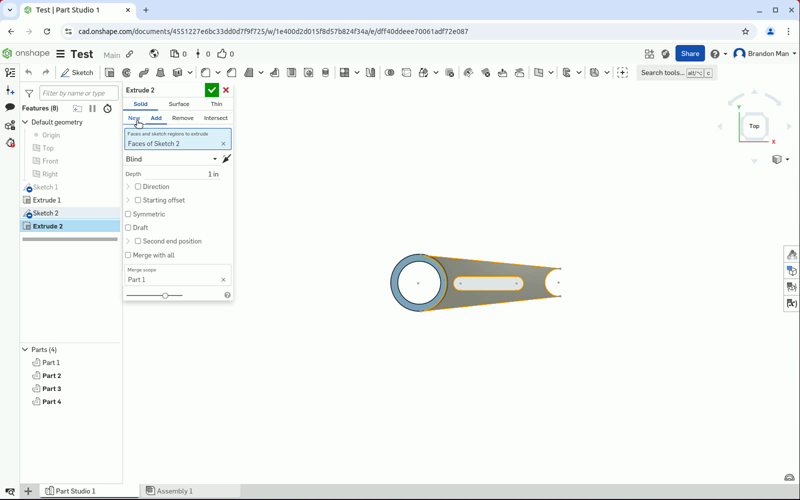
click(137, 120)
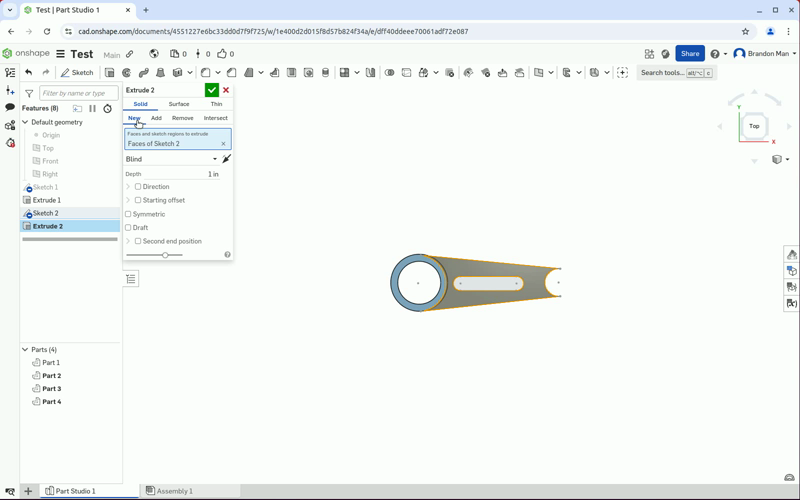
key(tab, 4)
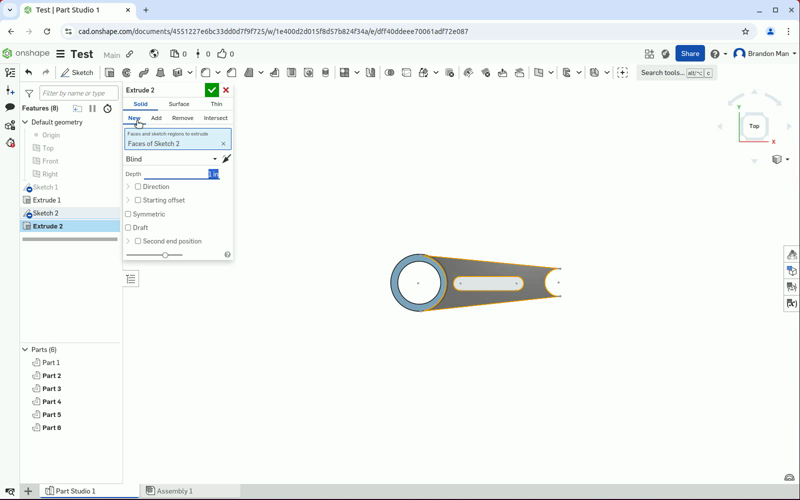
text(5.777)
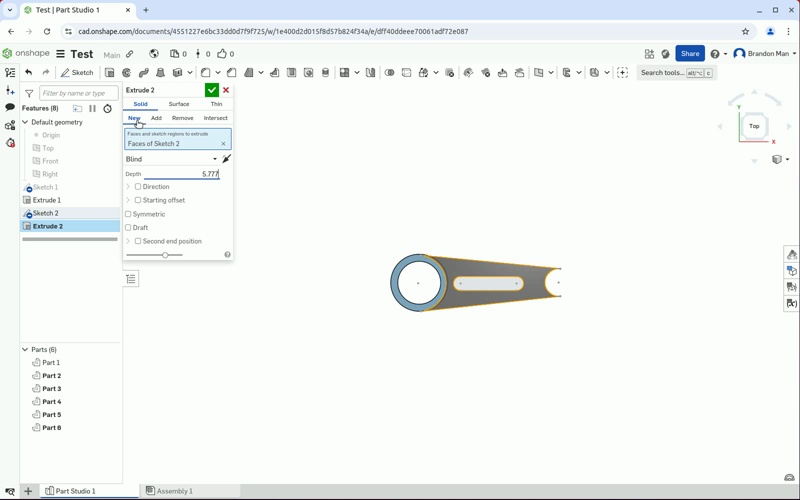
key(enter)
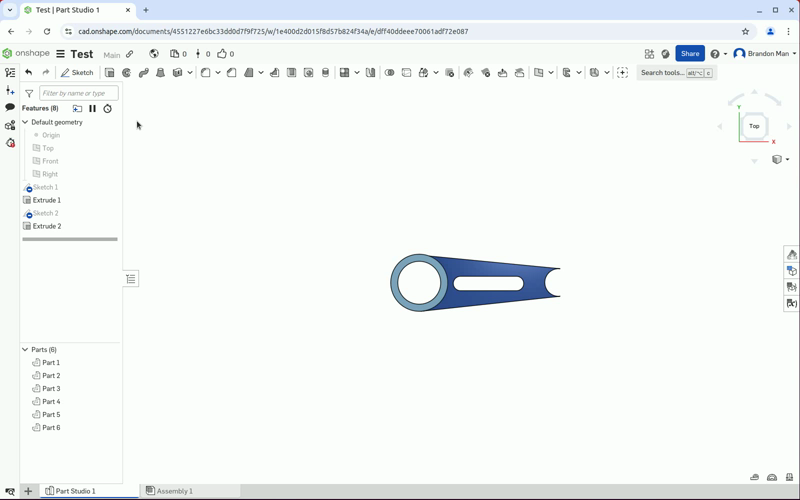
key(shift+h)
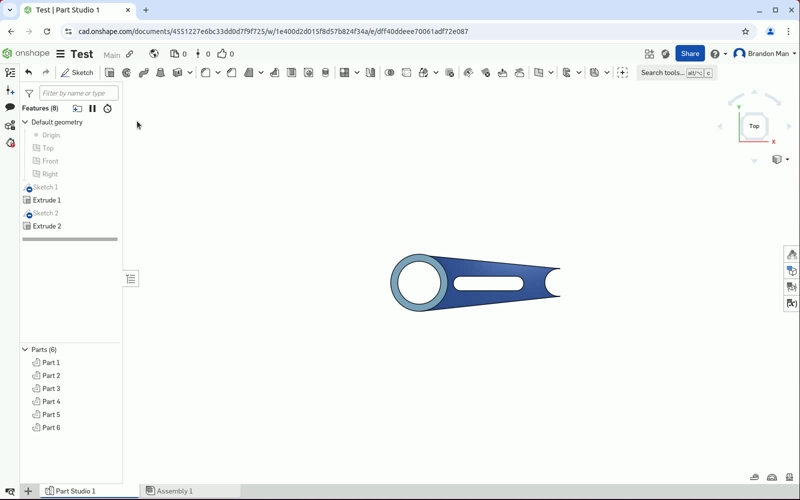
key(shift+h)
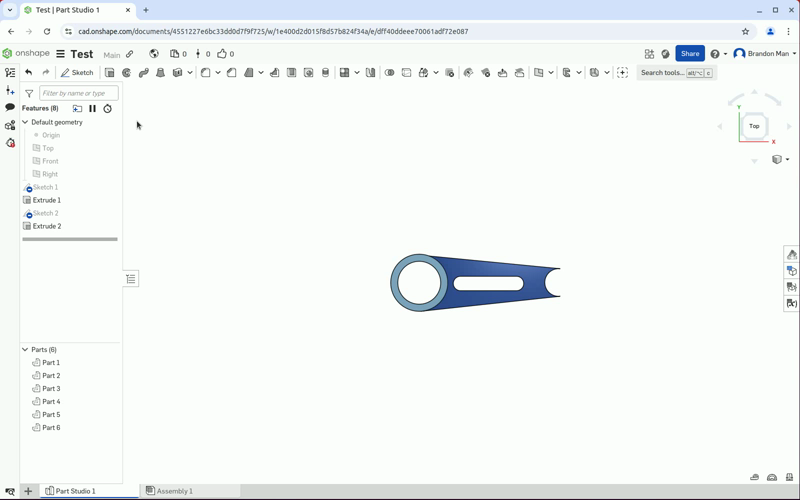
mouse_move(73, 189)
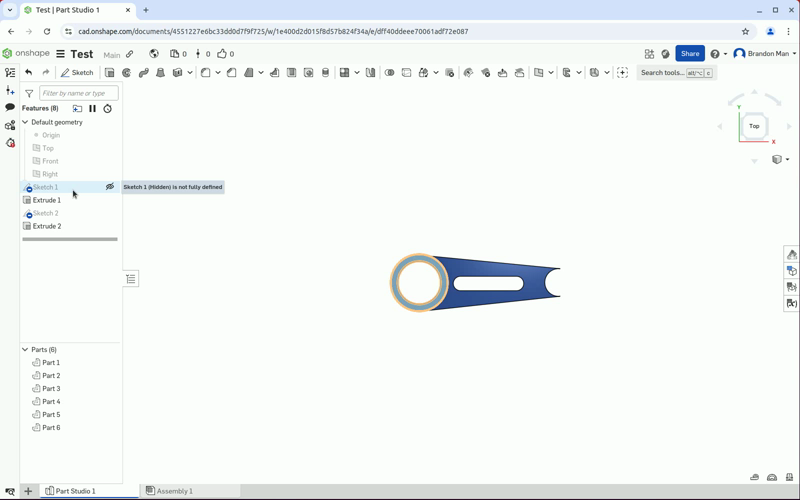
click(73, 189)
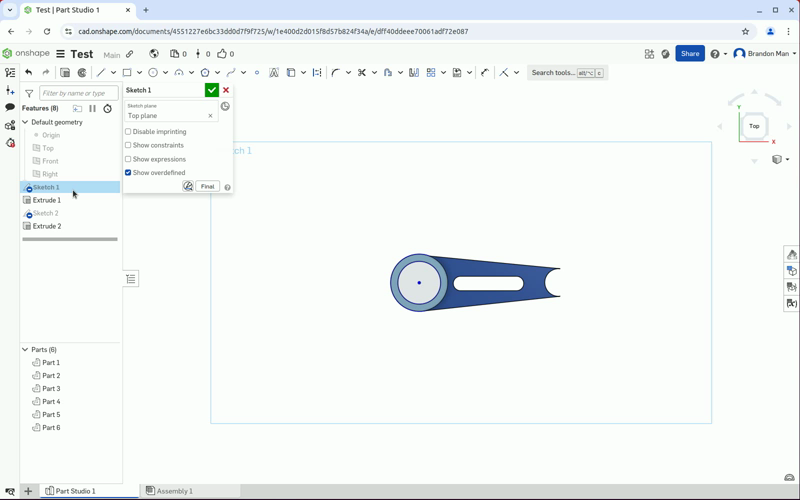
mouse_move(229, 92)
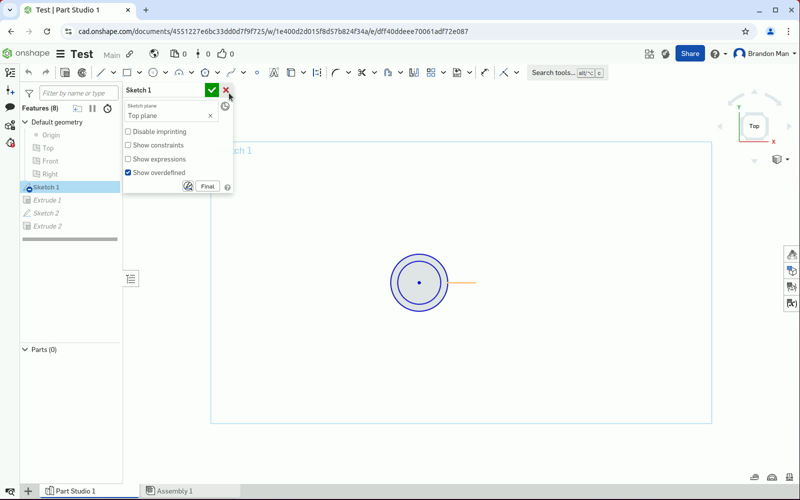
click(229, 92)
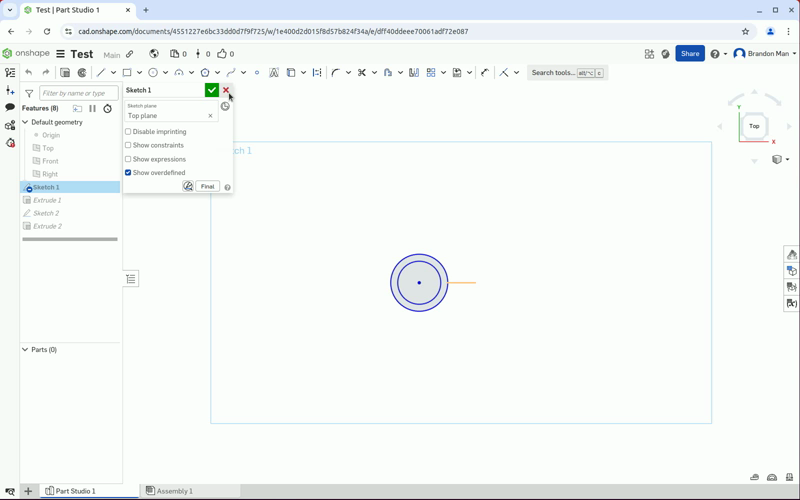
key(shift+s)
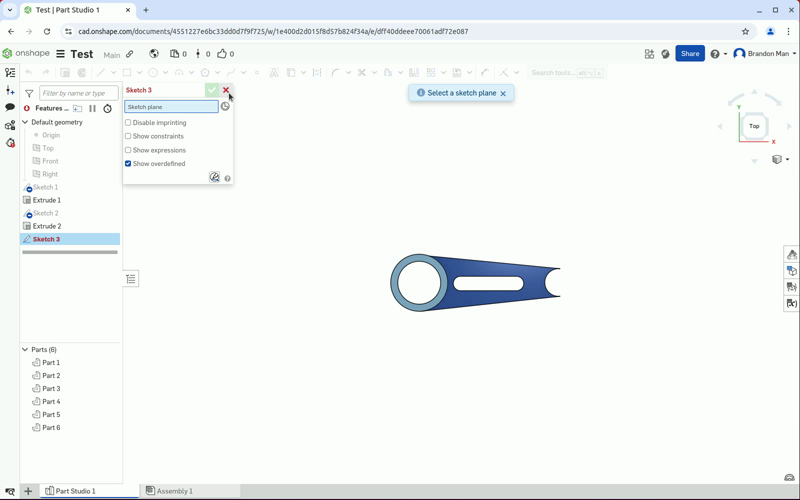
mouse_move(73, 150)
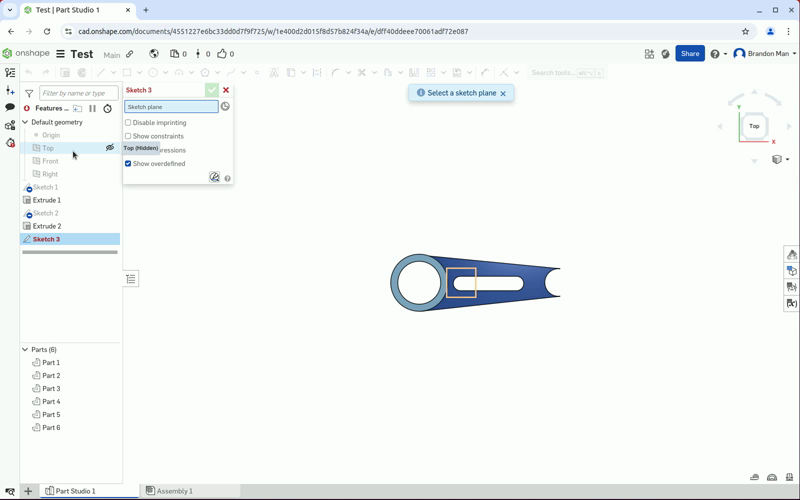
click(73, 150)
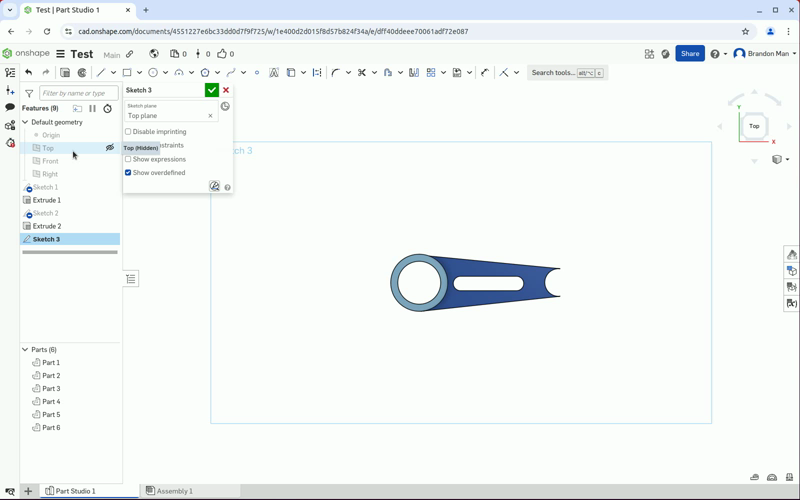
mouse_move(73, 352)
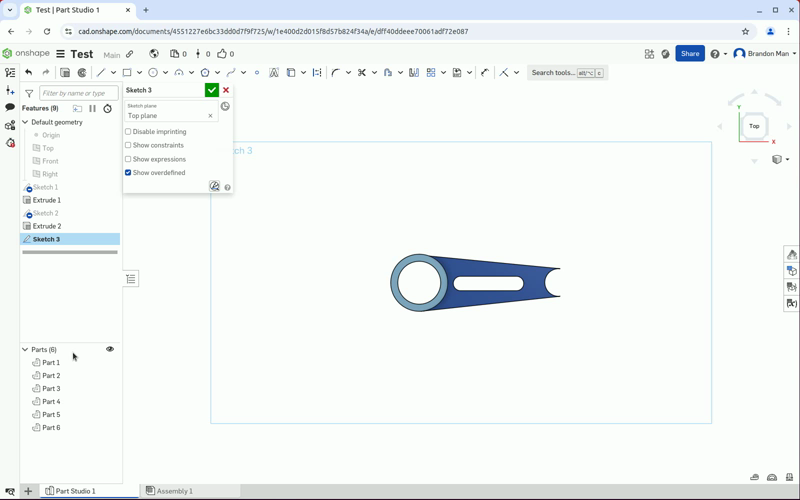
key(y)
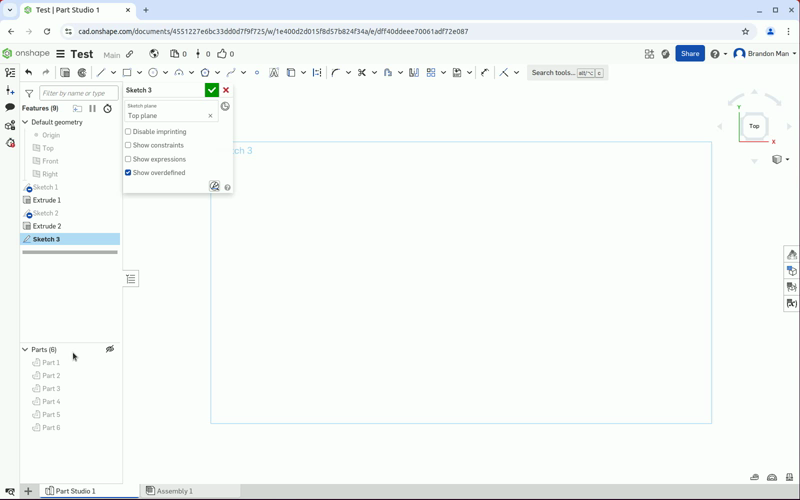
key(c)
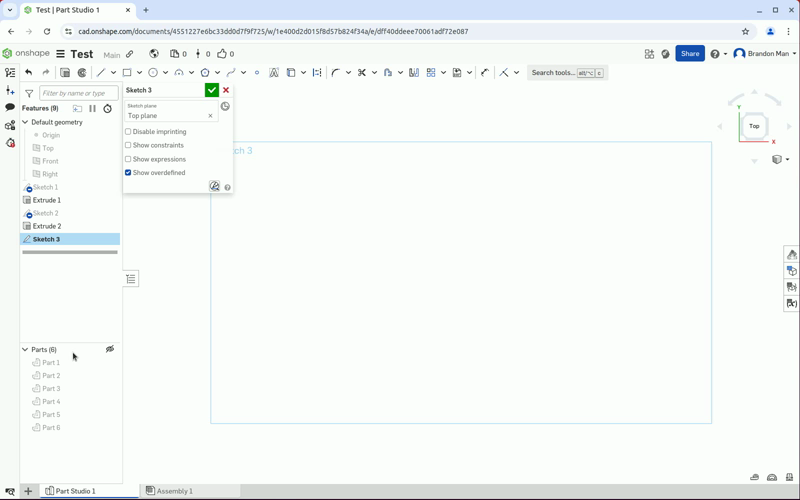
key_down(shift)
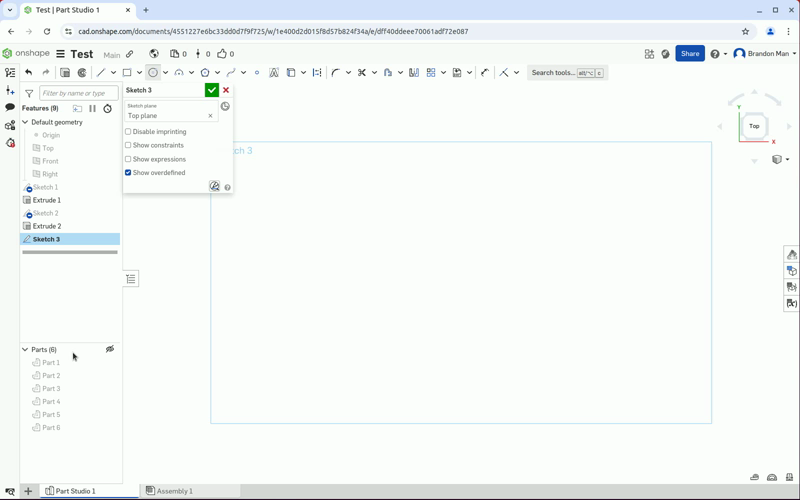
mouse_move(559, 282)
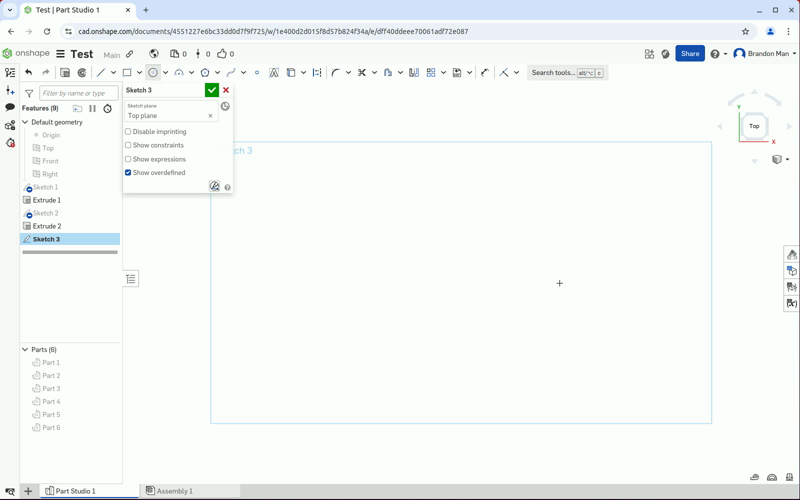
click(559, 282)
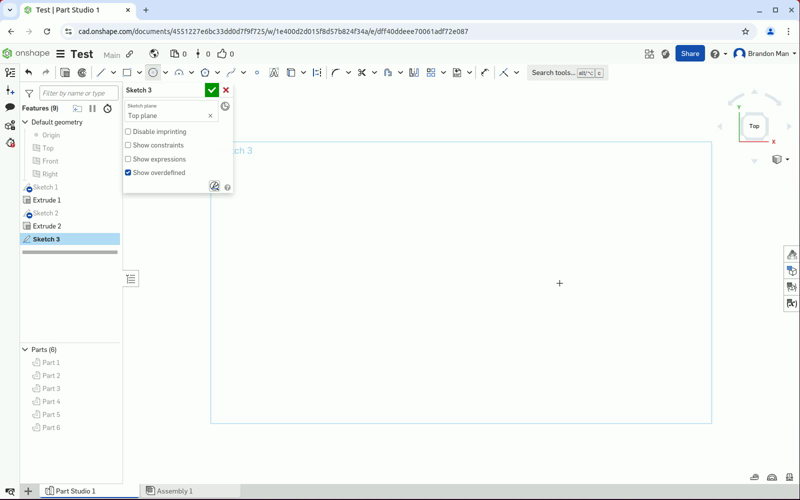
key_up(shift)
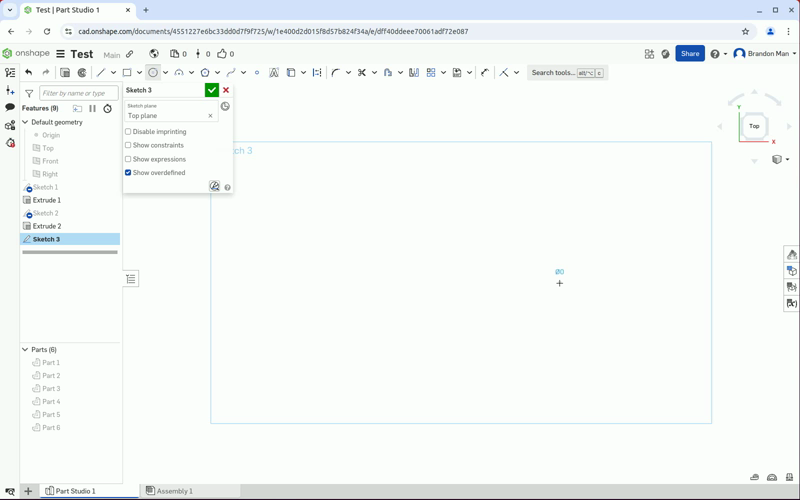
mouse_move(574, 282)
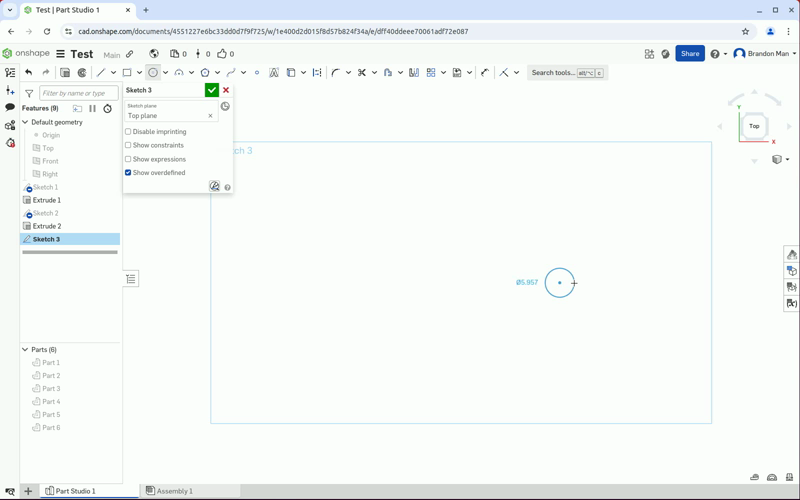
click(574, 282)
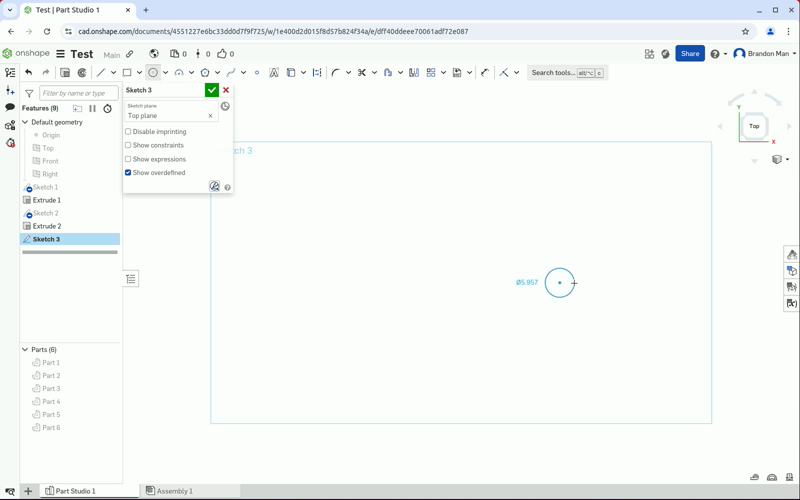
key(esc)
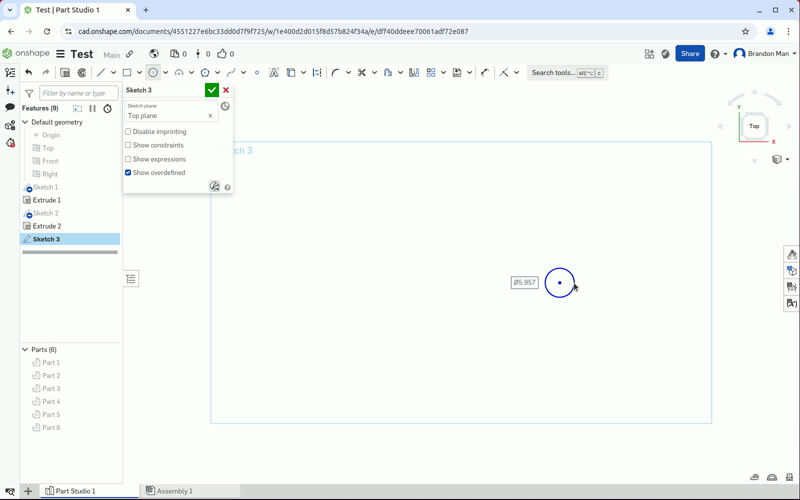
key(c)
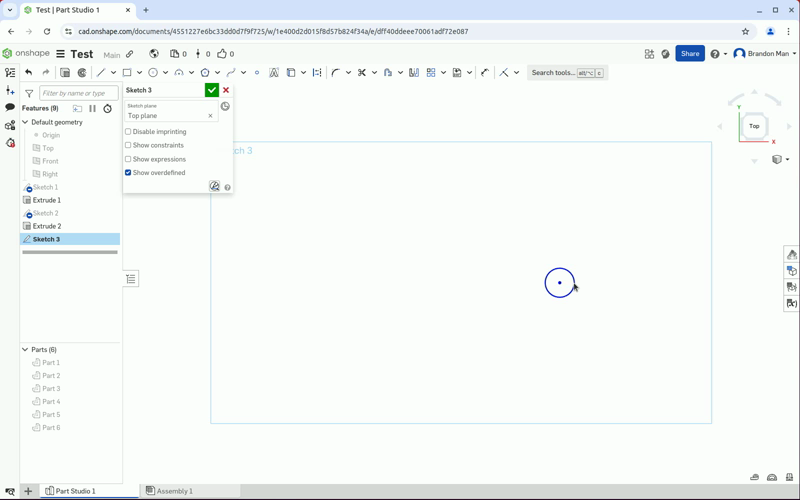
key_down(shift)
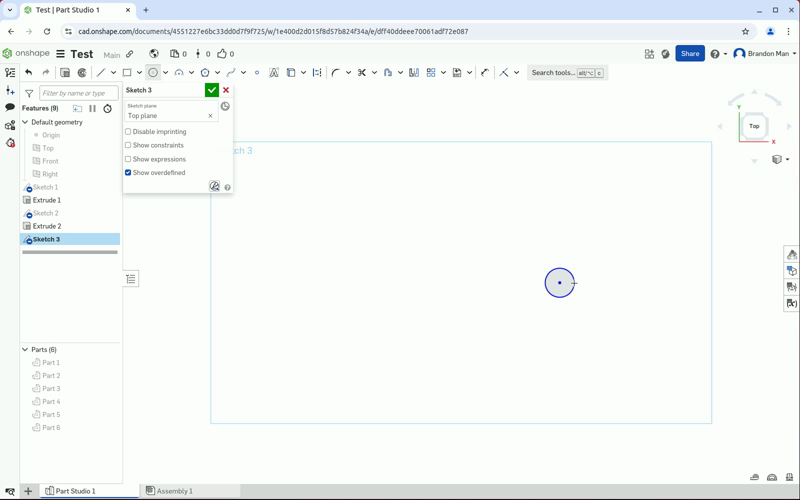
mouse_move(559, 282)
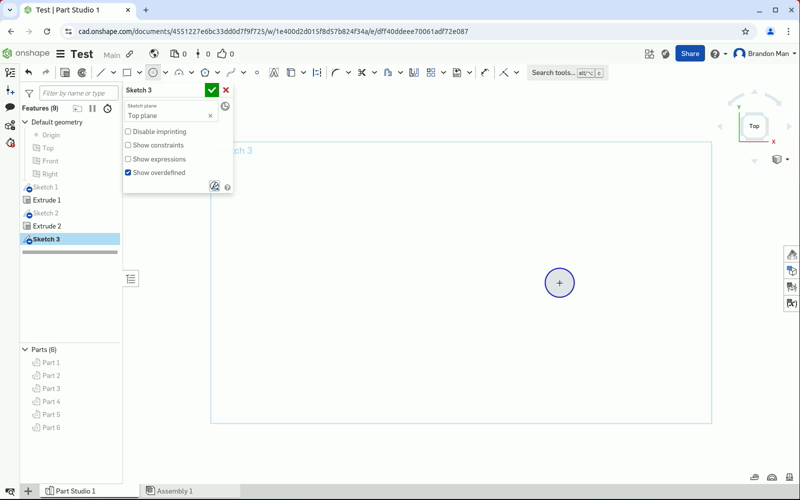
click(559, 282)
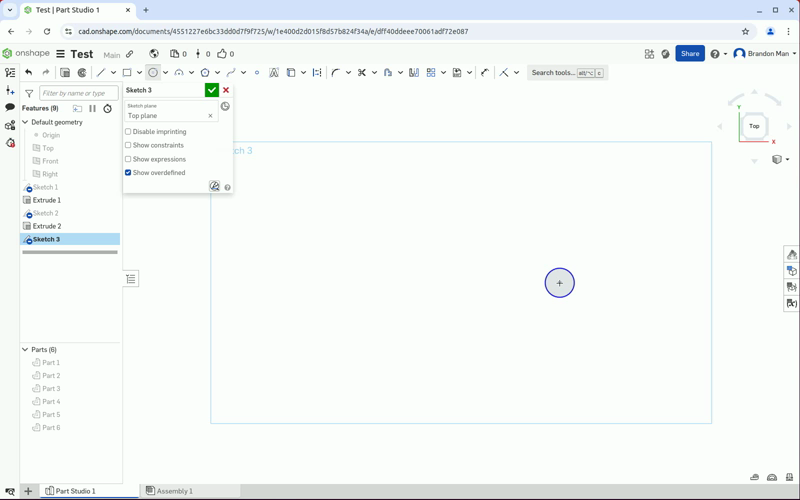
key_up(shift)
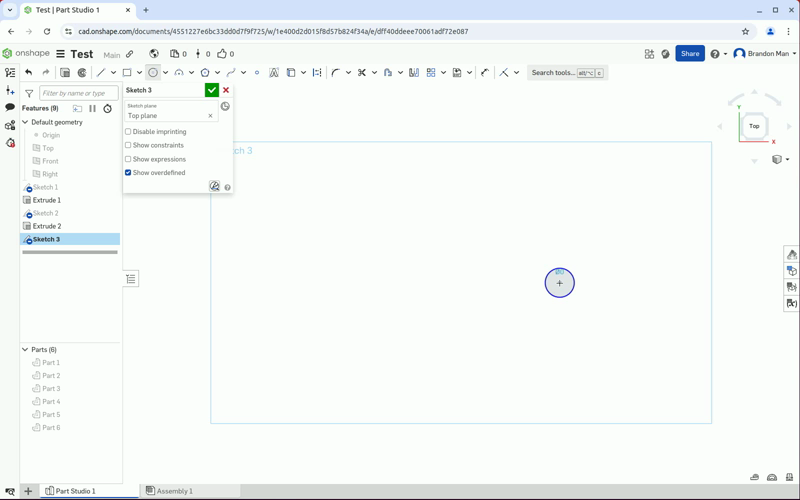
mouse_move(567, 282)
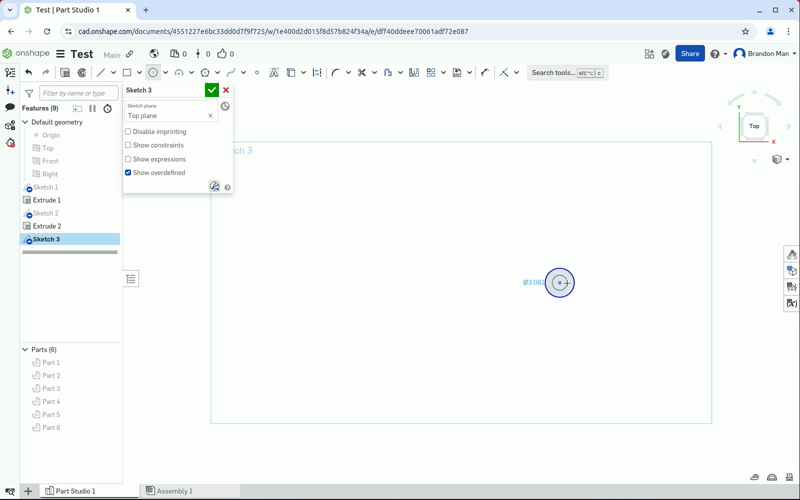
click(567, 282)
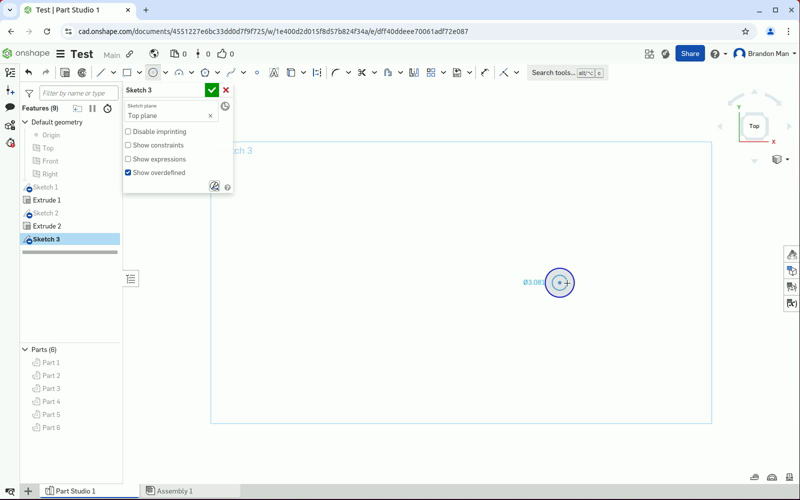
key(esc)
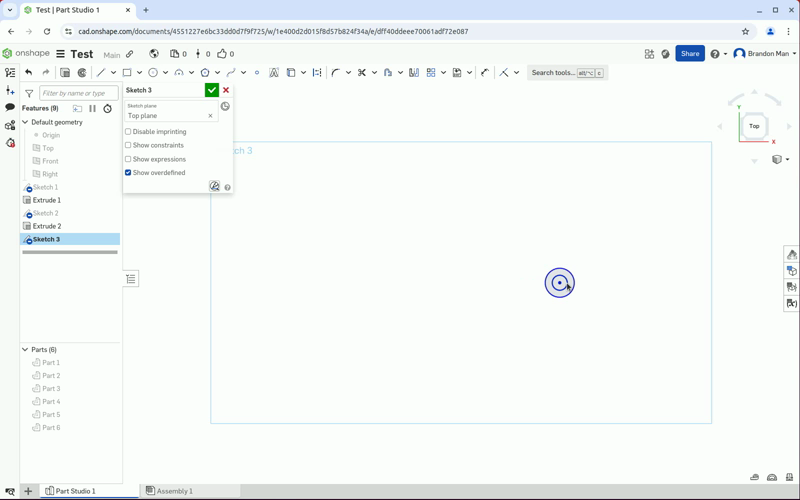
mouse_move(564, 291)
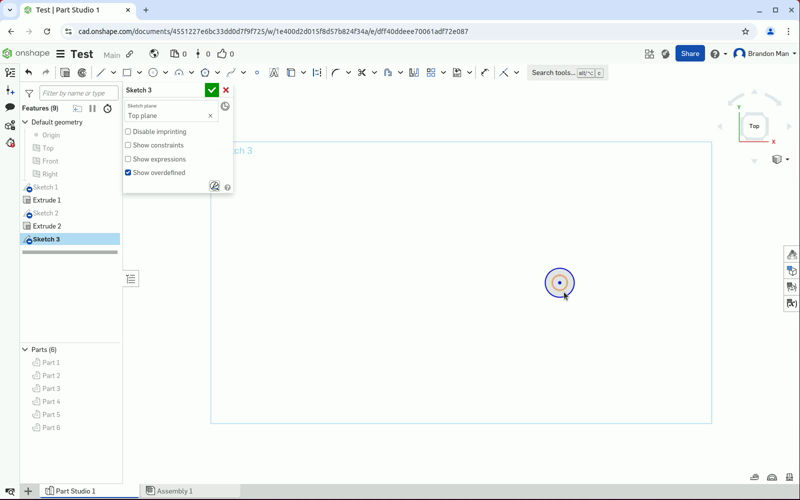
scroll(6)
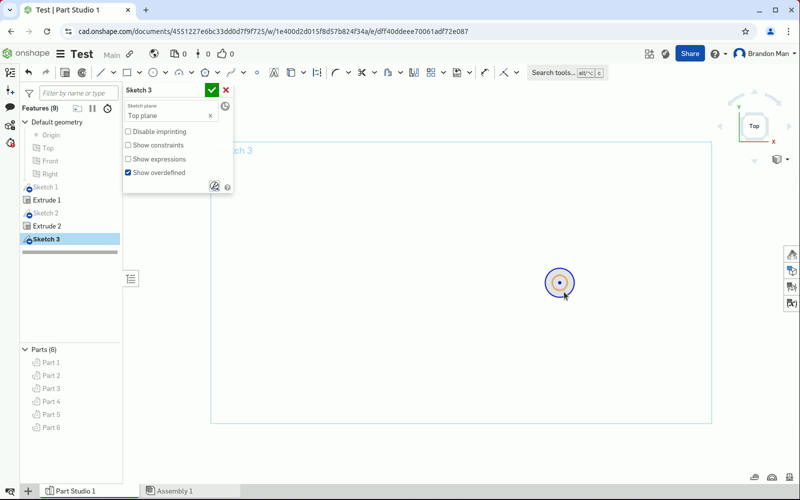
scroll(6)
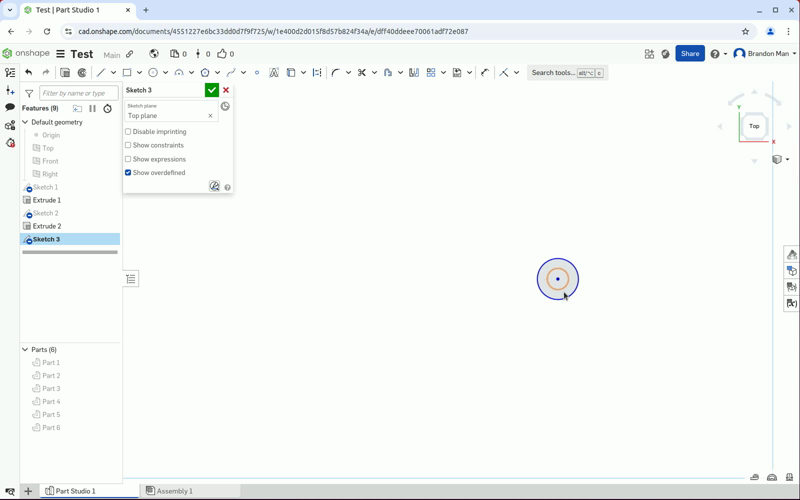
scroll(6)
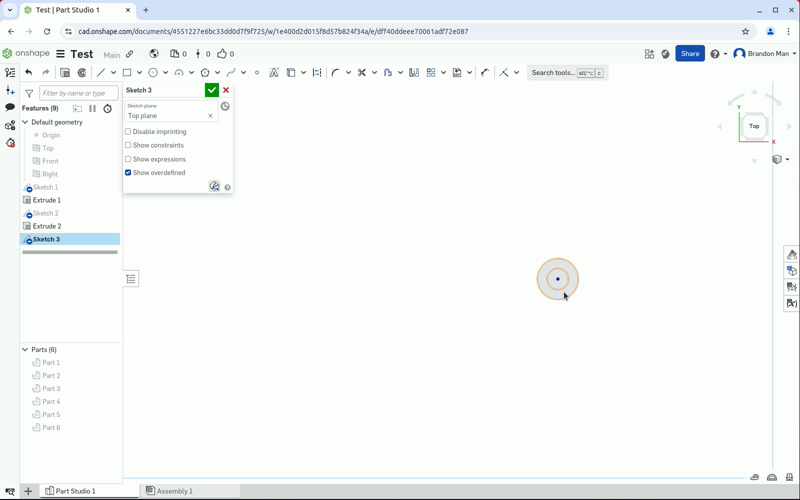
scroll(6)
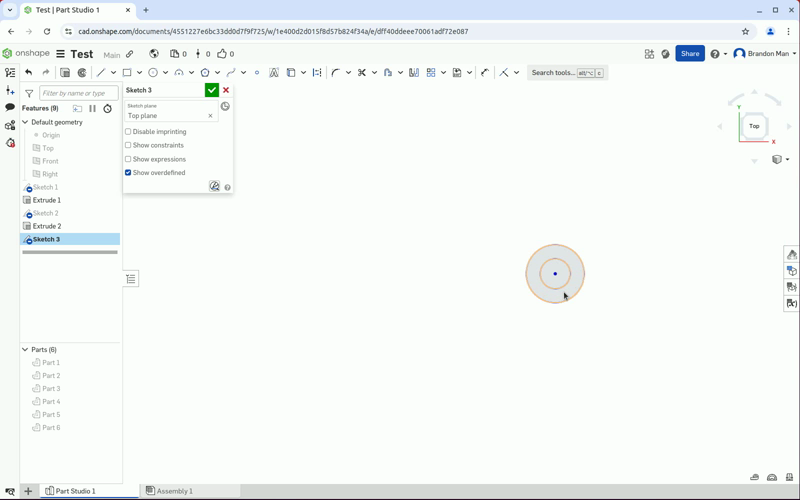
scroll(6)
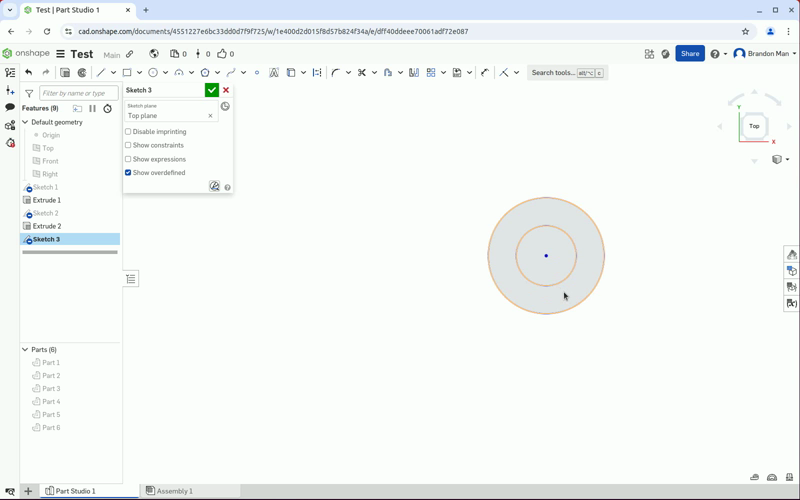
scroll(6)
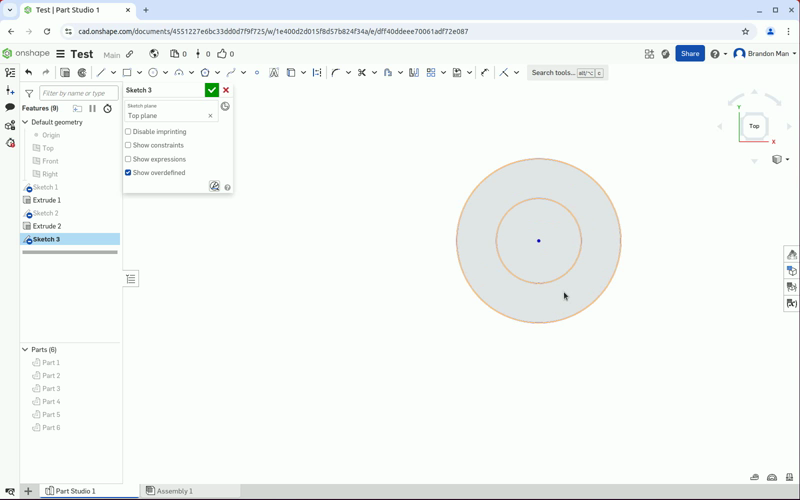
scroll(6)
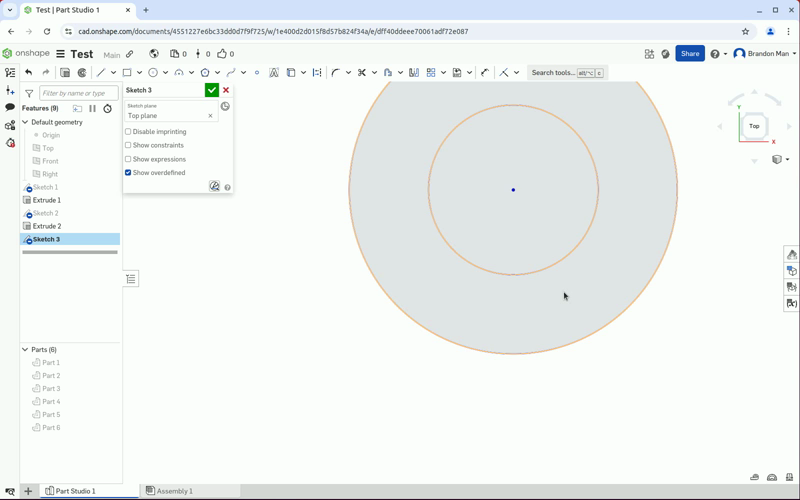
click(564, 291)
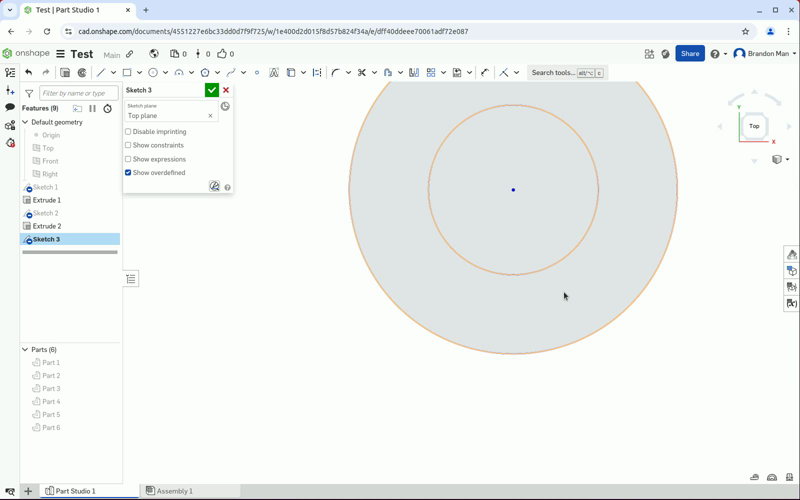
scroll(-6)
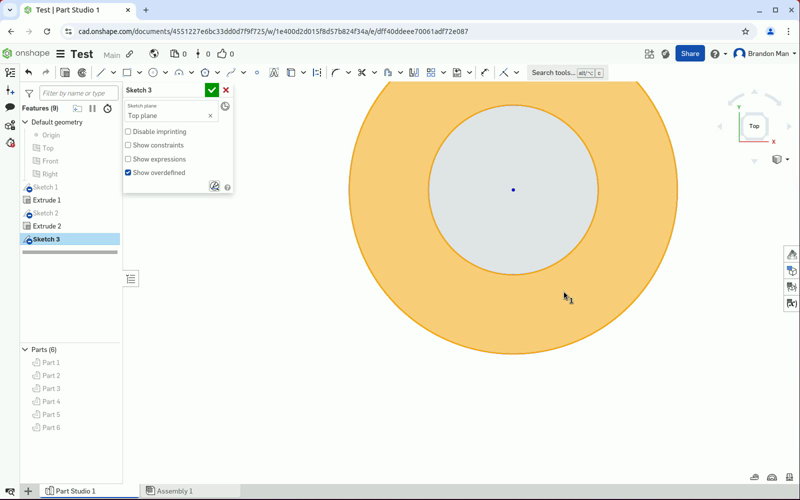
scroll(-6)
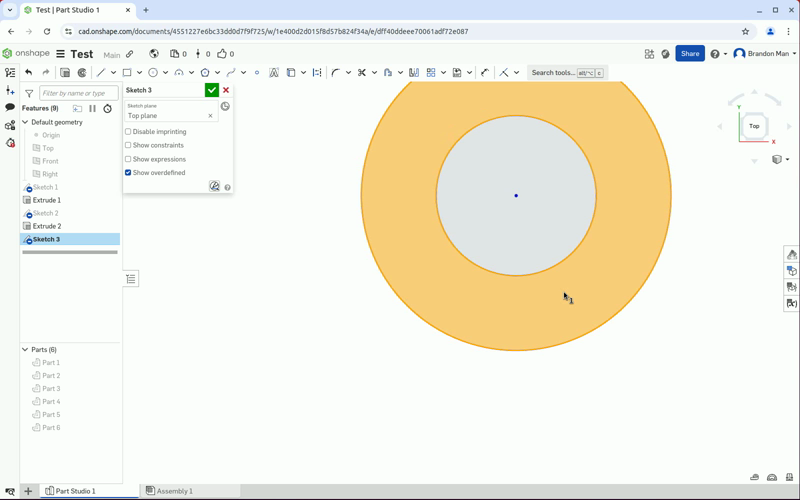
scroll(-6)
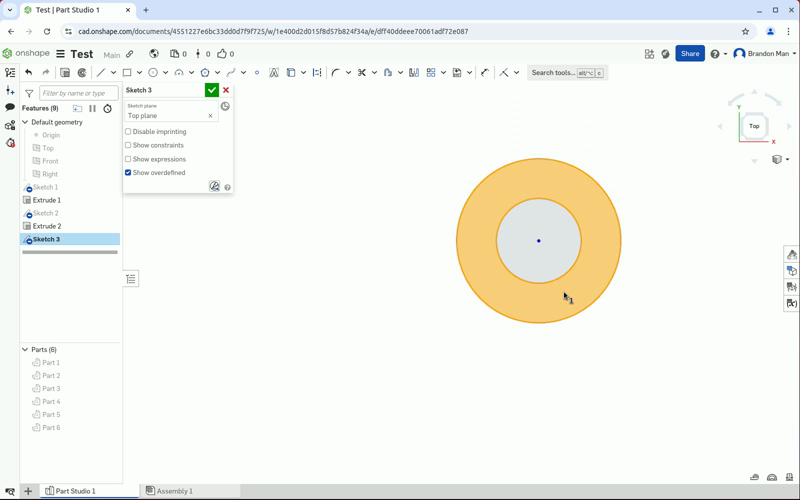
scroll(-6)
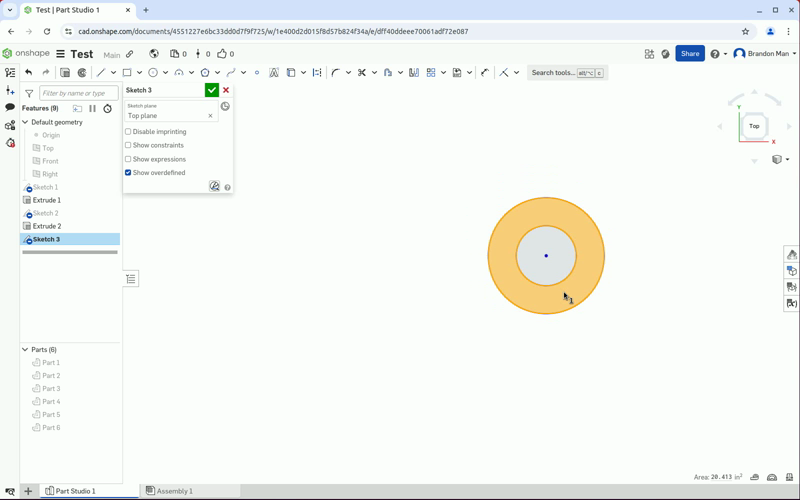
scroll(-6)
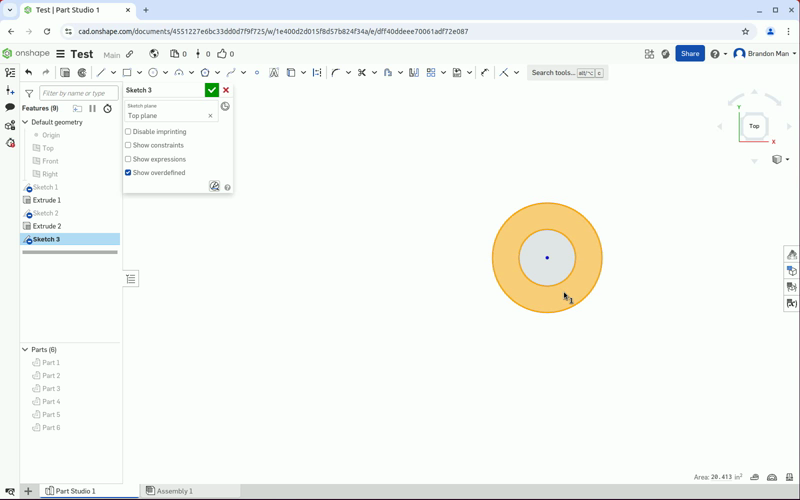
scroll(-6)
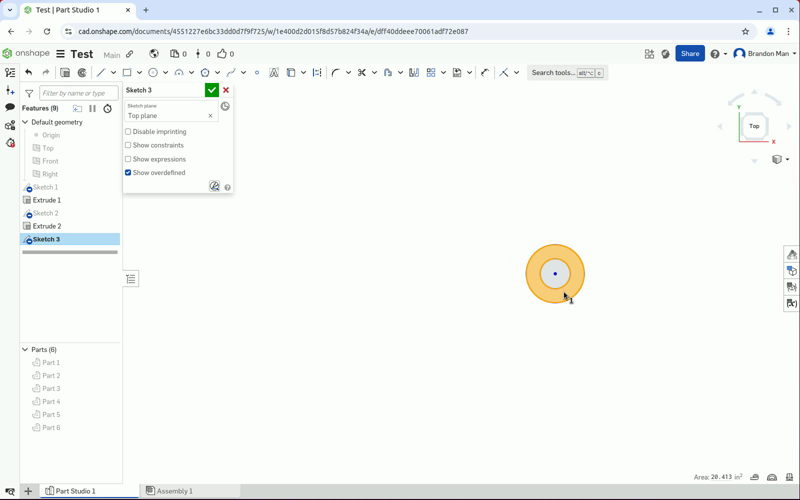
scroll(-6)
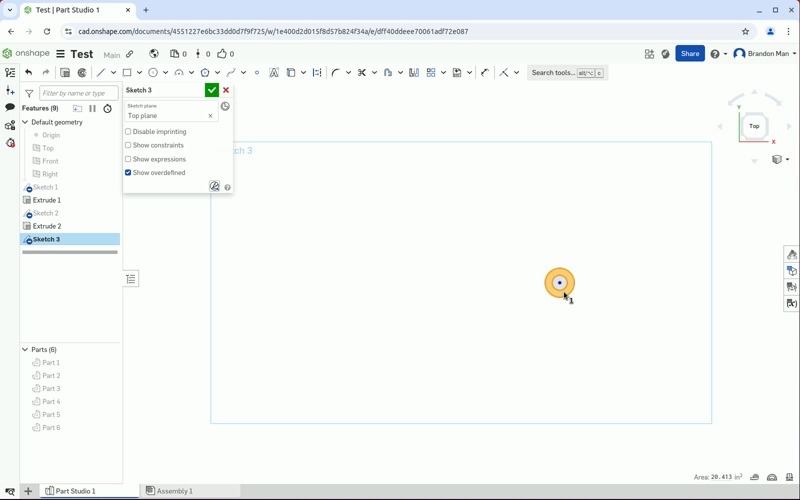
mouse_move(73, 352)
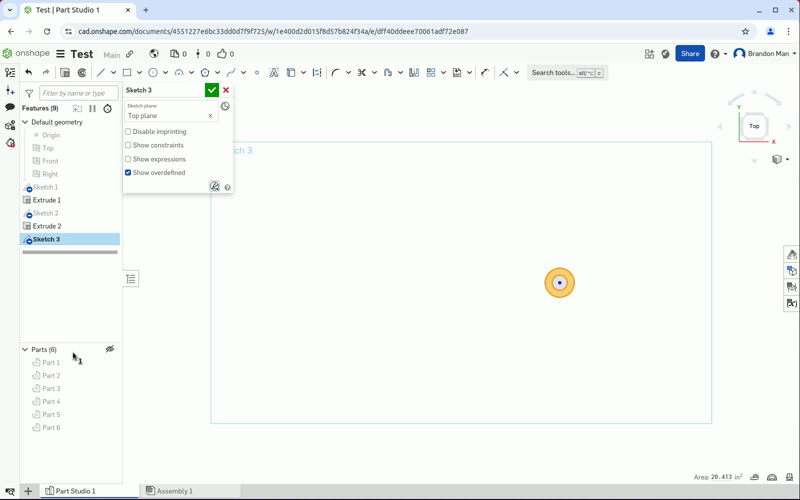
key(shift+y)
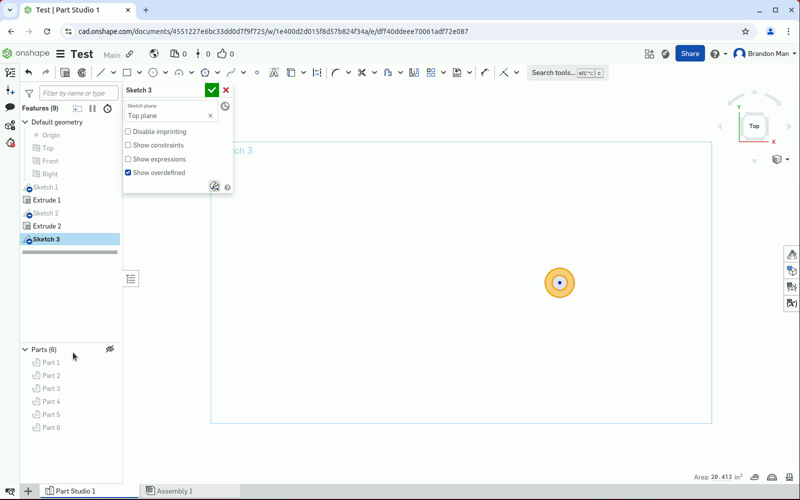
key(shift+e)
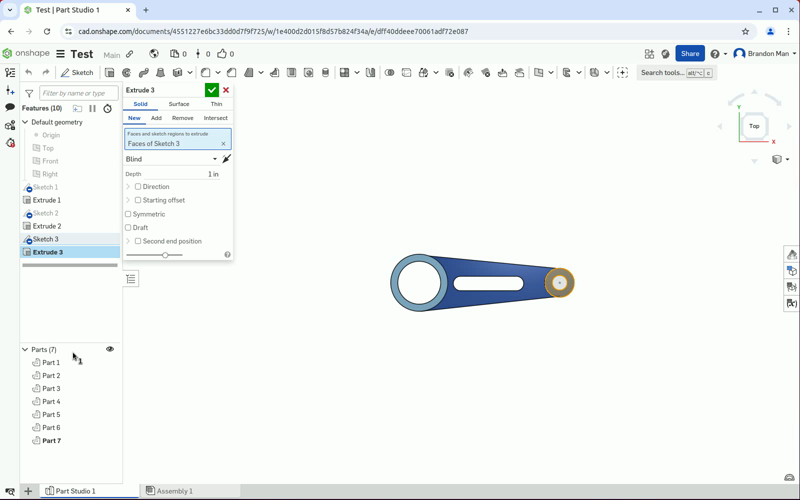
mouse_move(143, 106)
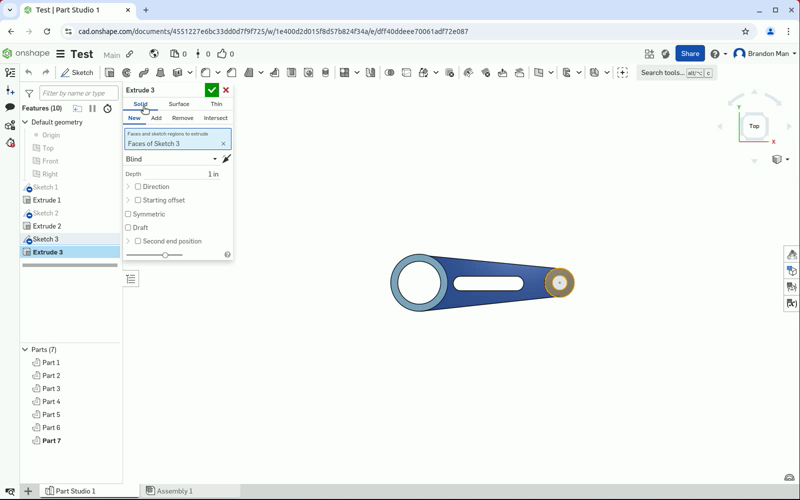
click(143, 106)
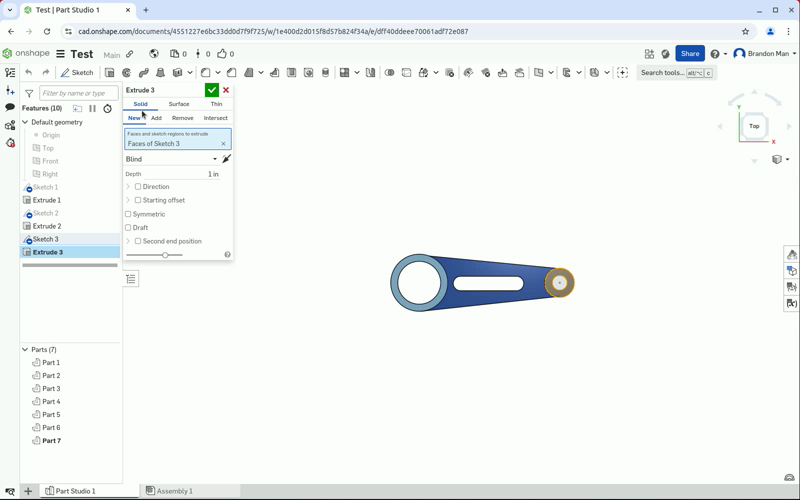
mouse_move(137, 120)
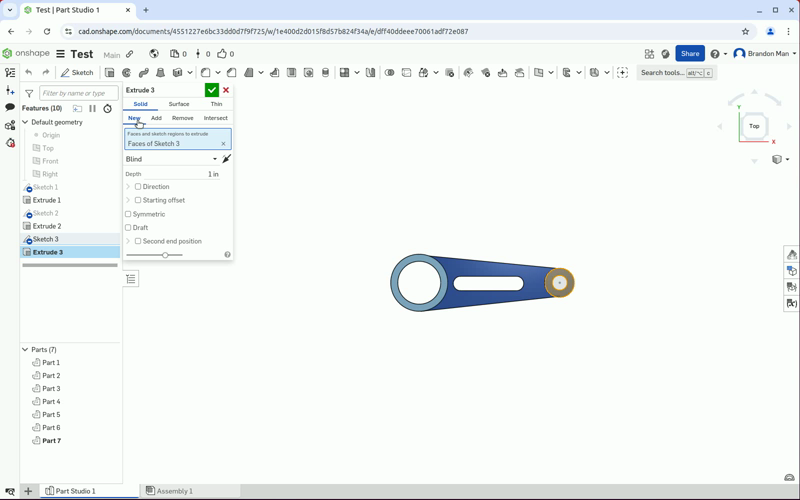
click(137, 120)
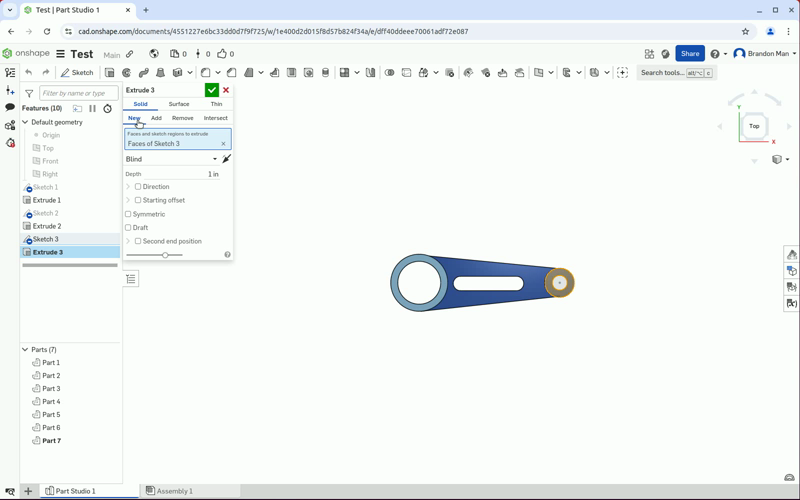
key(tab, 4)
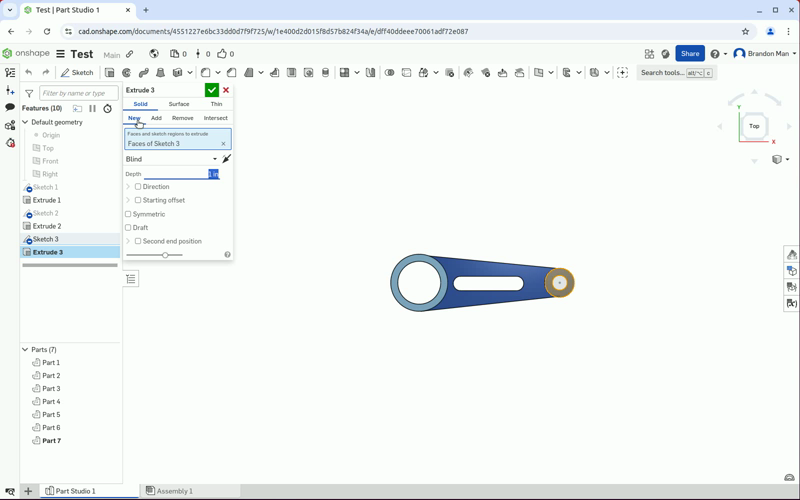
text(7.221)
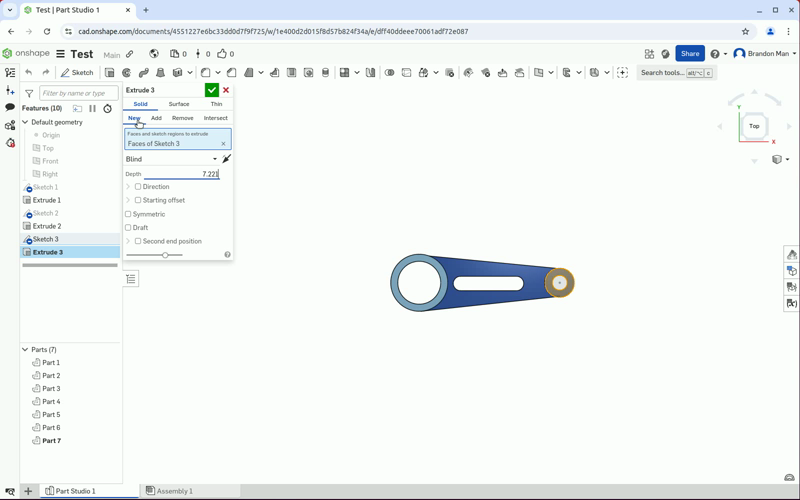
key(enter)
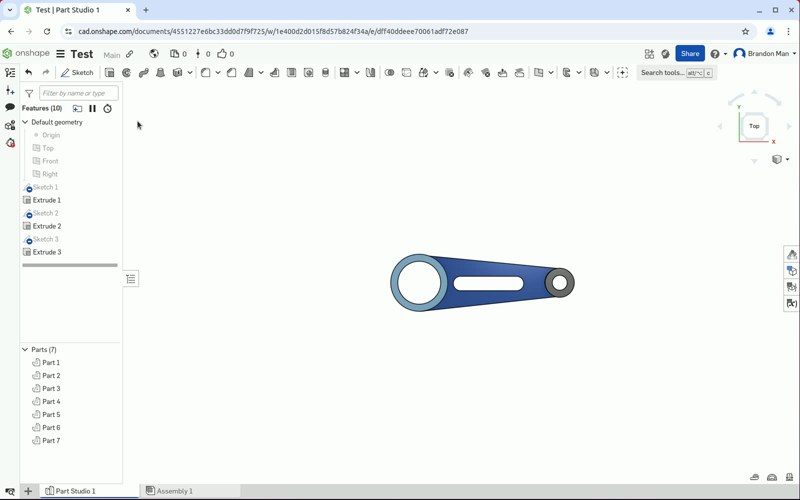
key(shift+h)
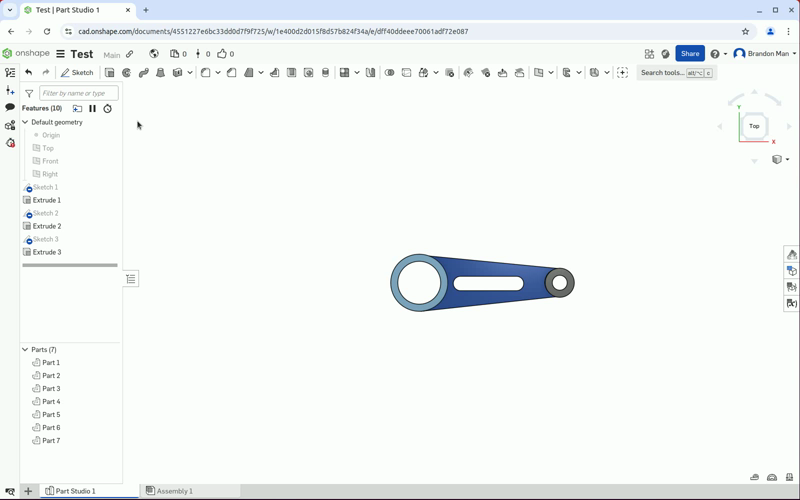
key(shift+h)
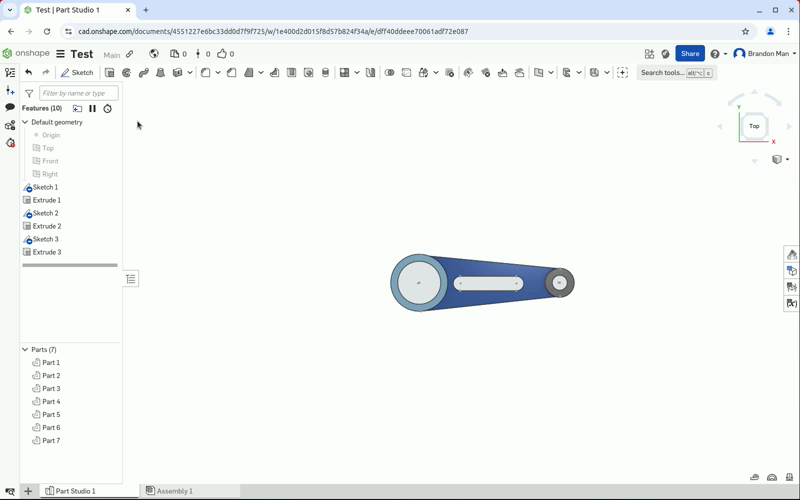
key(shift+7)
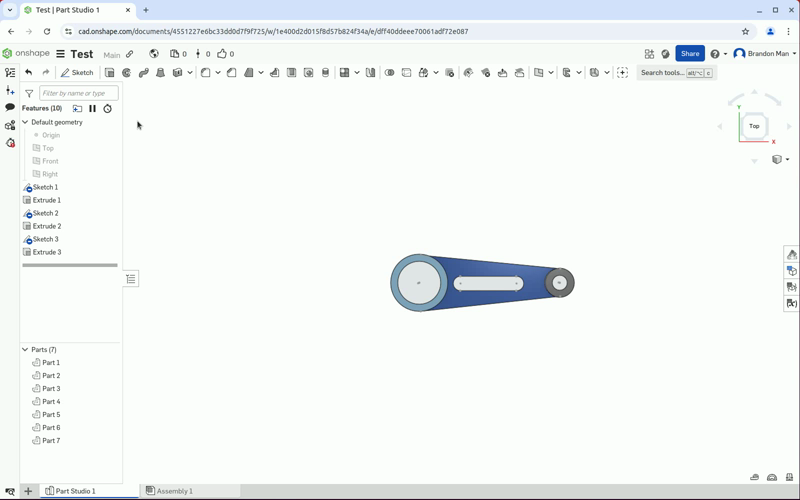
key(up, 3)
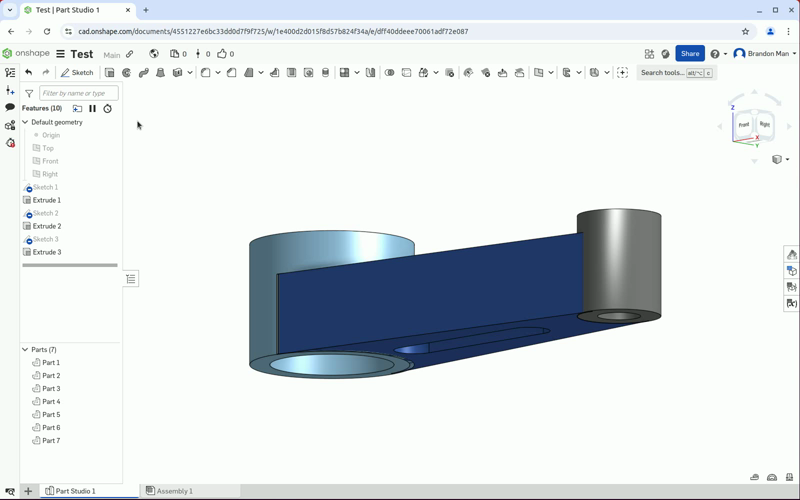
key(left, 3)
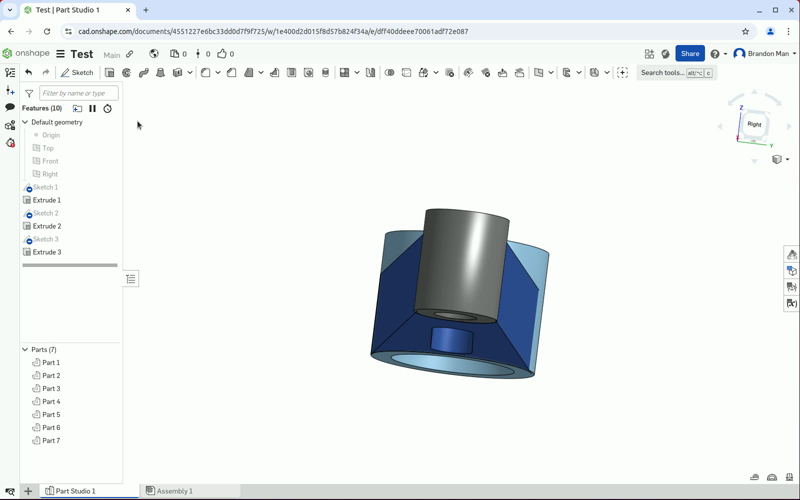
key(right, 3)
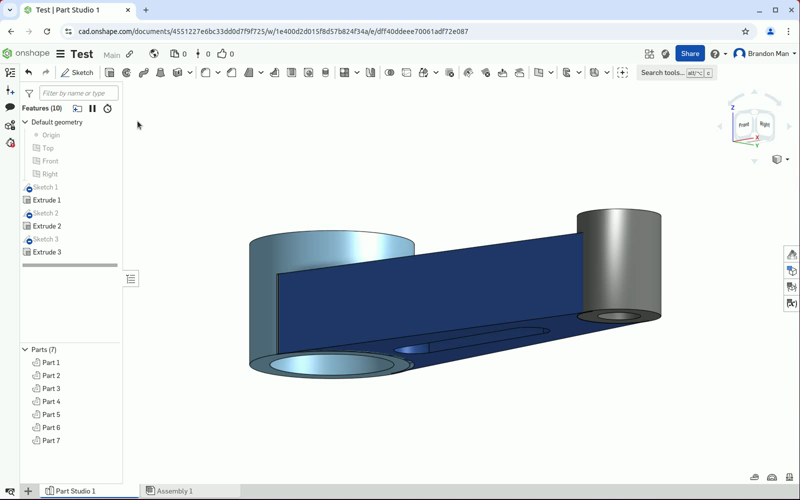
key(down, 3)
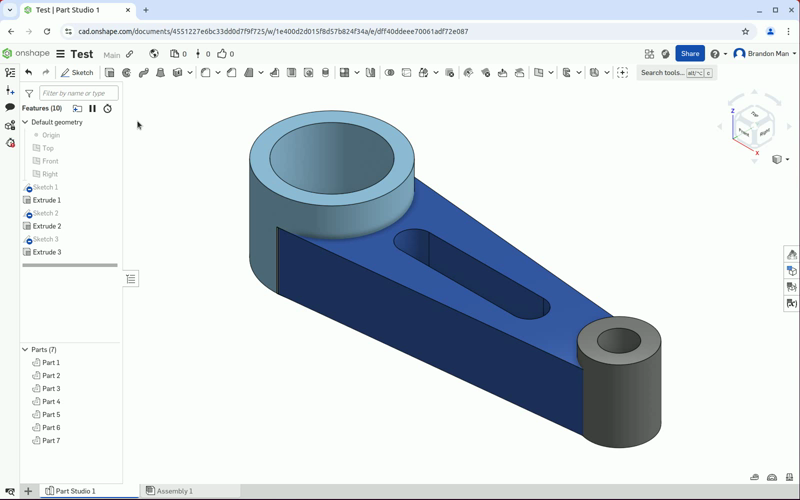
mouse_move(73, 189)
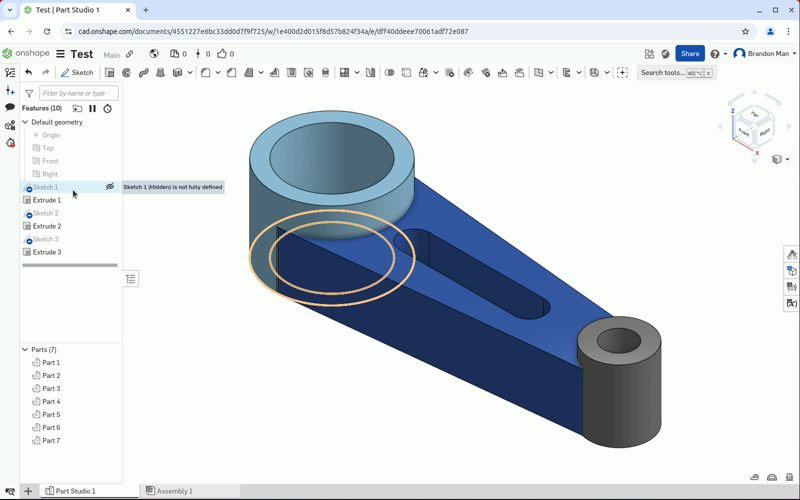
click(73, 189)